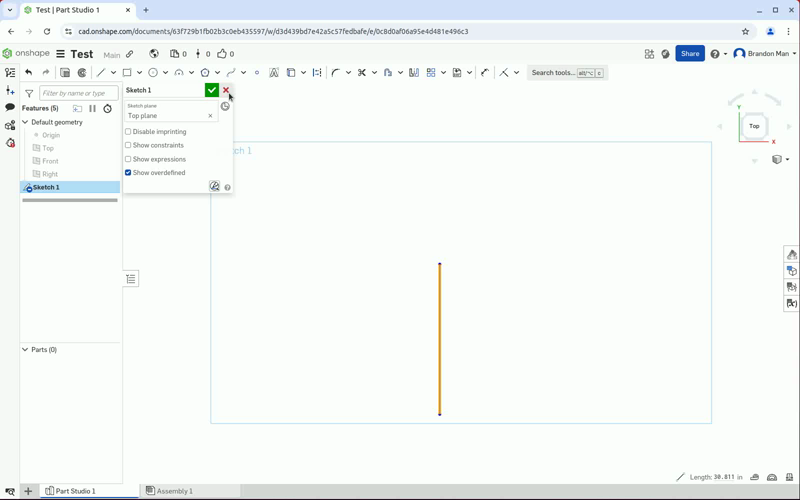
key(shift+h)
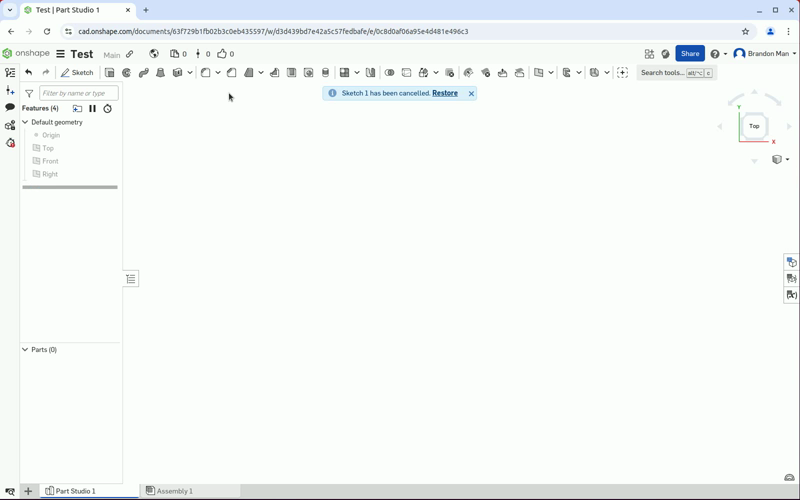
mouse_move(73, 352)
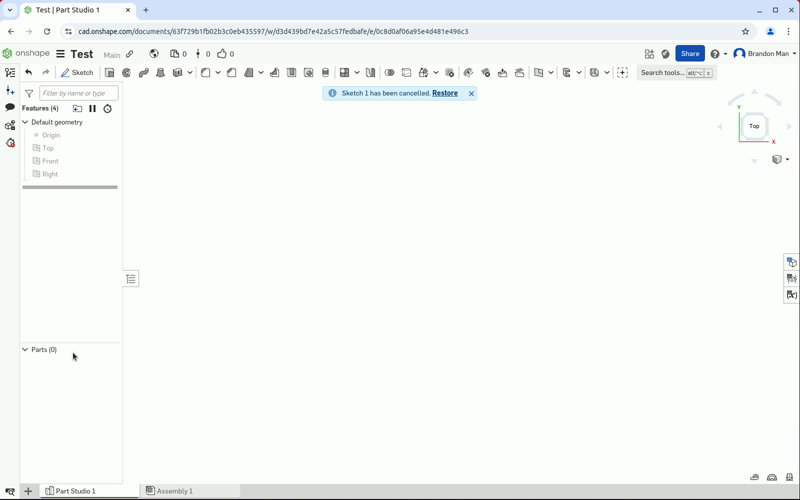
key(y)
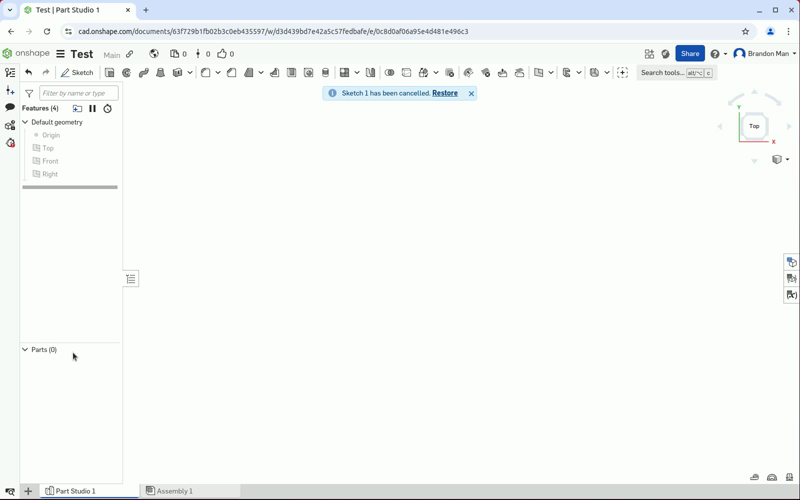
key(shift+p)
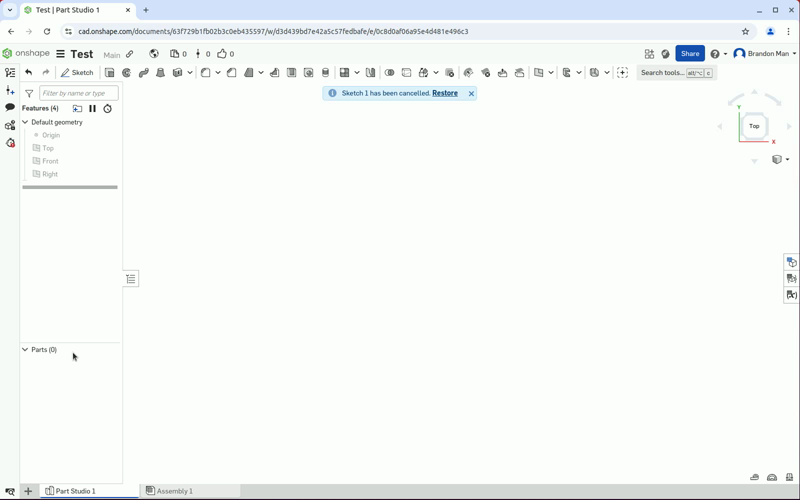
key(space)
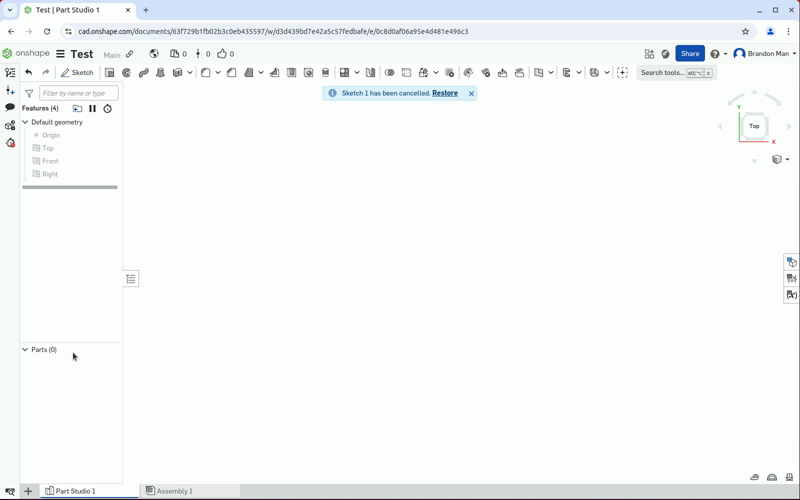
key_down(shift)
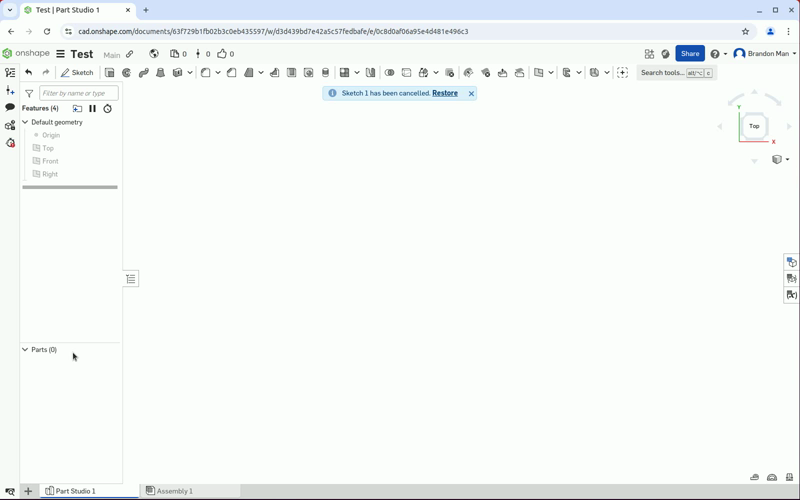
key(up)
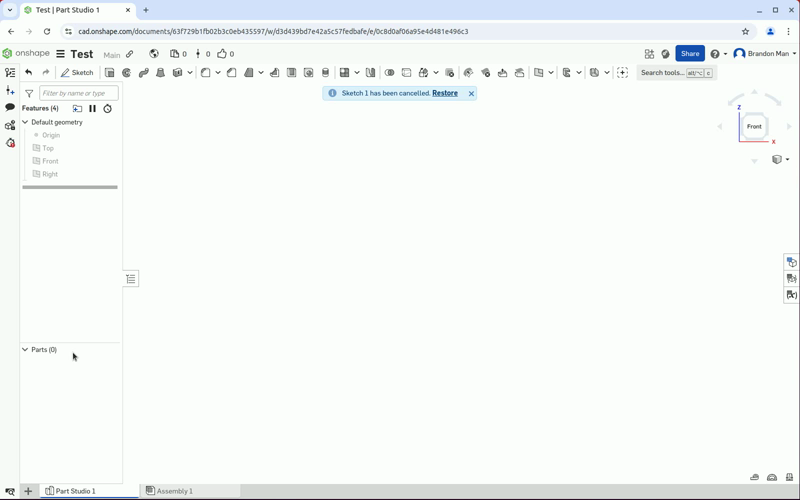
key_up(shift)
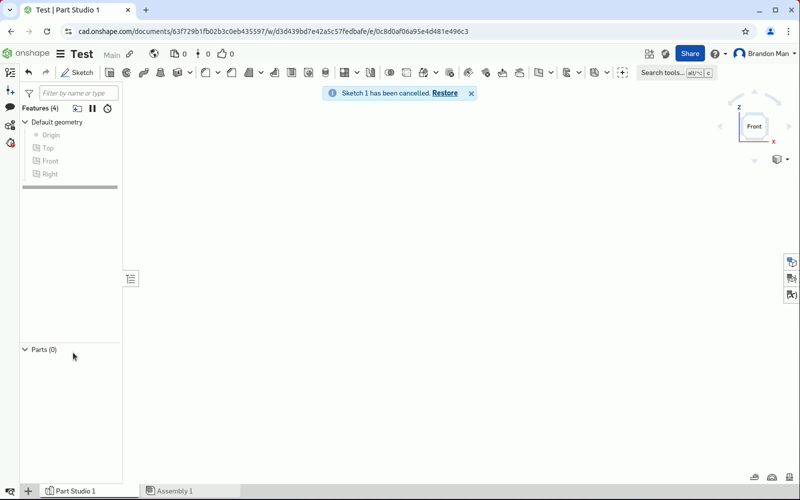
mouse_move(73, 352)
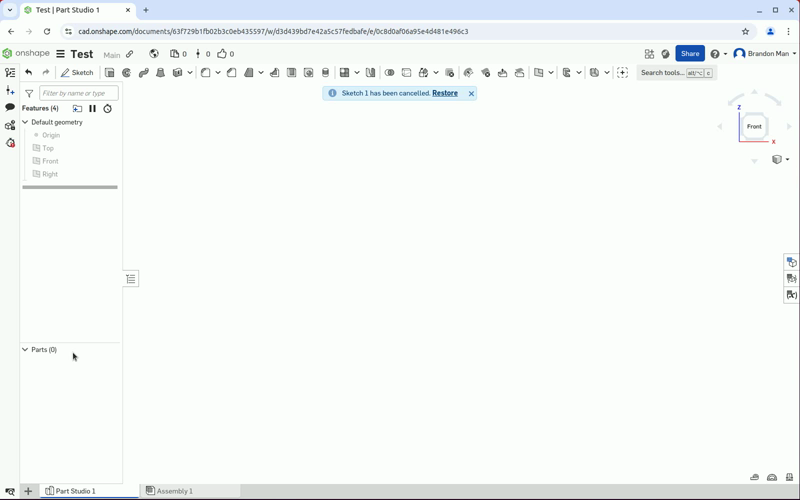
key(shift+y)
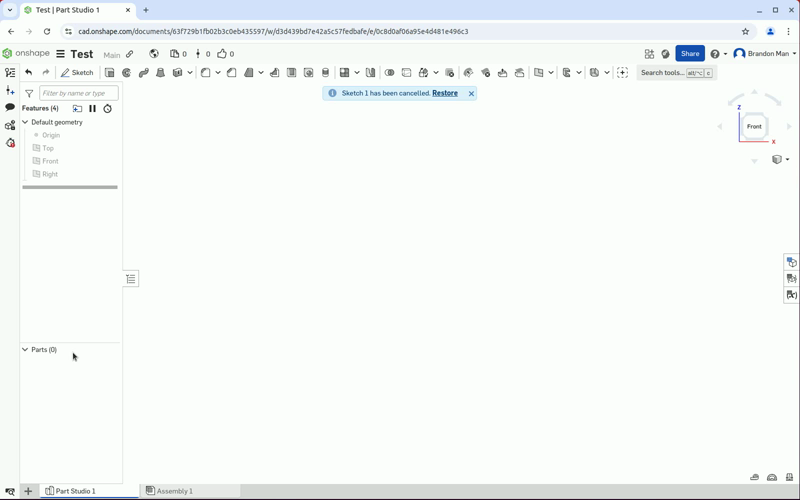
key(shift+s)
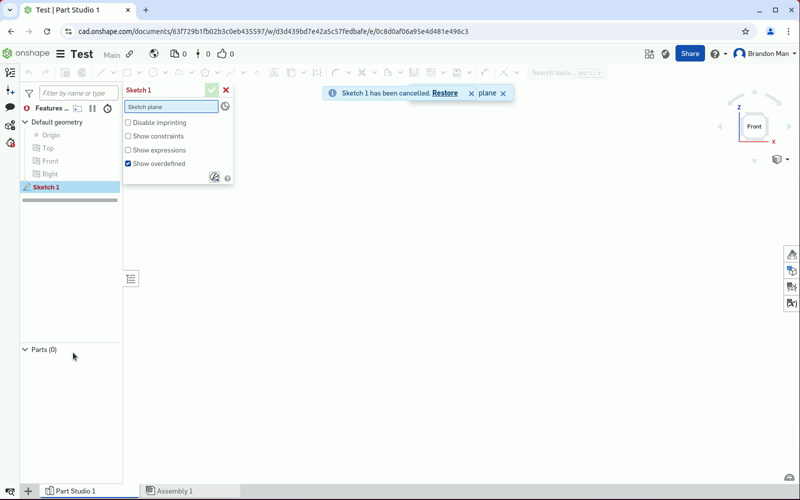
mouse_move(73, 163)
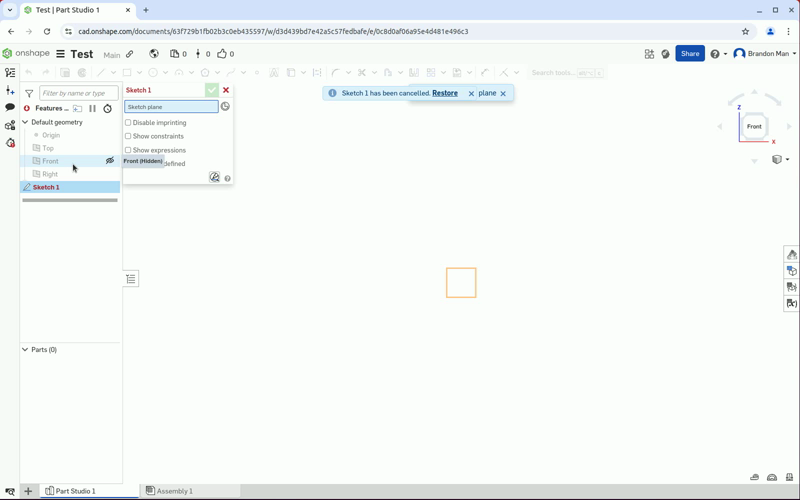
click(73, 163)
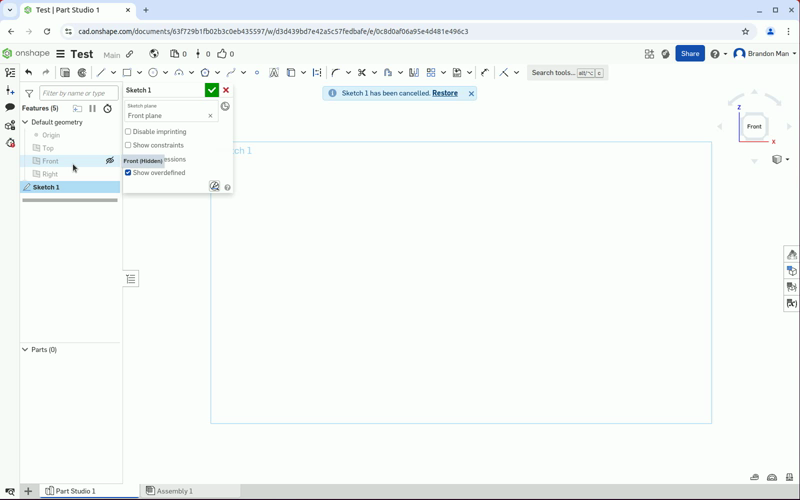
mouse_move(73, 352)
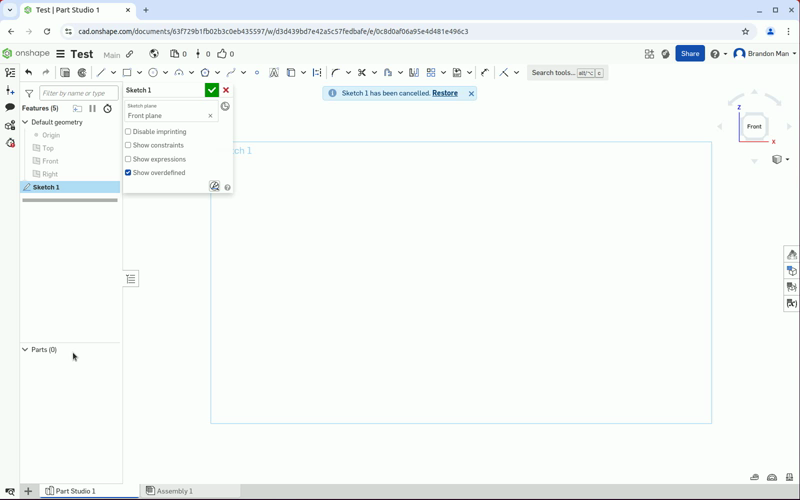
key(y)
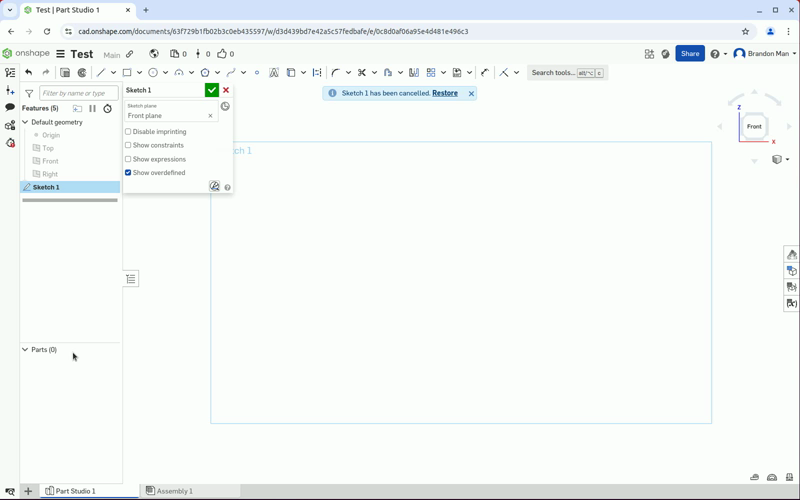
key(l)
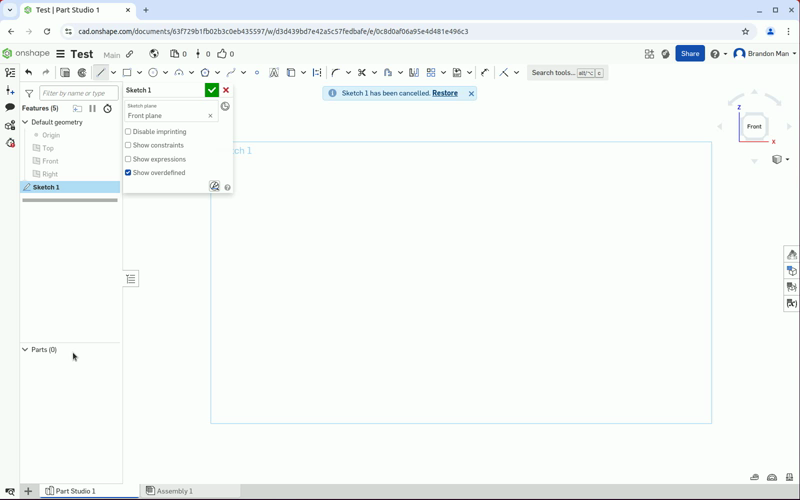
key_down(shift)
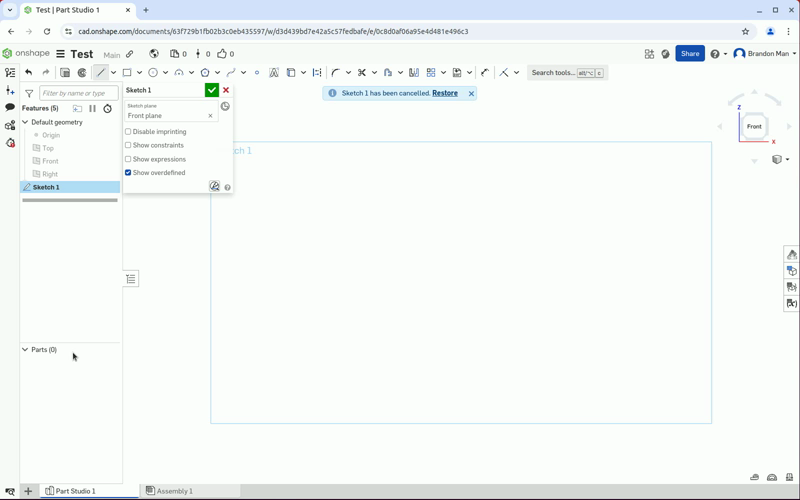
mouse_move(401, 282)
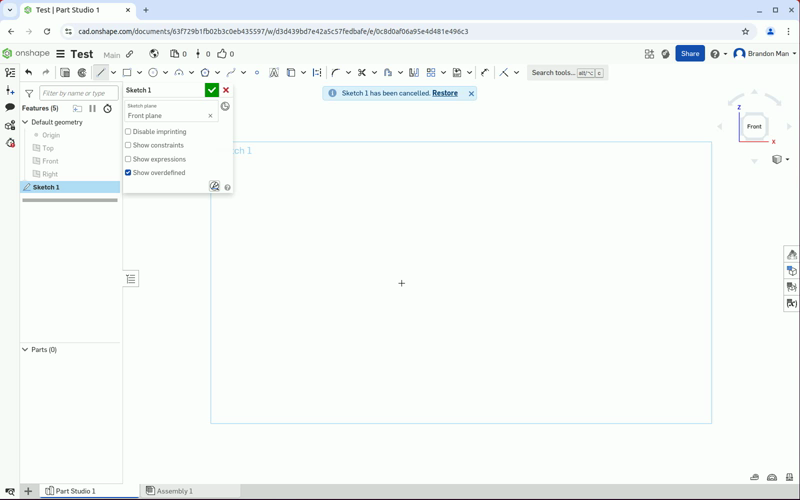
click(401, 282)
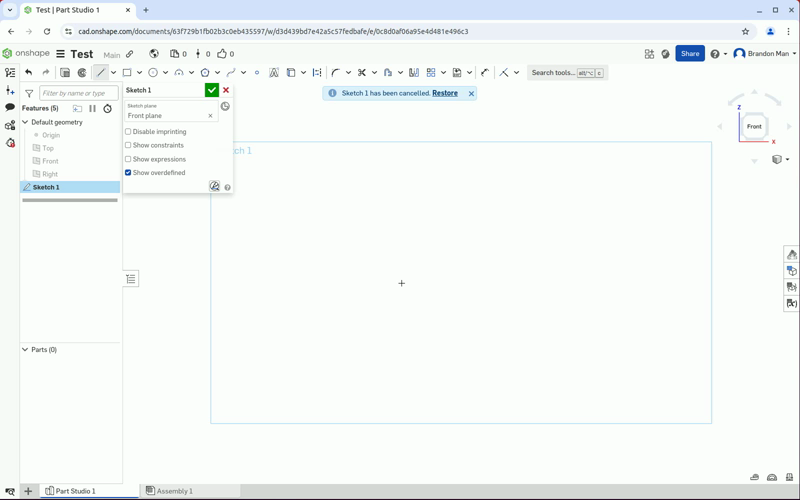
key_up(shift)
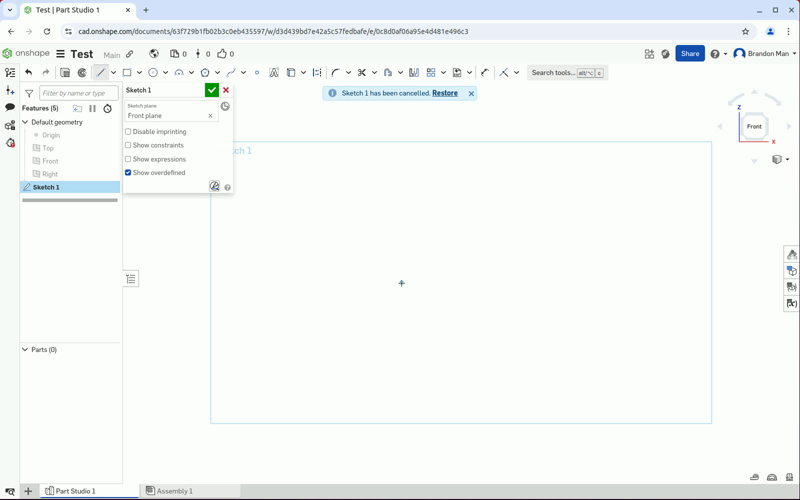
key_down(shift)
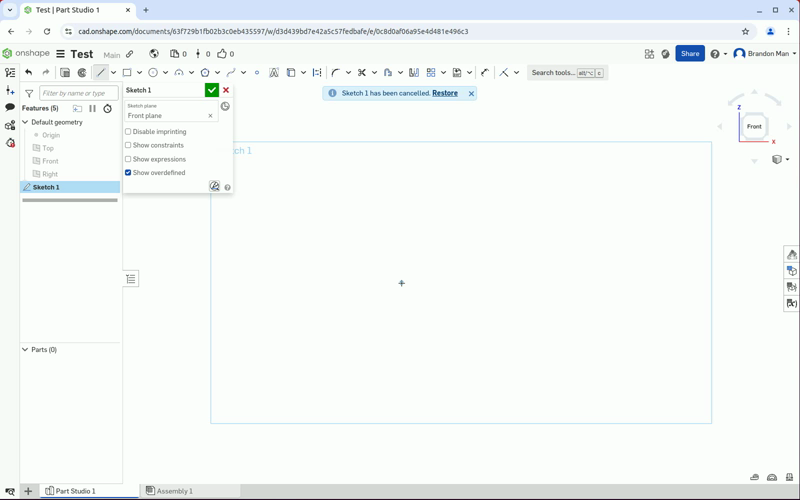
mouse_move(431, 282)
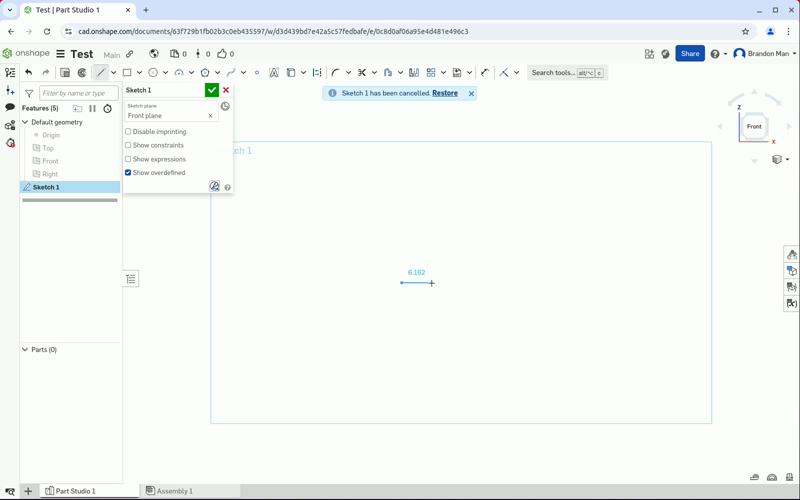
mouse_move(414, 282)
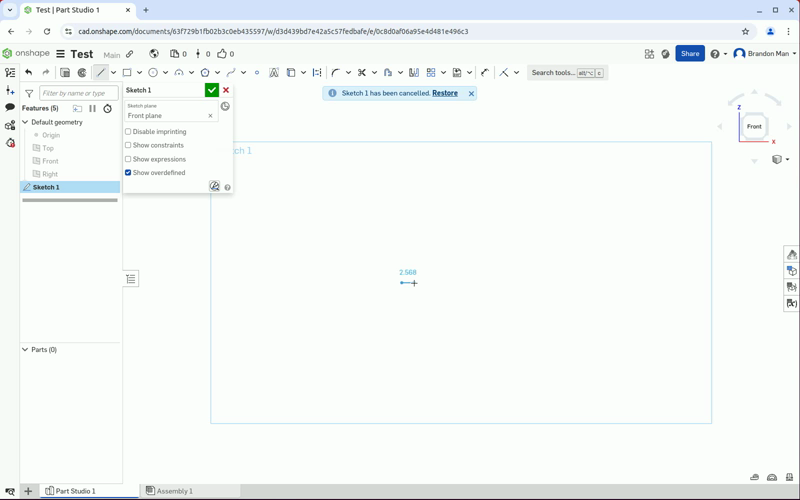
click(414, 282)
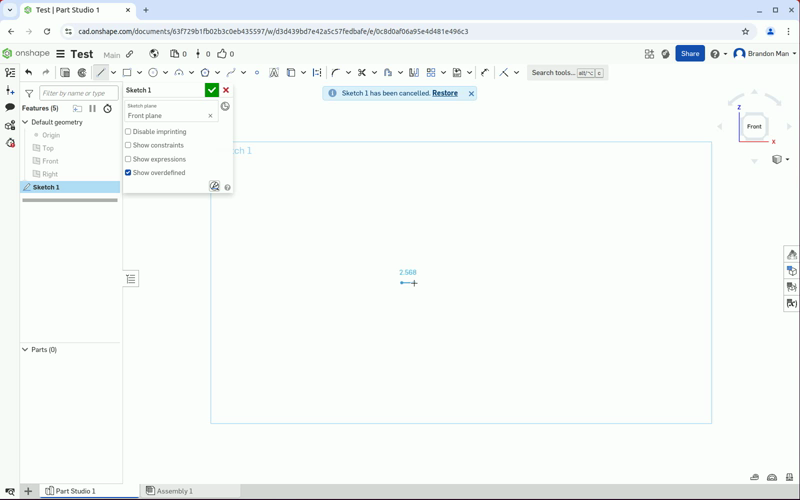
key_up(shift)
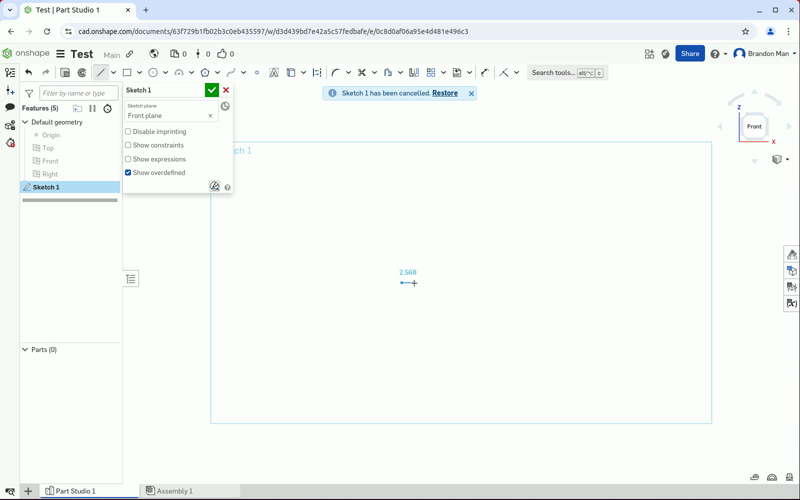
key_down(shift)
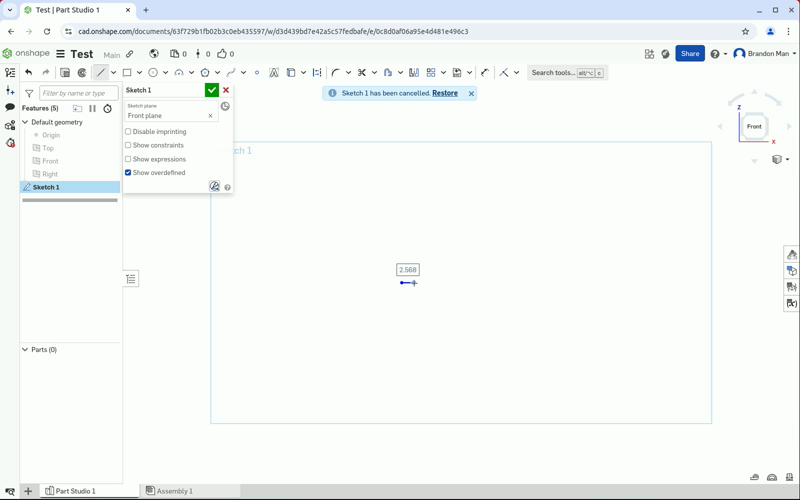
mouse_move(444, 282)
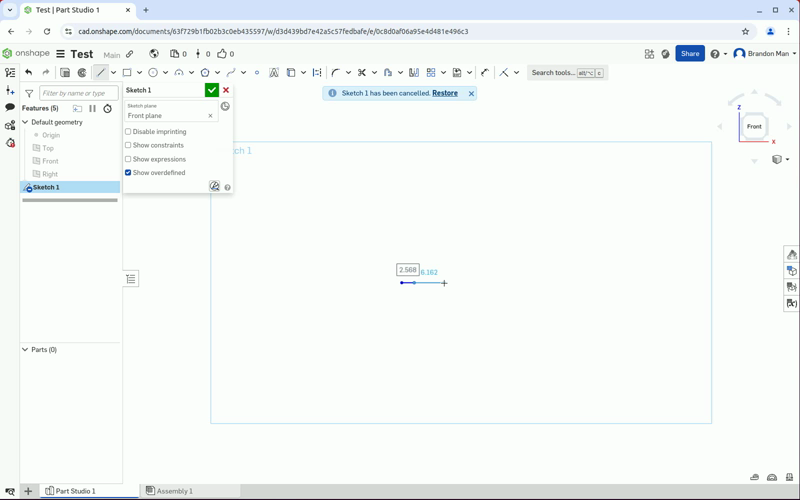
mouse_move(414, 244)
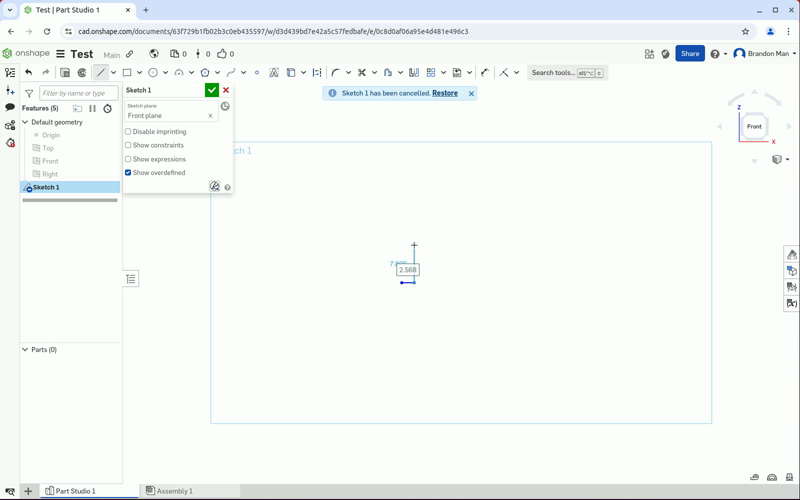
click(414, 244)
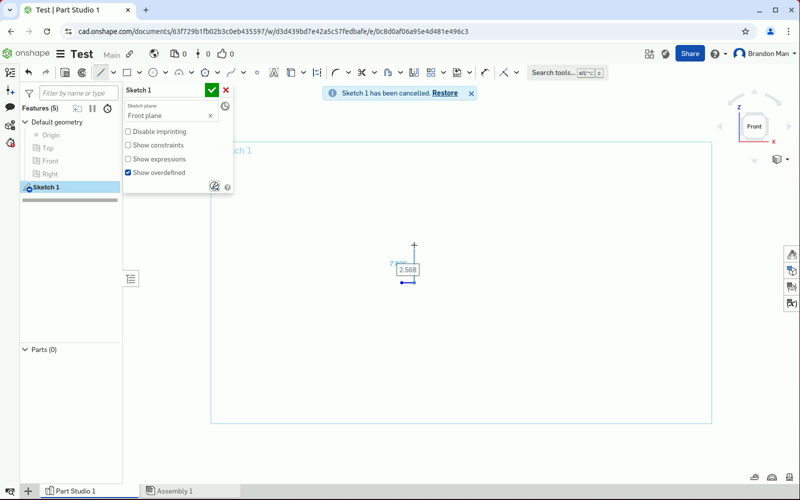
key_up(shift)
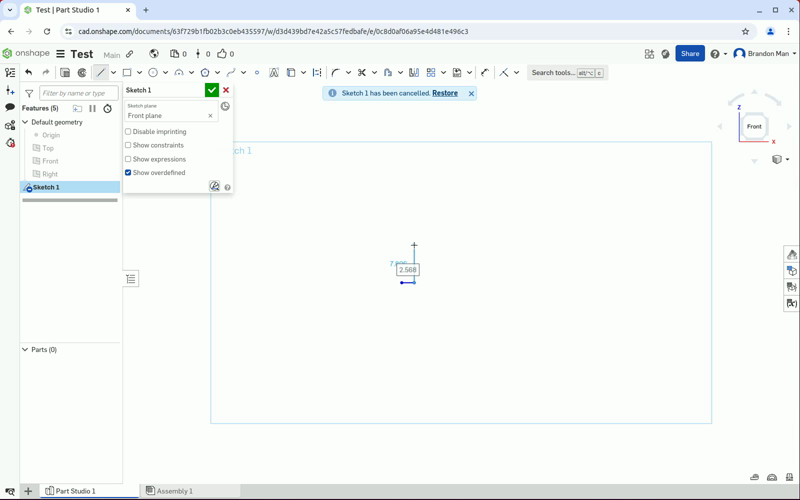
key_down(shift)
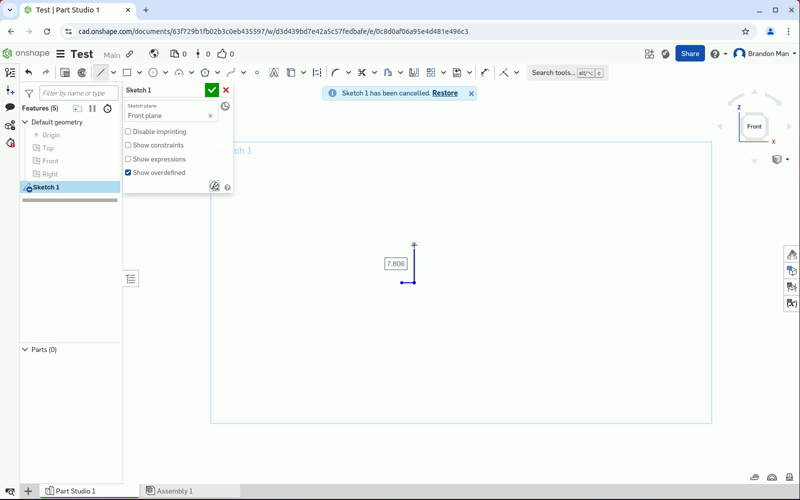
mouse_move(444, 244)
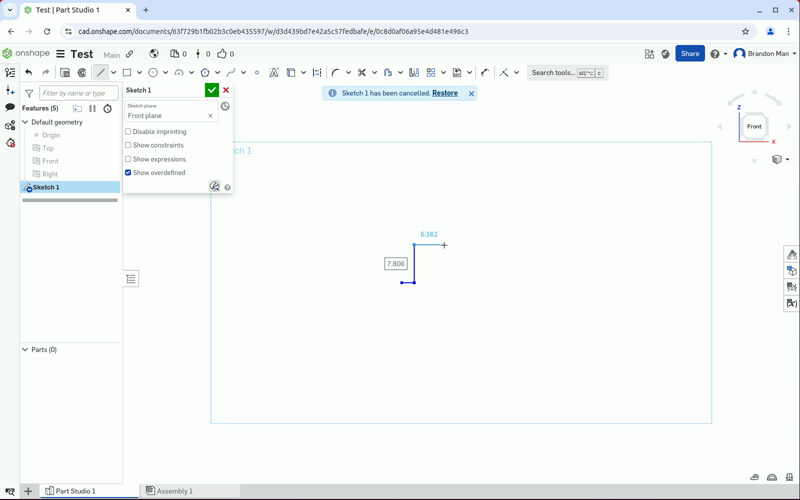
mouse_move(401, 244)
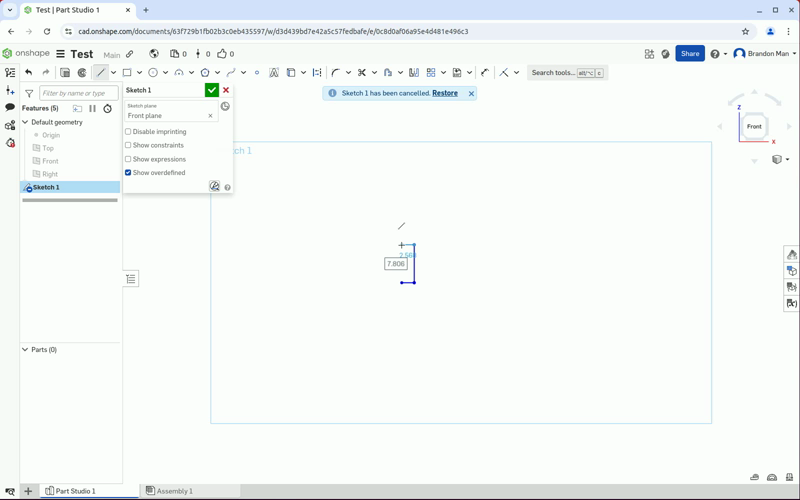
click(401, 244)
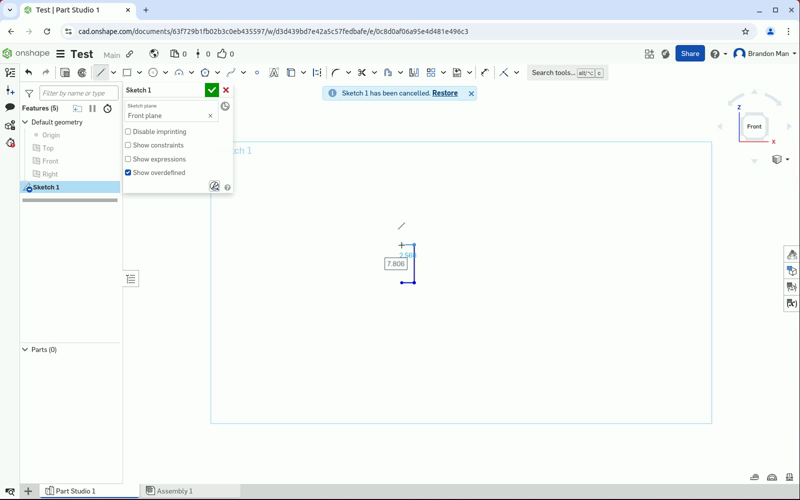
key_up(shift)
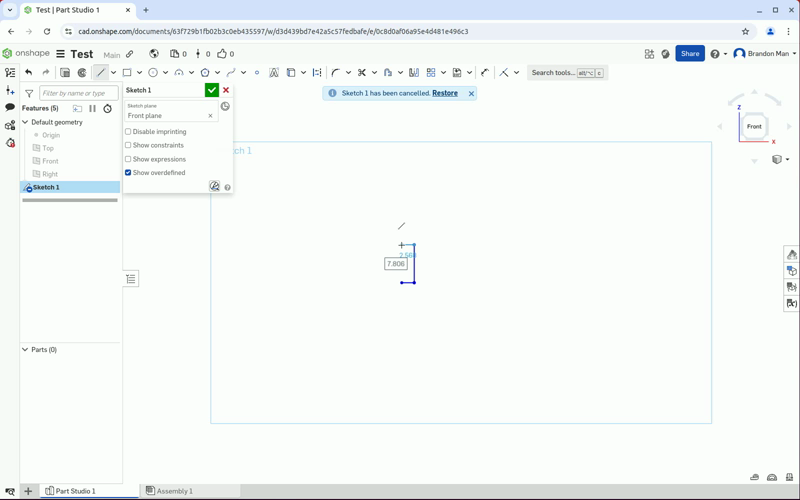
mouse_move(431, 244)
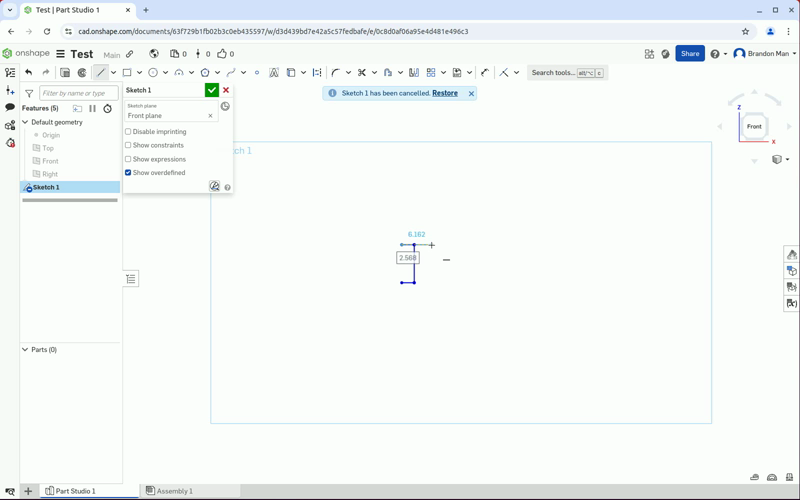
key_down(shift)
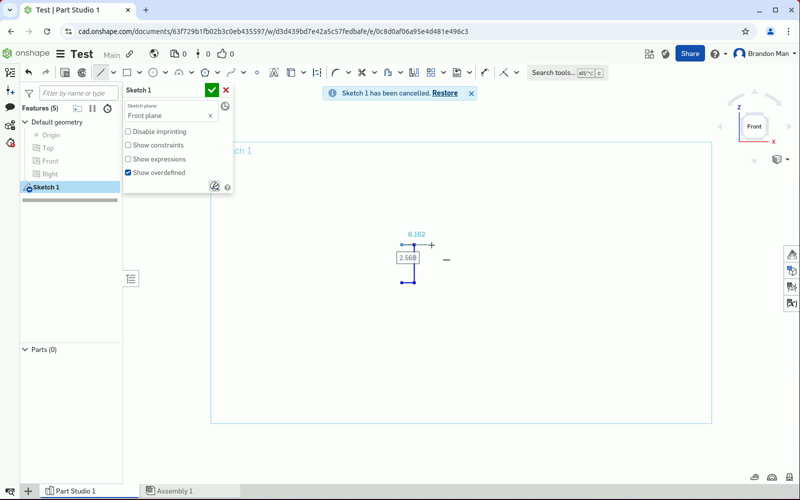
mouse_move(401, 282)
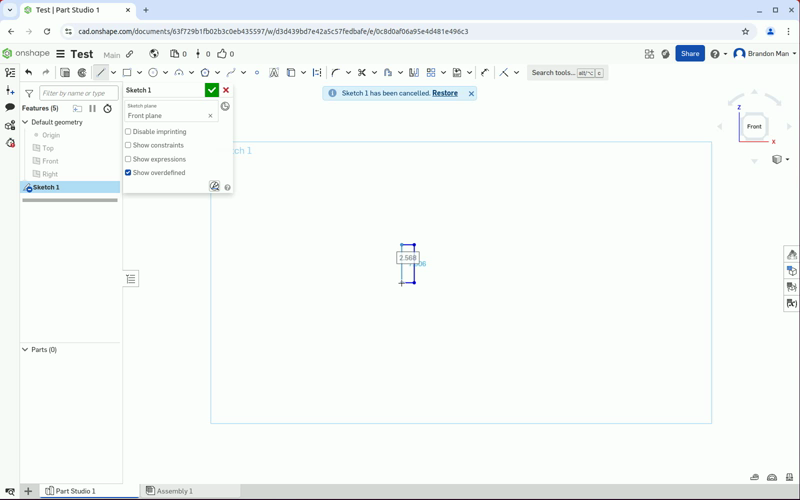
key_up(shift)
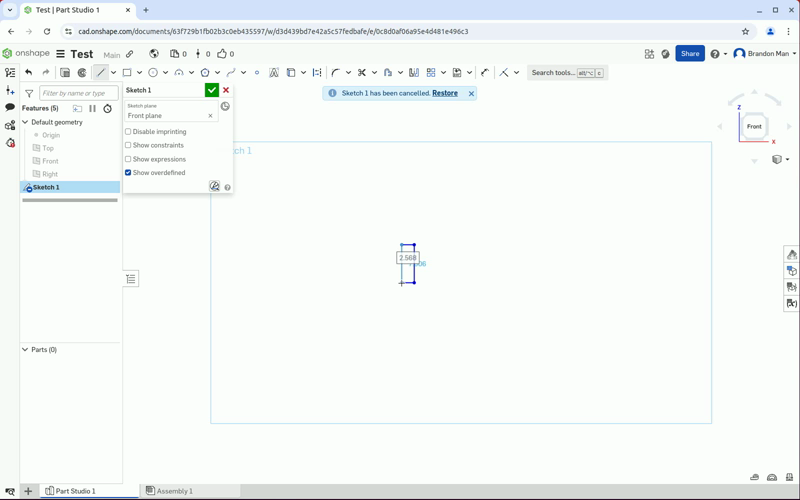
click(401, 282)
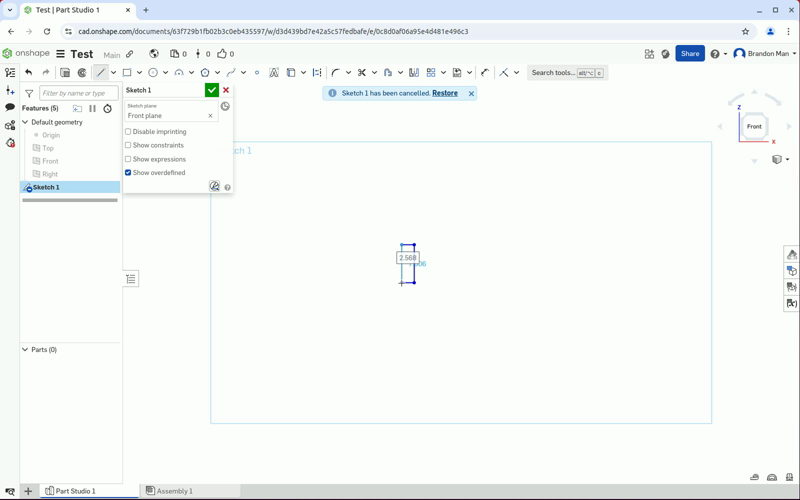
key(esc)
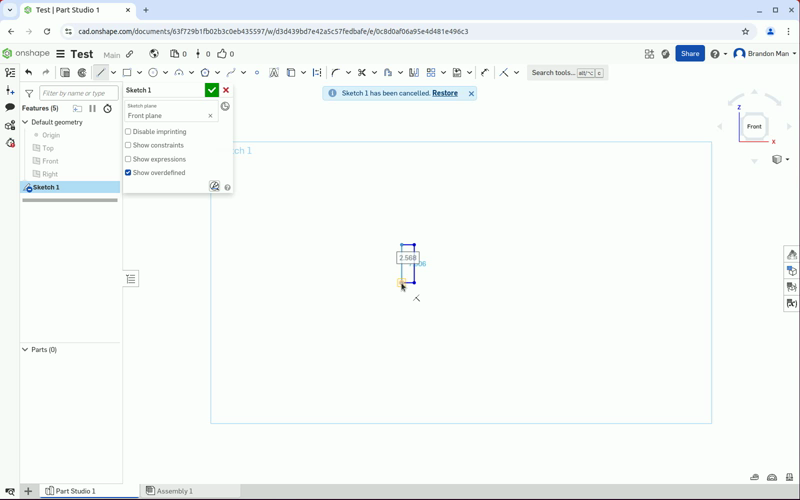
mouse_move(402, 261)
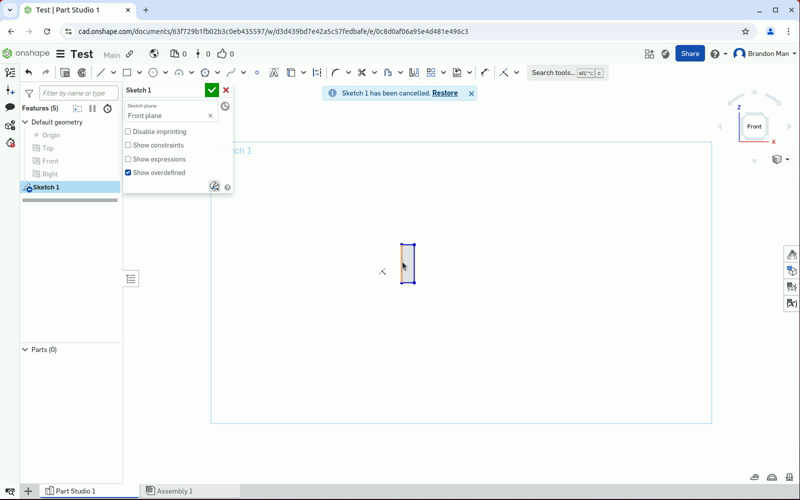
scroll(6)
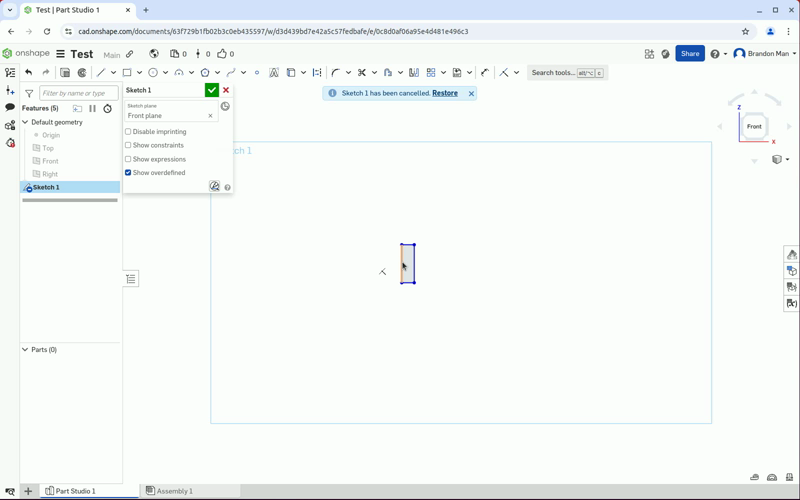
scroll(6)
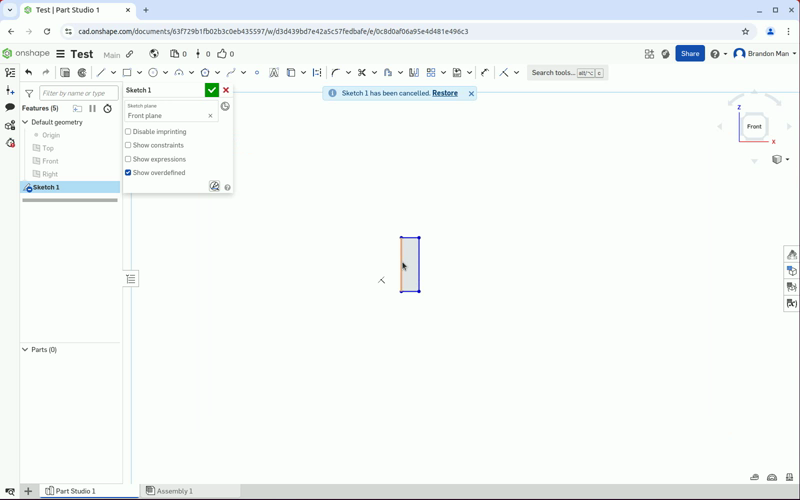
scroll(6)
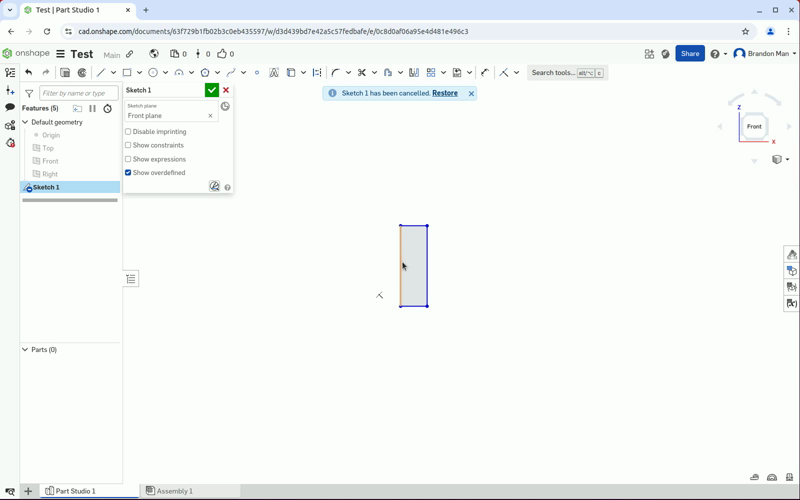
scroll(6)
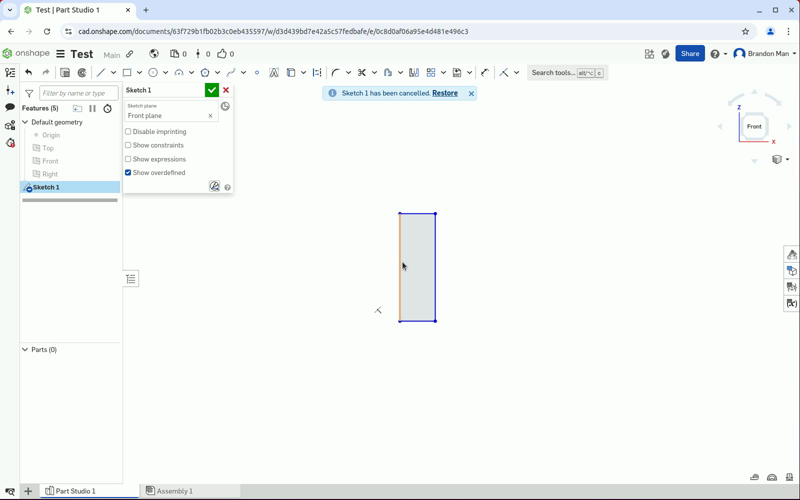
scroll(6)
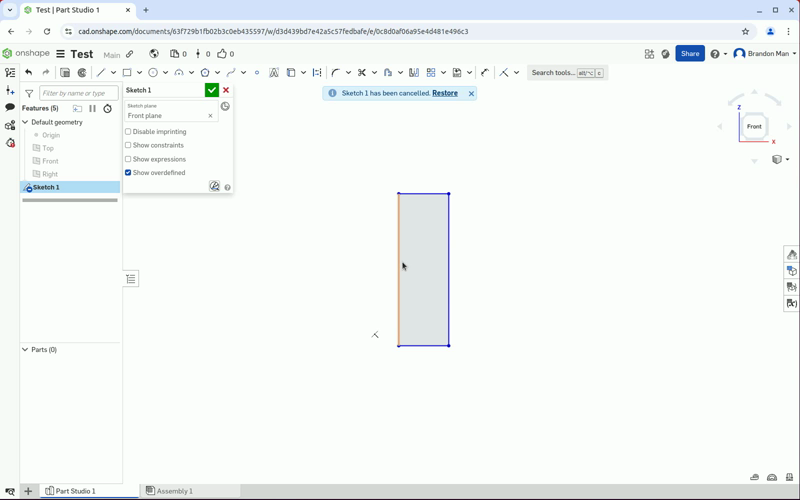
scroll(6)
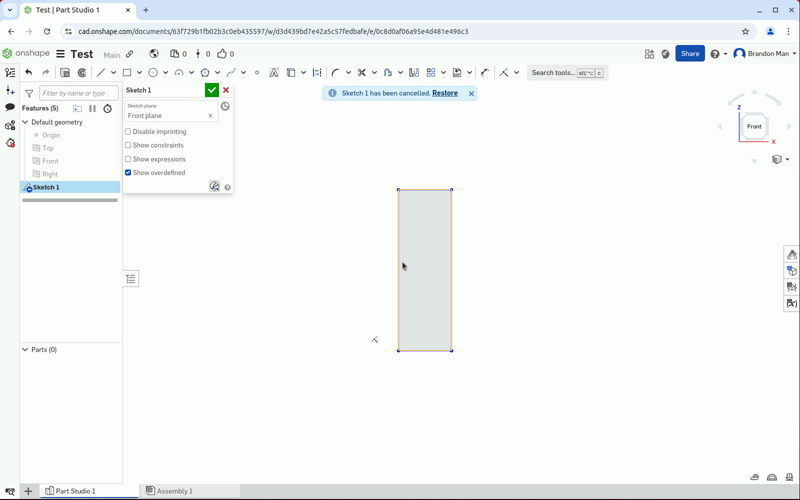
scroll(6)
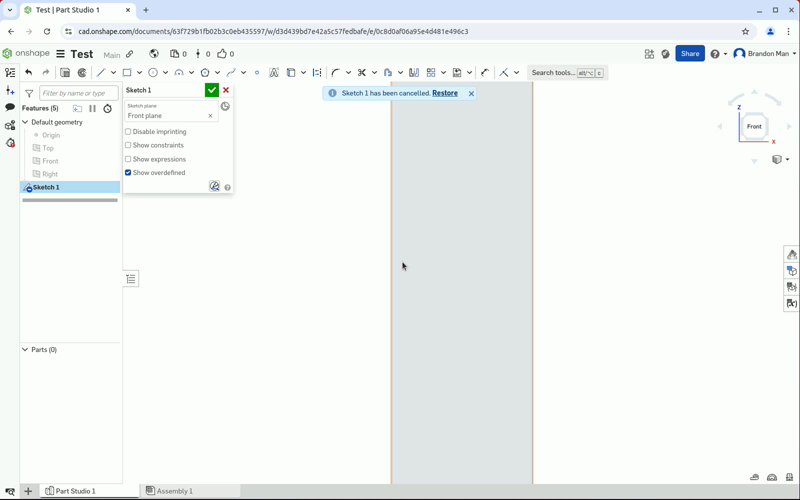
click(402, 261)
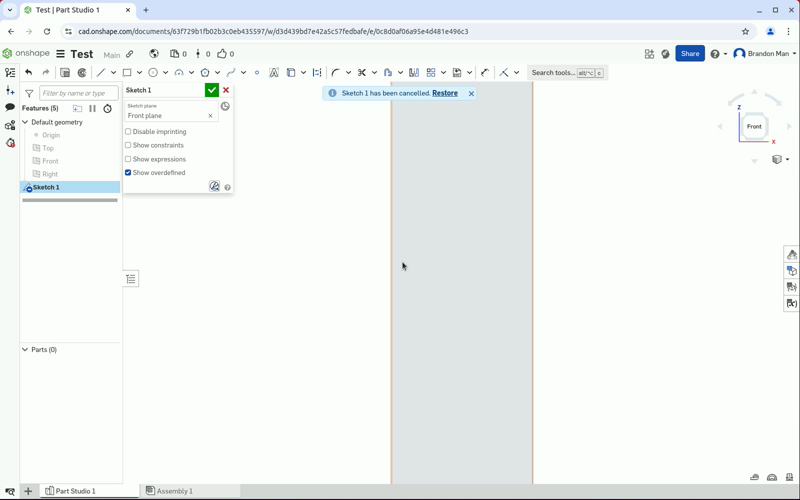
scroll(-6)
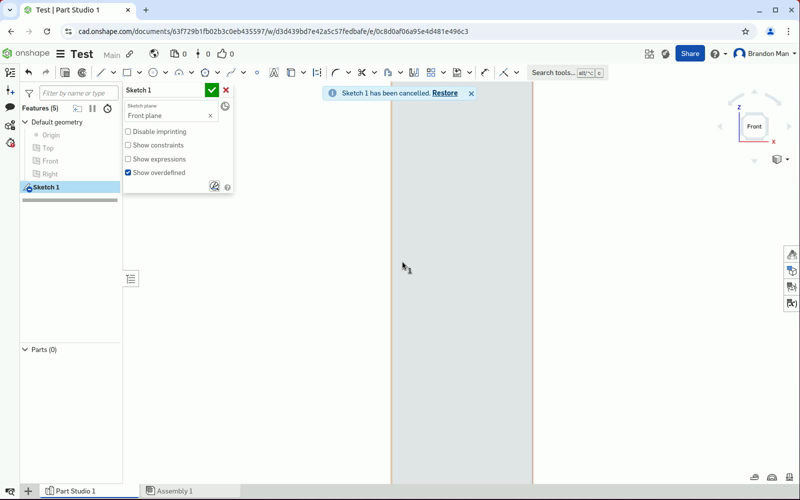
scroll(-6)
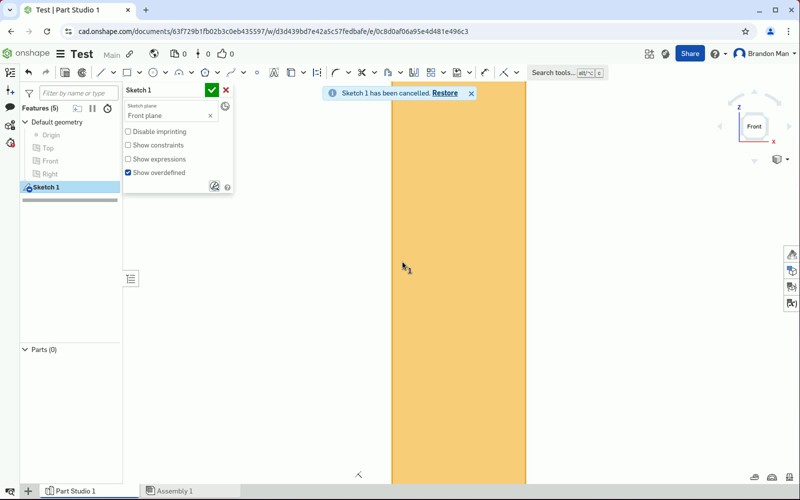
scroll(-6)
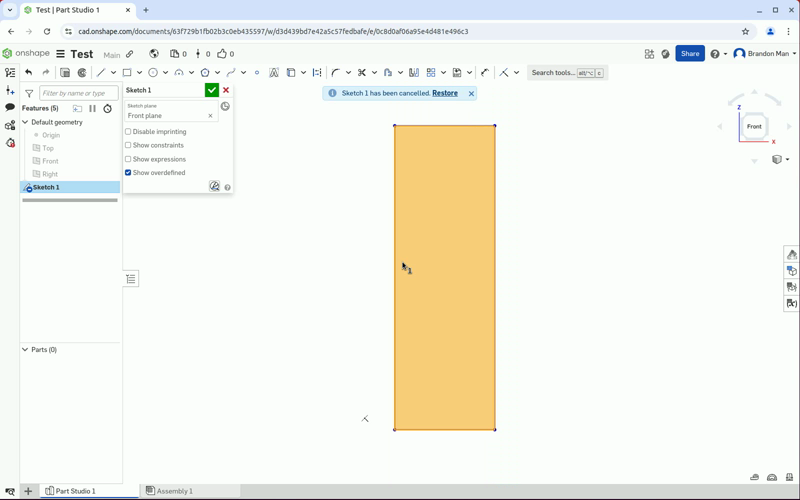
scroll(-6)
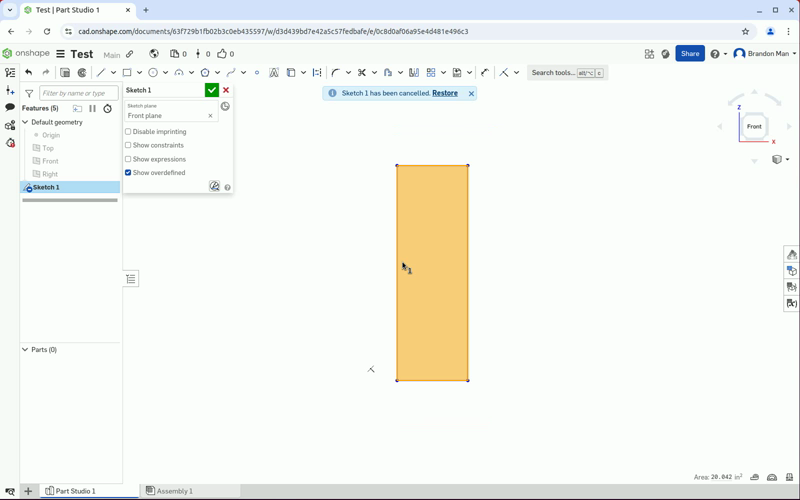
scroll(-6)
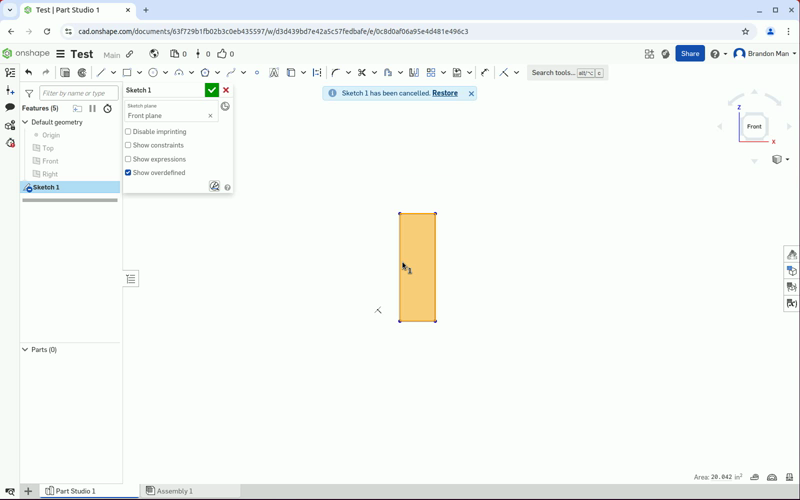
scroll(-6)
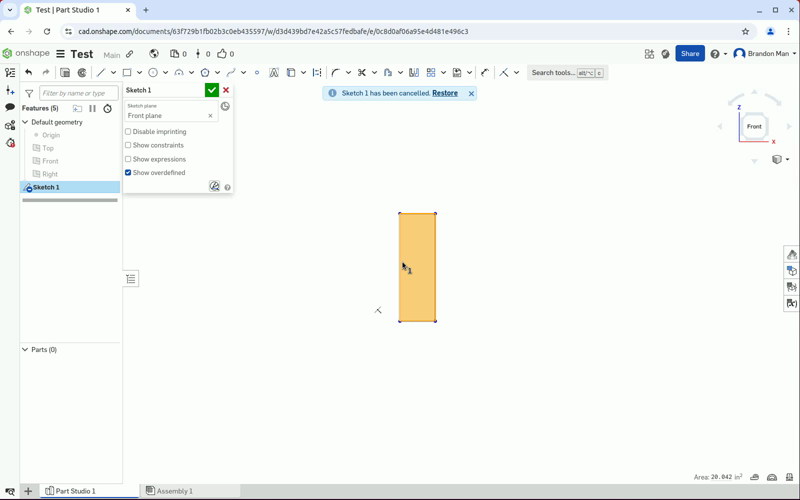
scroll(-6)
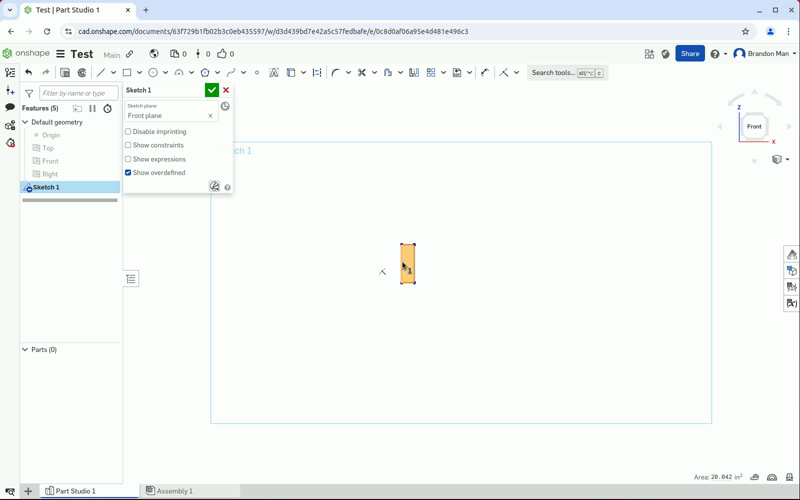
mouse_move(73, 352)
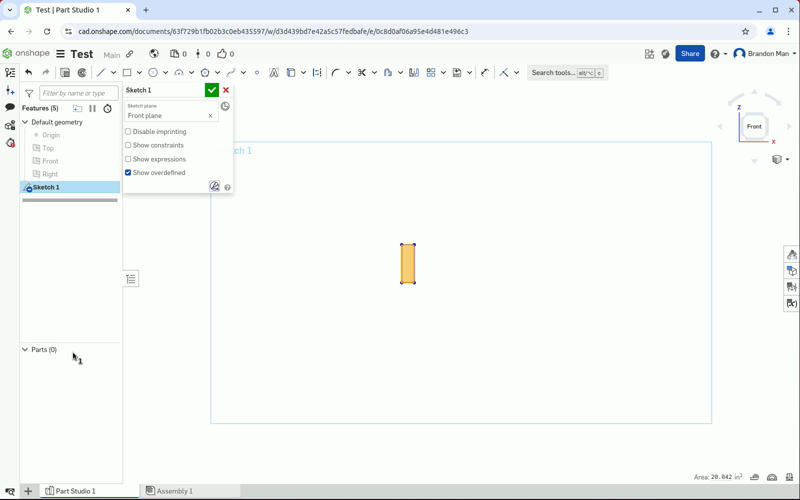
key(shift+y)
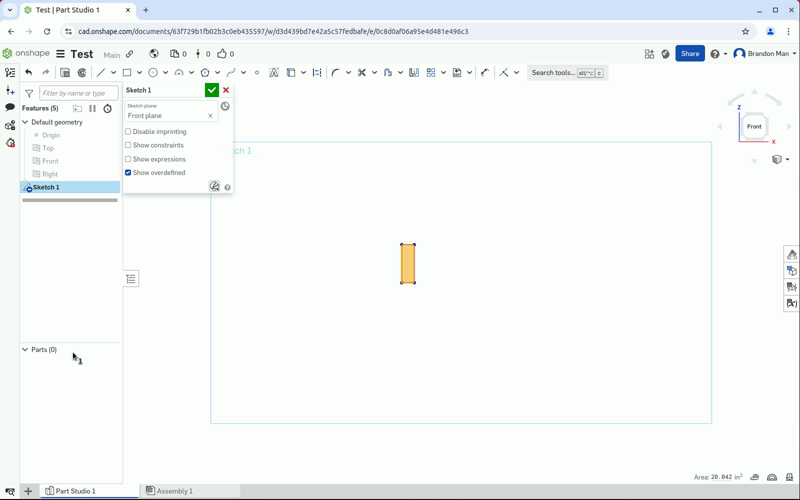
key(shift+e)
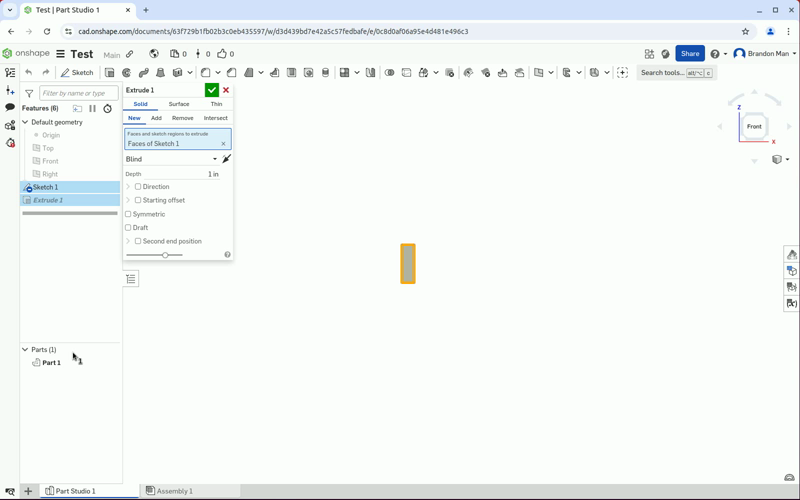
mouse_move(143, 106)
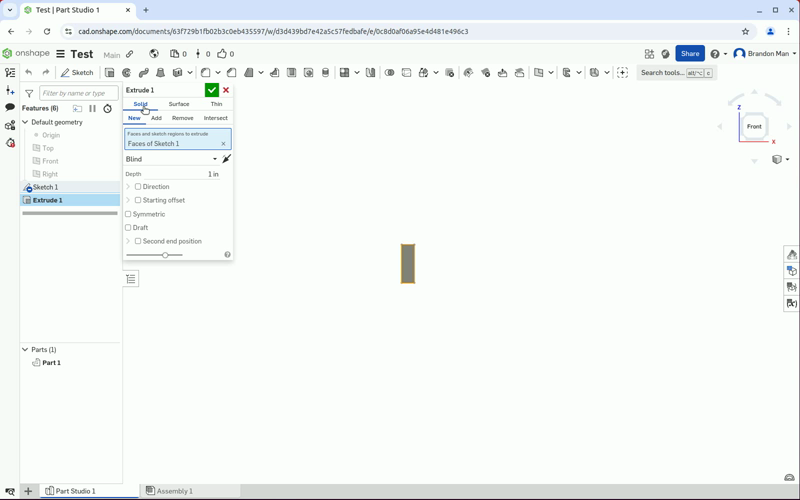
click(143, 106)
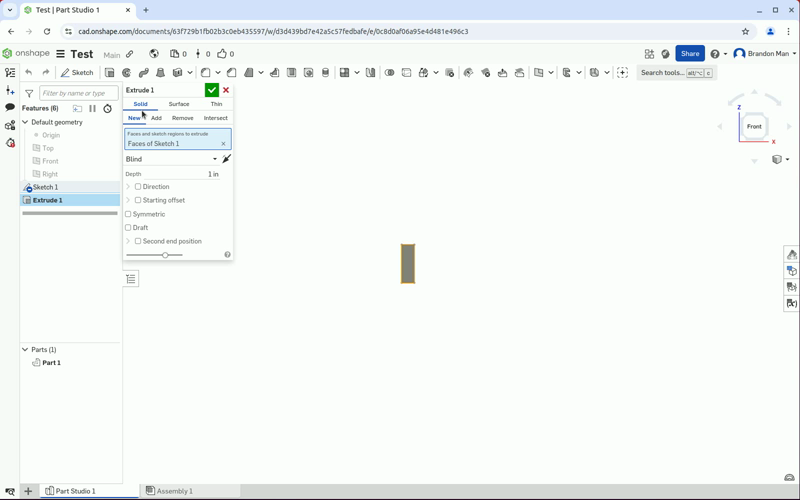
mouse_move(137, 120)
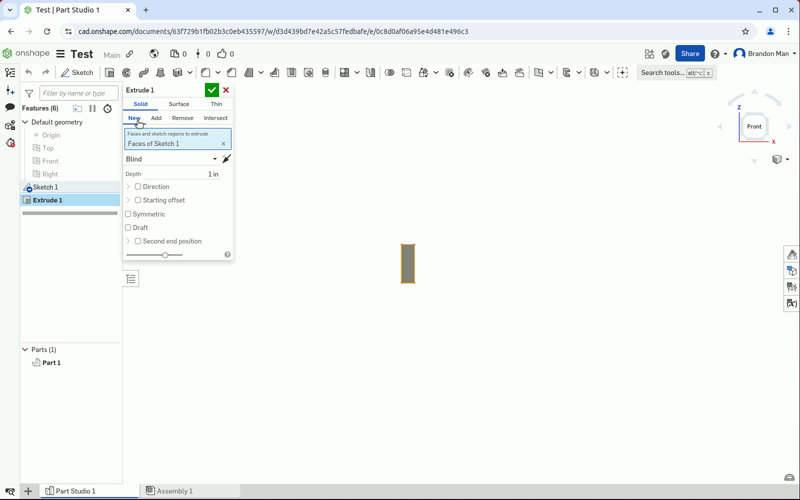
click(137, 120)
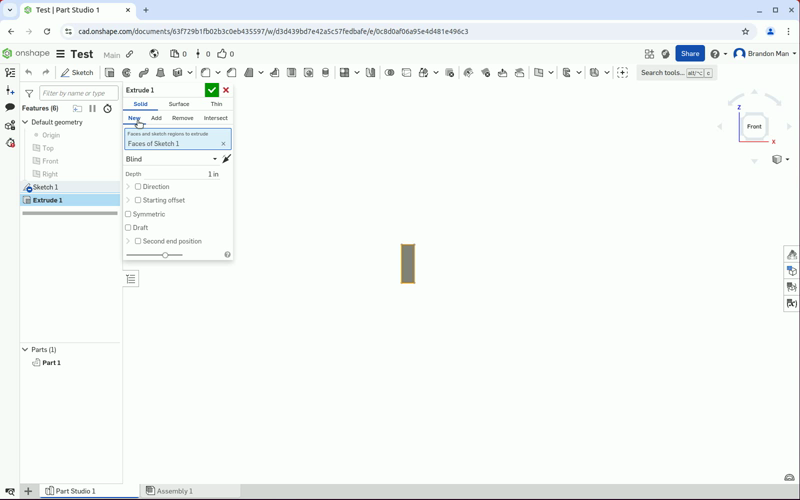
key(tab, 4)
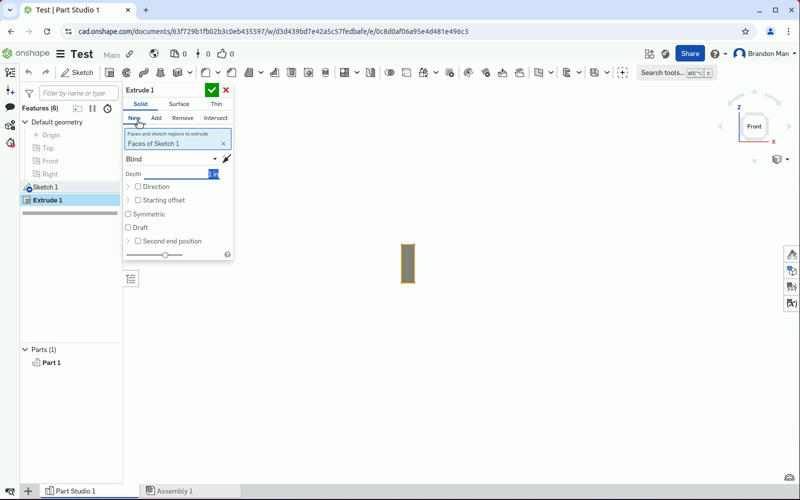
text(46.216)
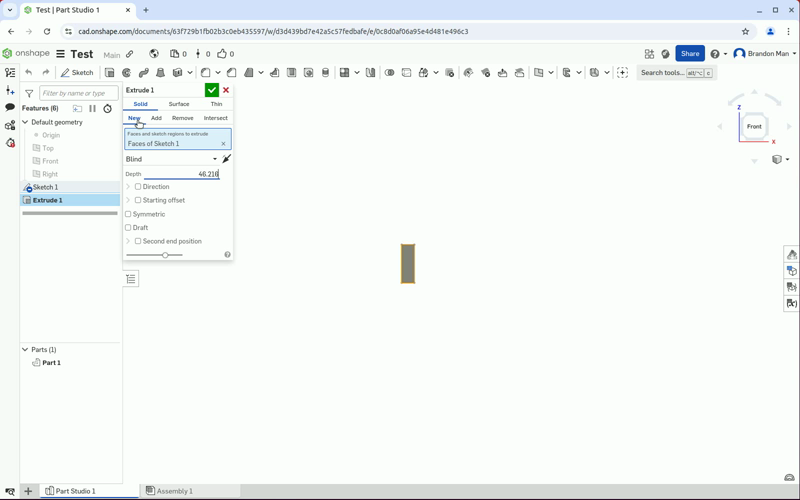
key(tab, 3)
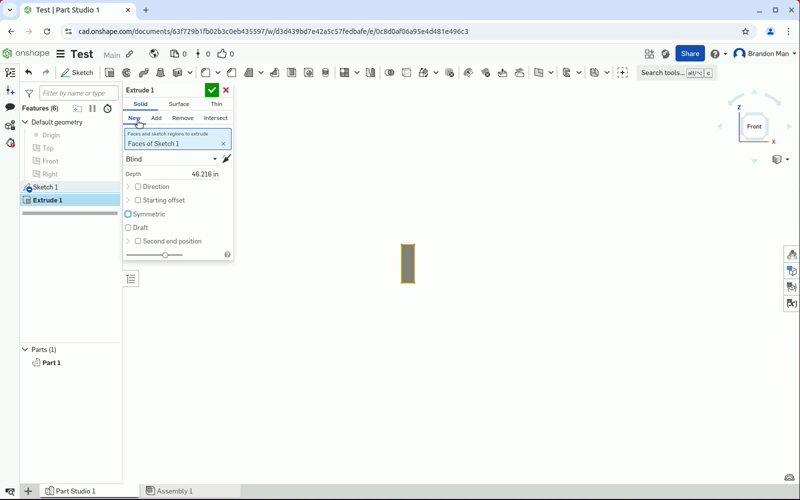
key(space)
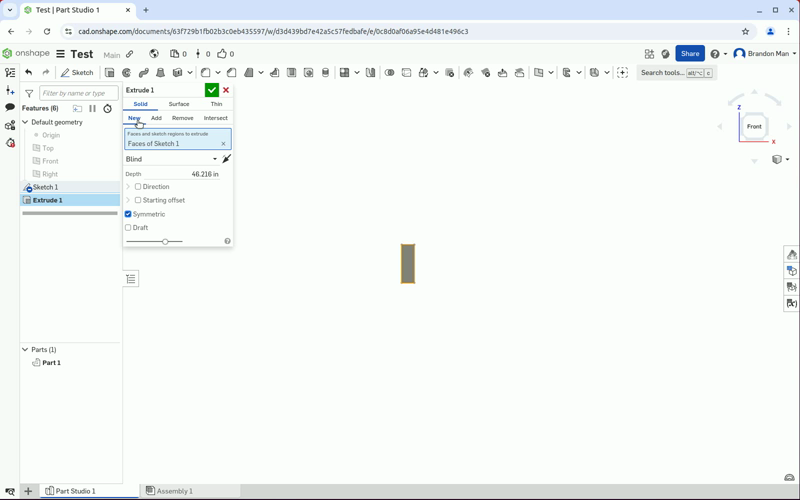
key(enter)
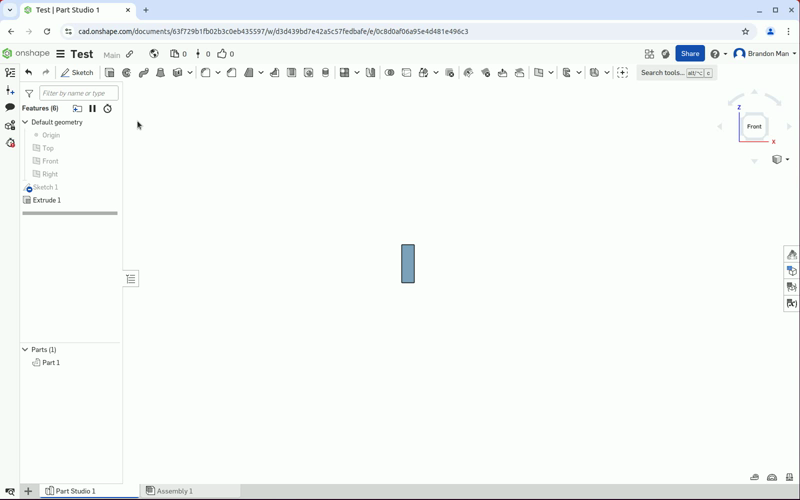
key(shift+h)
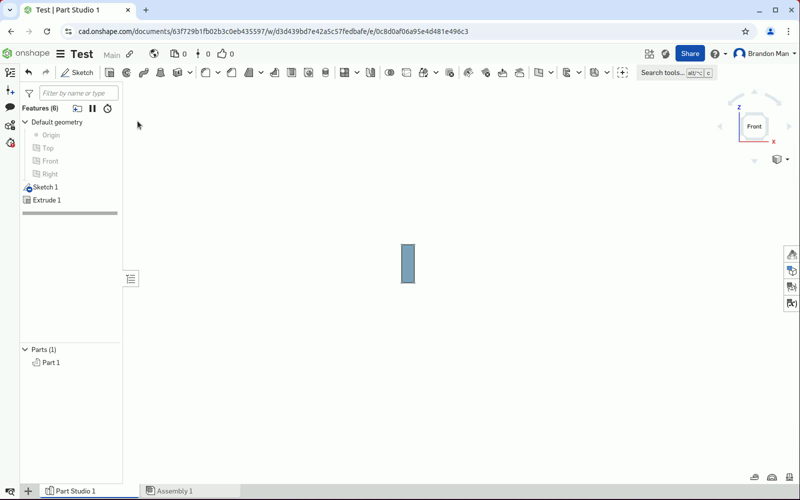
key(shift+h)
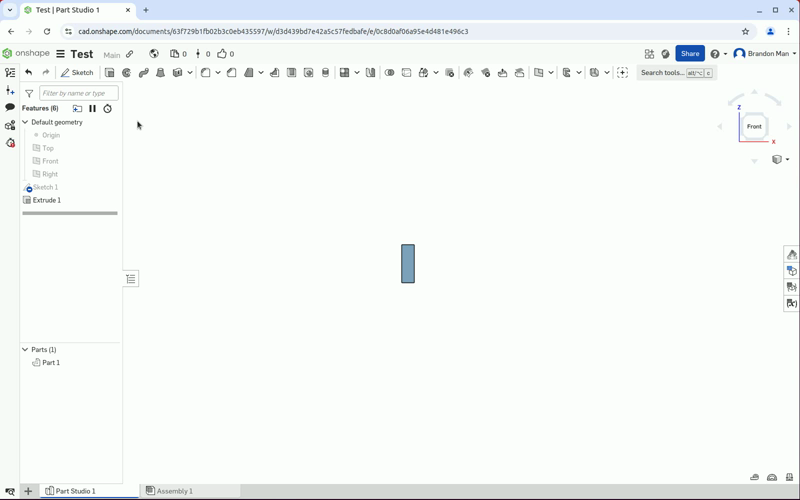
mouse_move(73, 189)
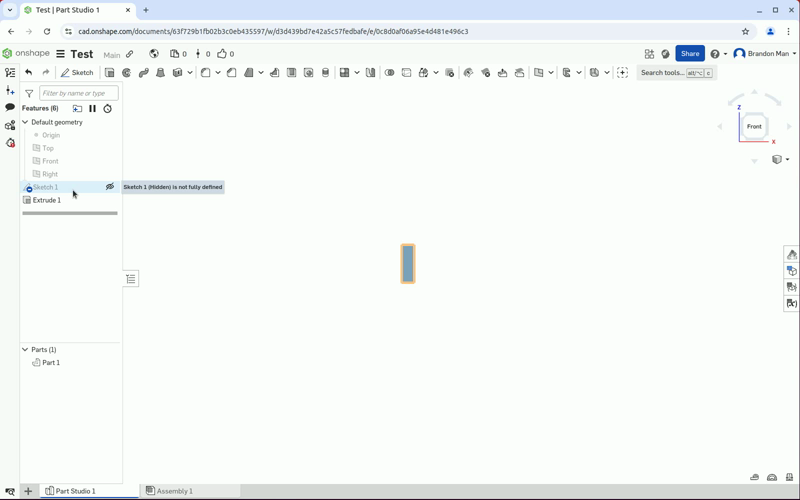
click(73, 189)
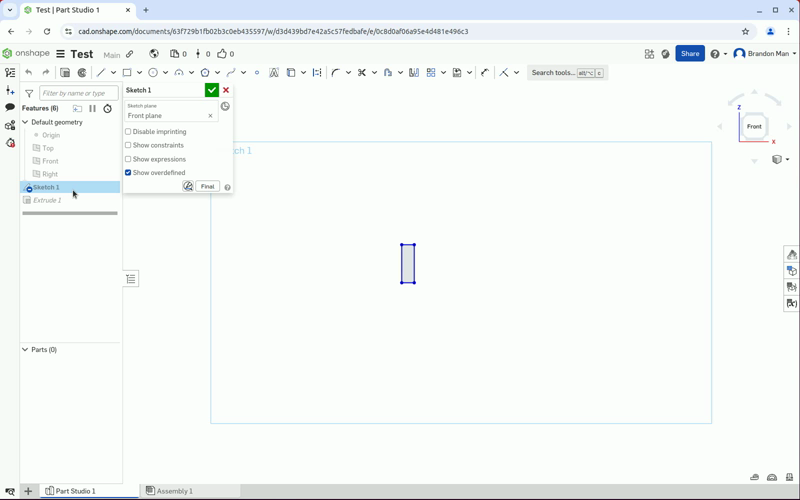
mouse_move(229, 92)
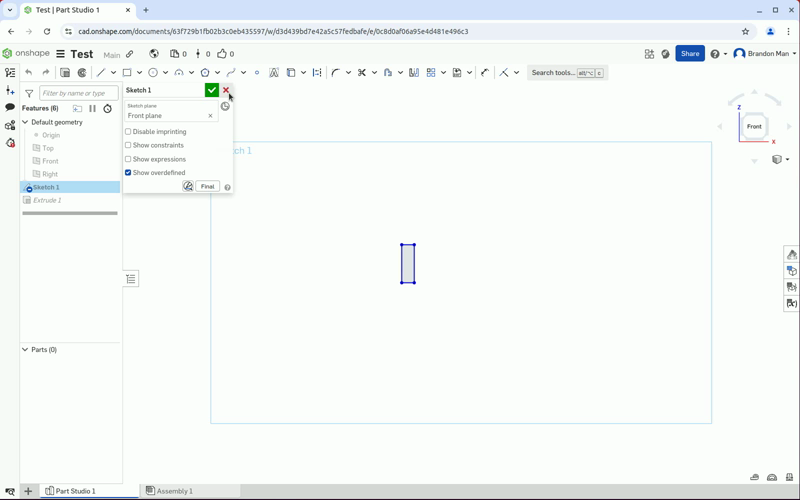
click(229, 92)
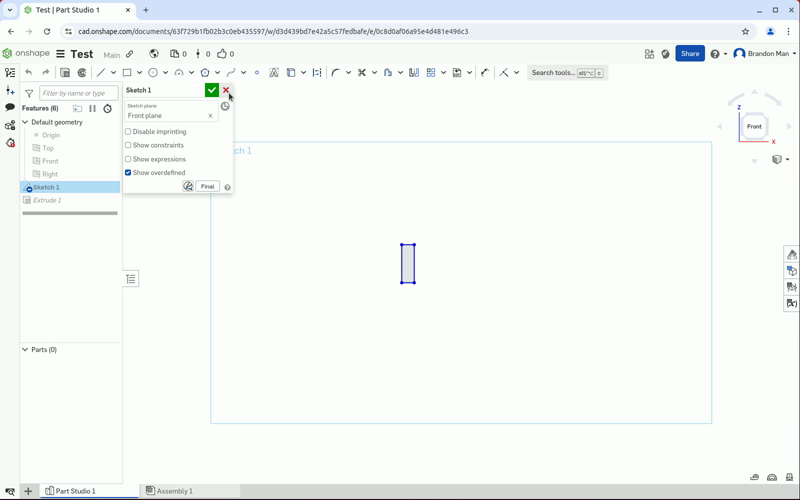
key(shift+s)
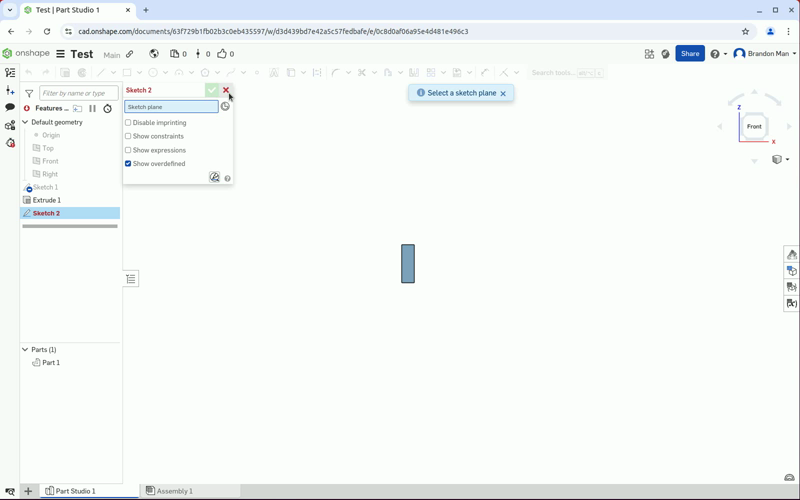
mouse_move(73, 163)
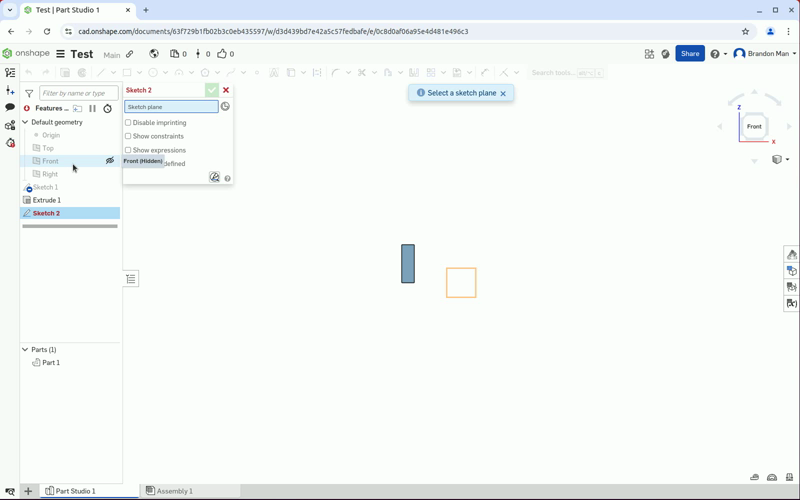
click(73, 163)
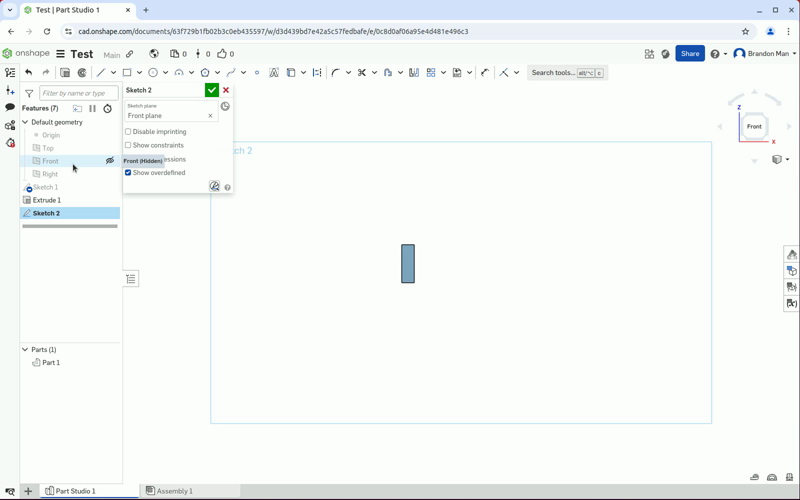
mouse_move(73, 352)
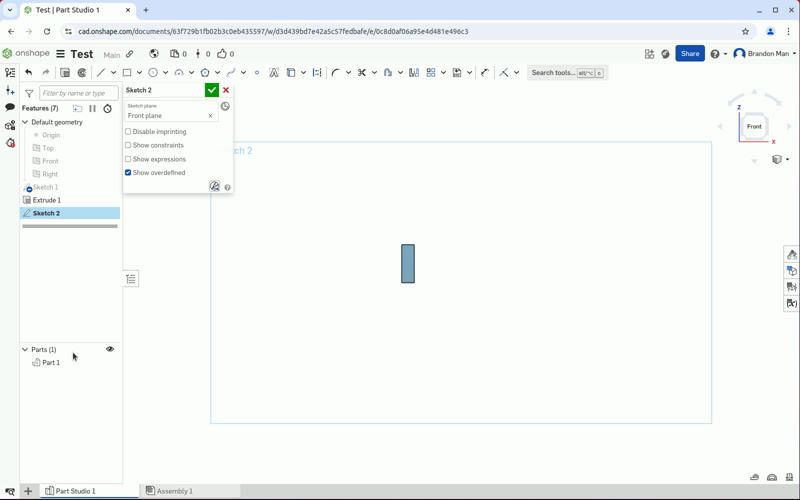
key(y)
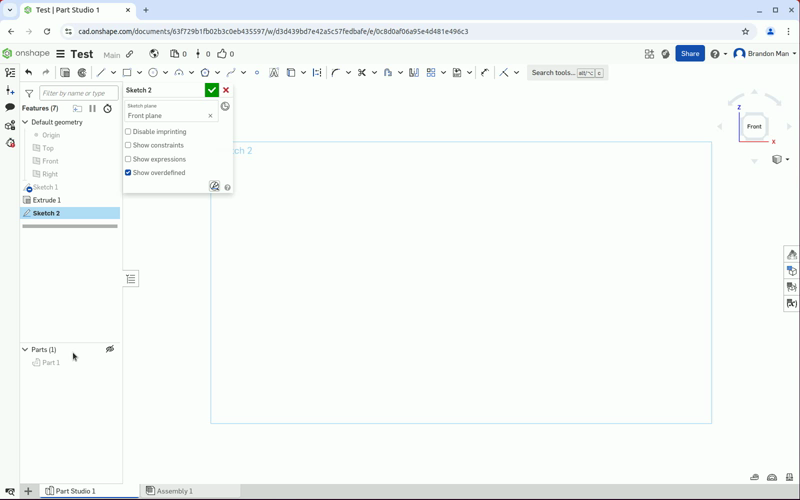
key(l)
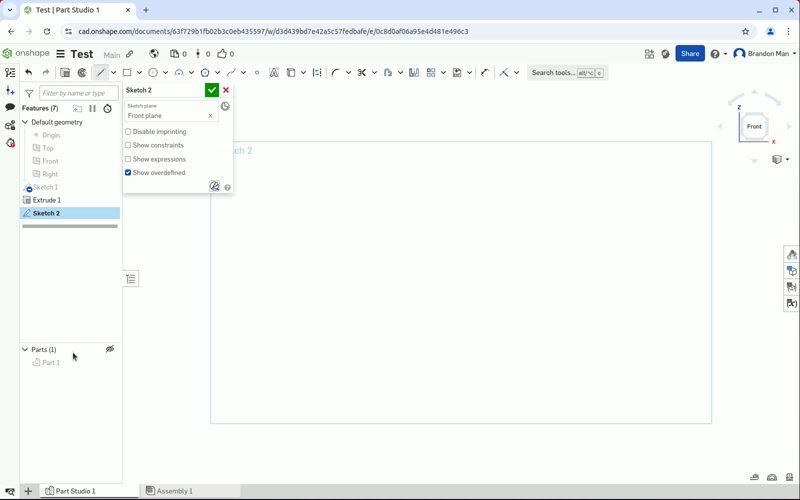
key_down(shift)
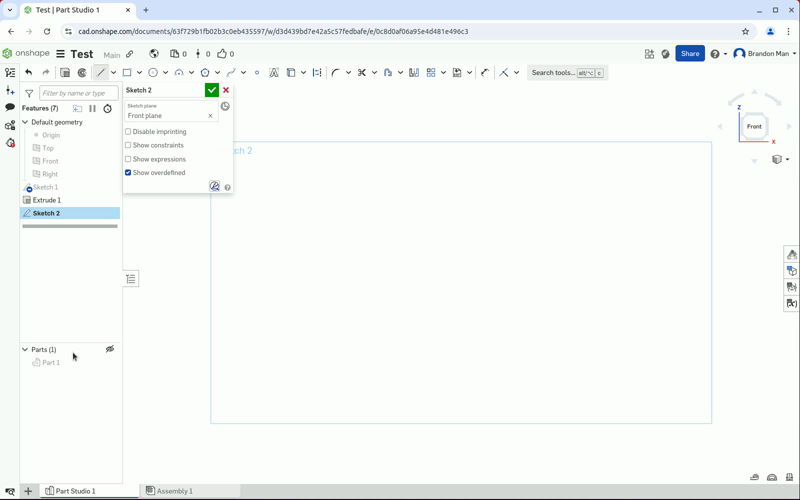
mouse_move(508, 282)
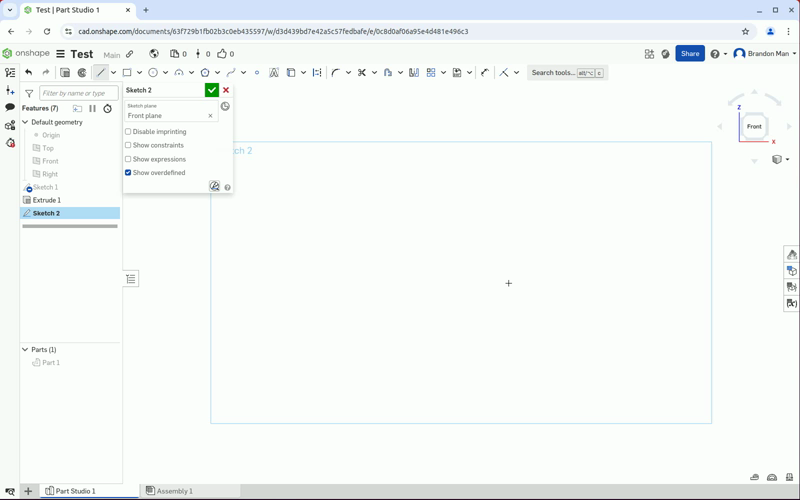
click(508, 282)
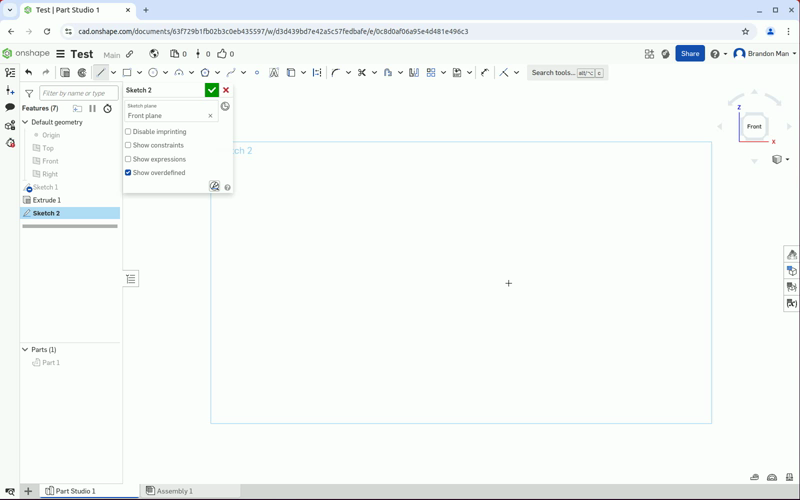
key_up(shift)
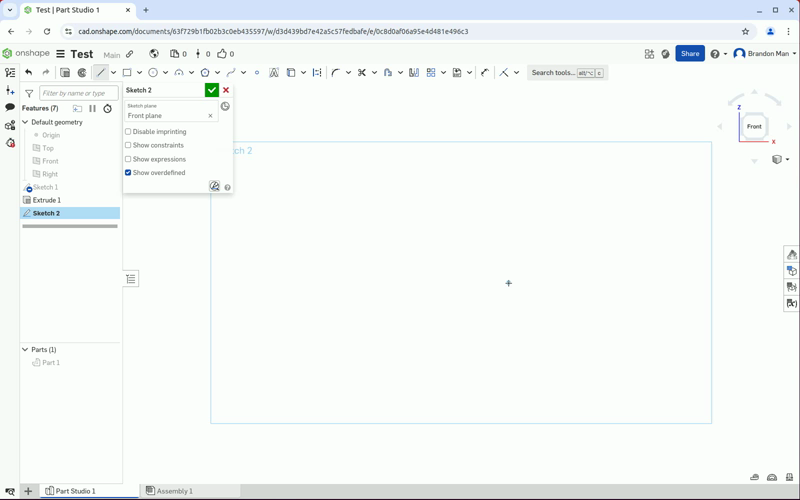
key_down(shift)
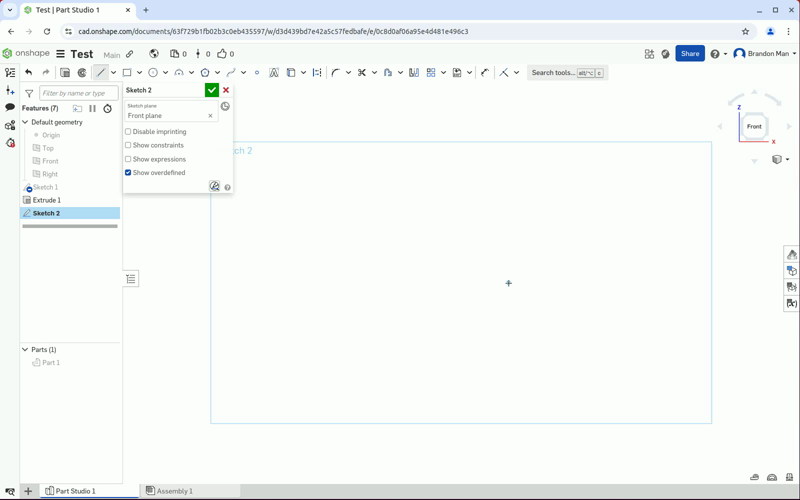
mouse_move(538, 282)
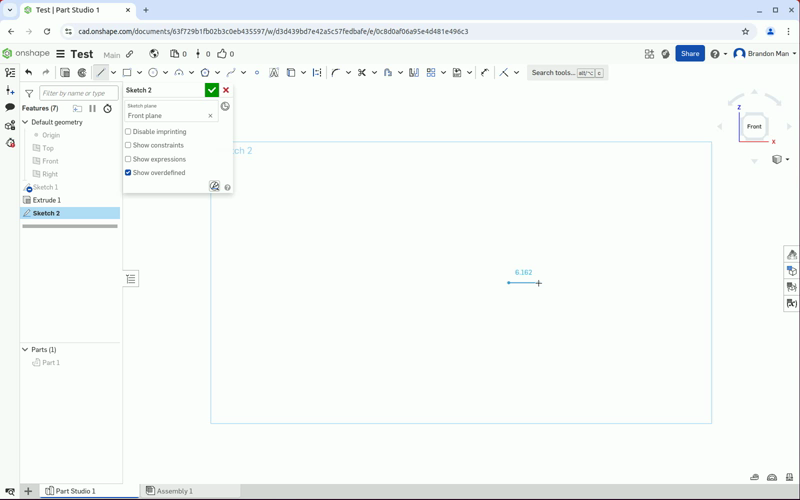
mouse_move(520, 282)
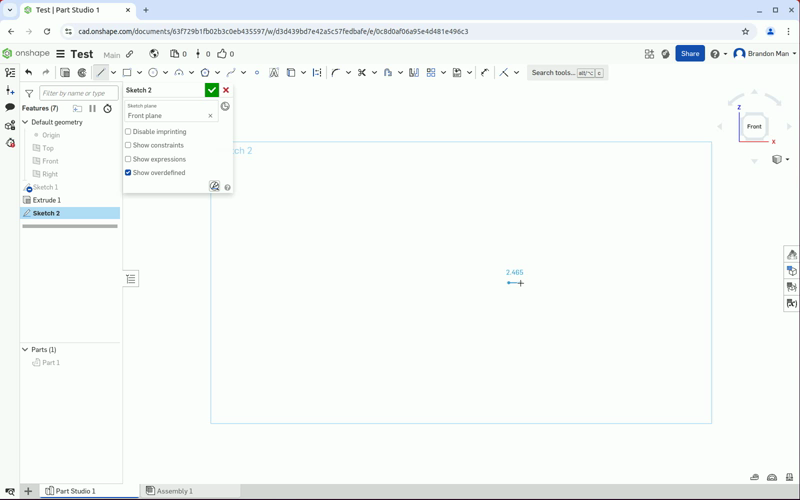
click(520, 282)
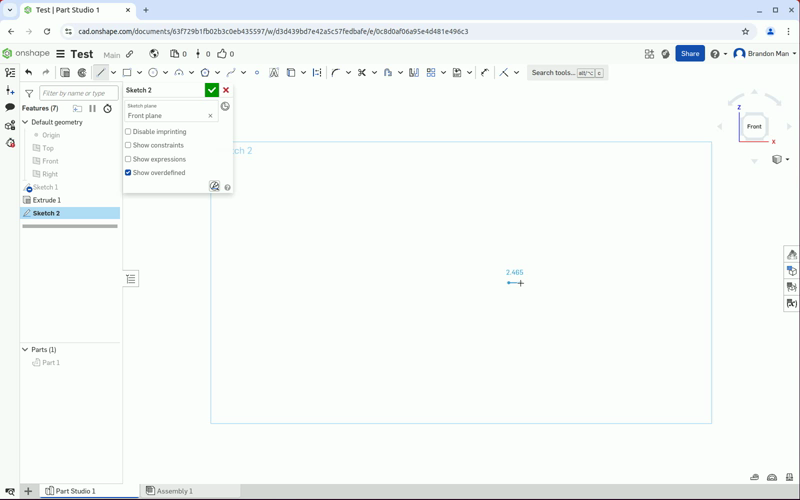
key_up(shift)
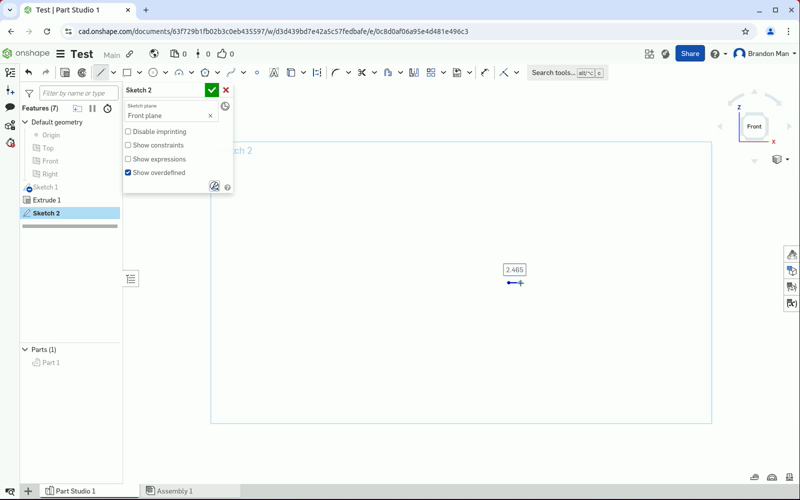
key_down(shift)
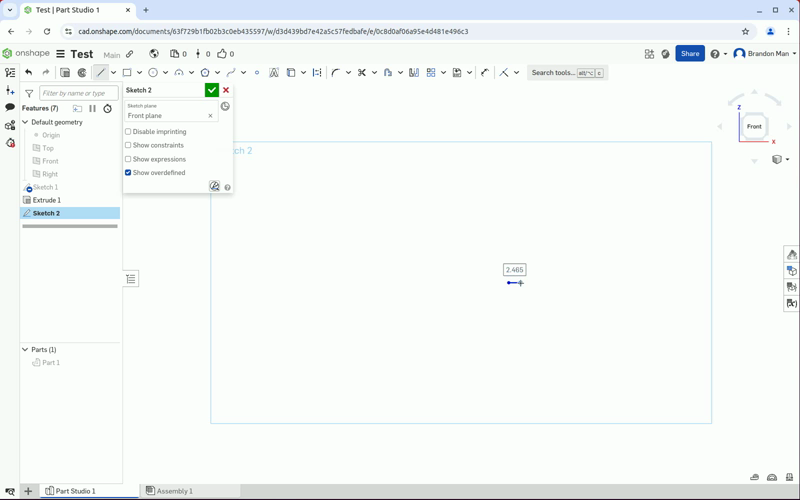
mouse_move(550, 282)
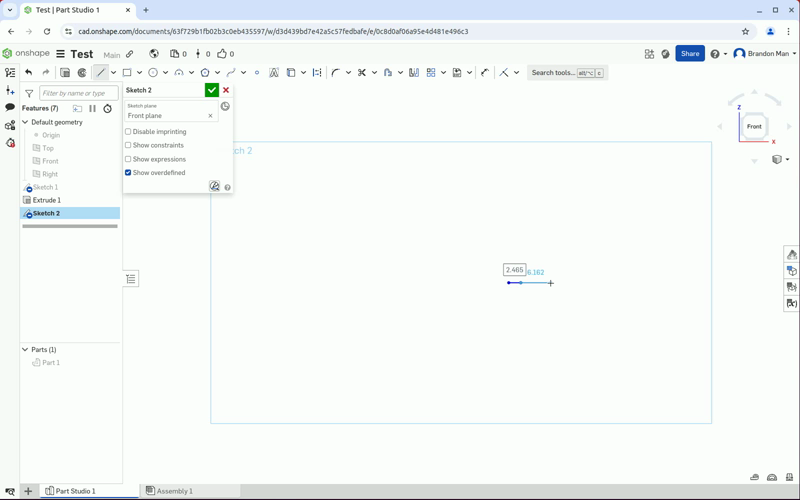
mouse_move(520, 244)
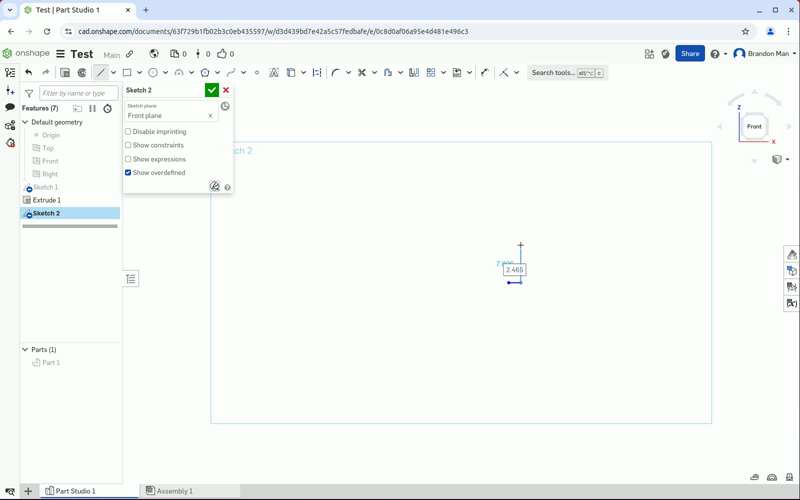
click(520, 244)
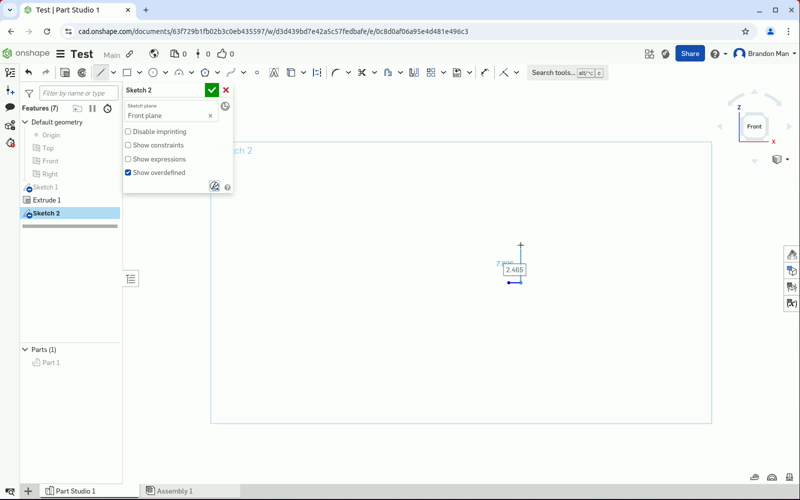
key_up(shift)
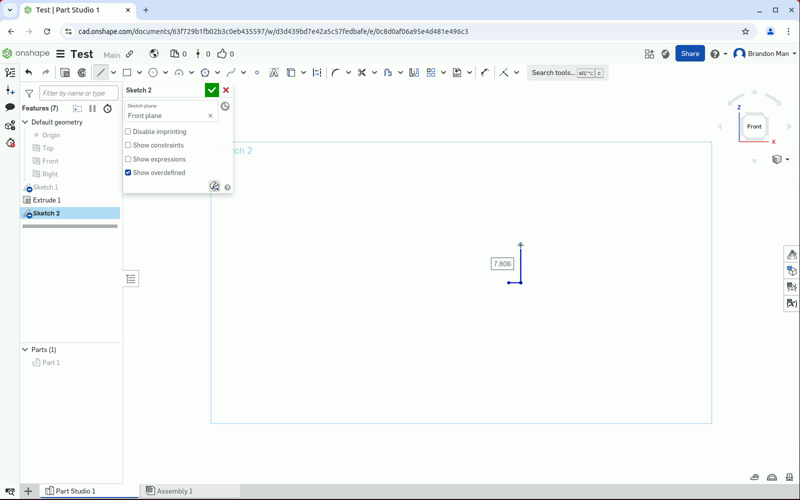
key_down(shift)
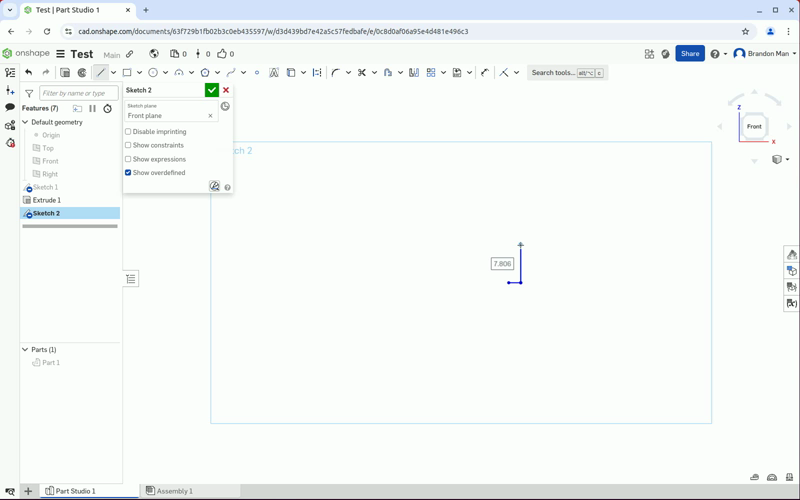
mouse_move(550, 244)
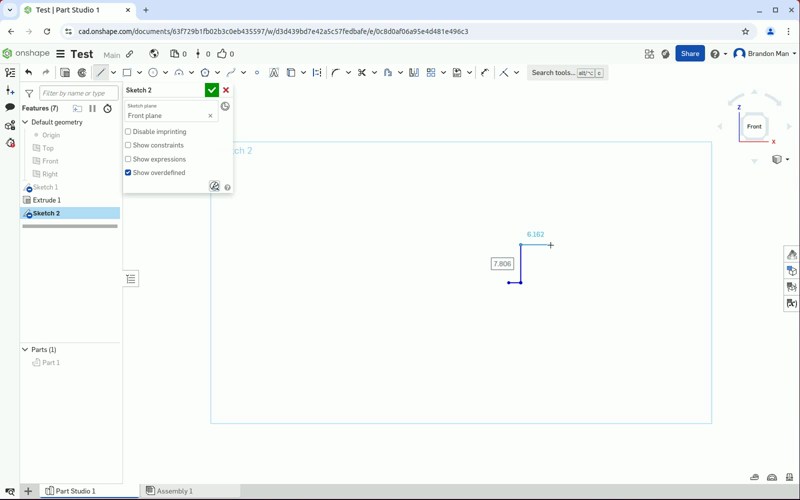
mouse_move(508, 244)
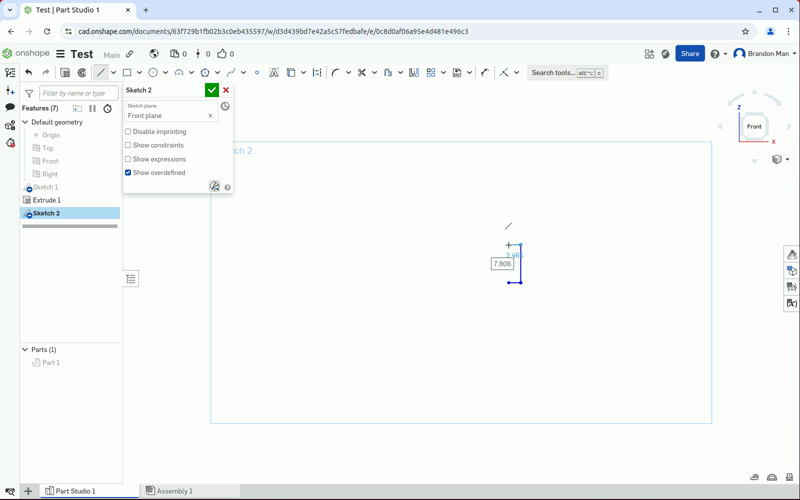
click(508, 244)
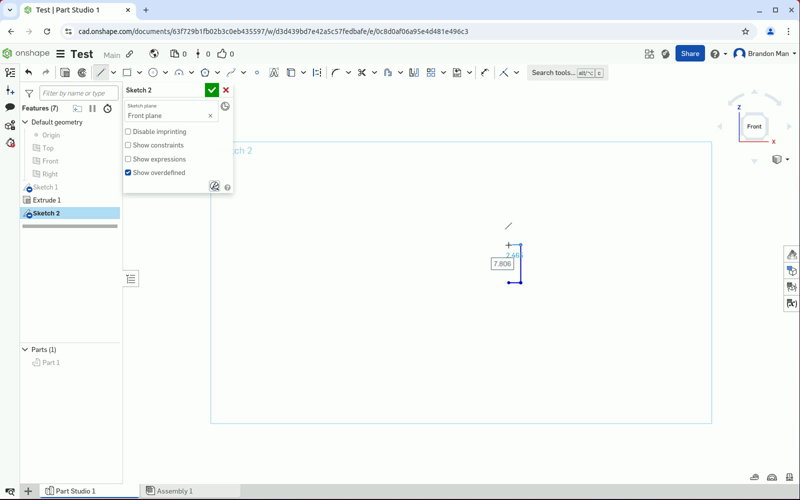
key_up(shift)
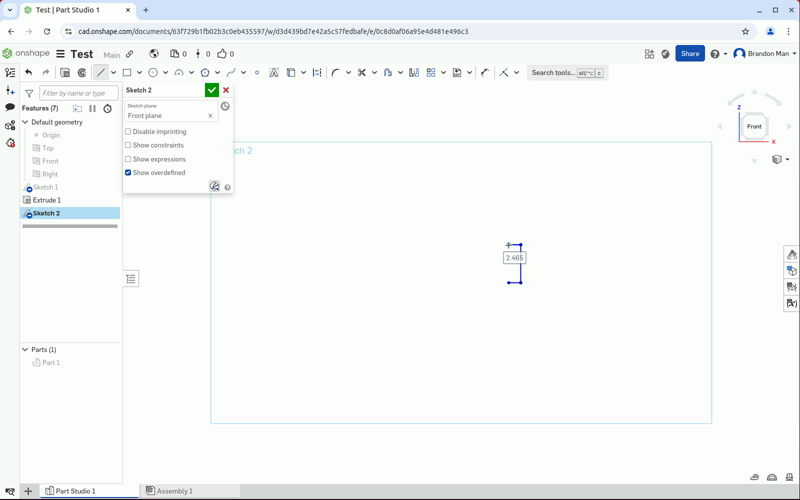
mouse_move(538, 244)
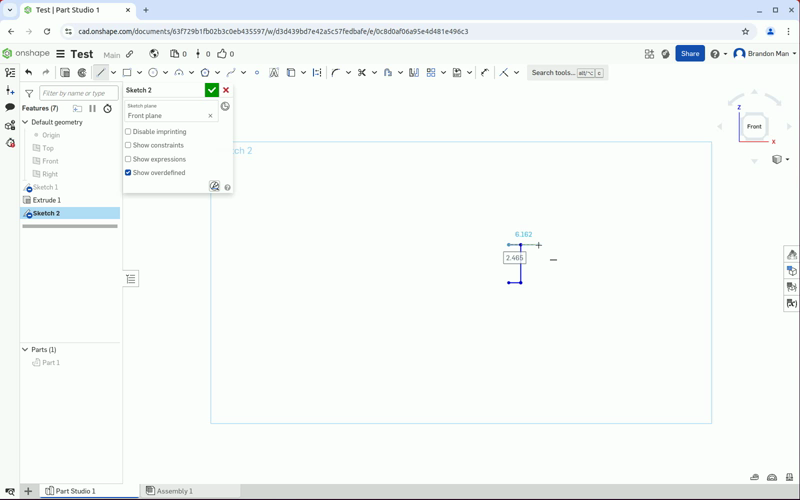
key_down(shift)
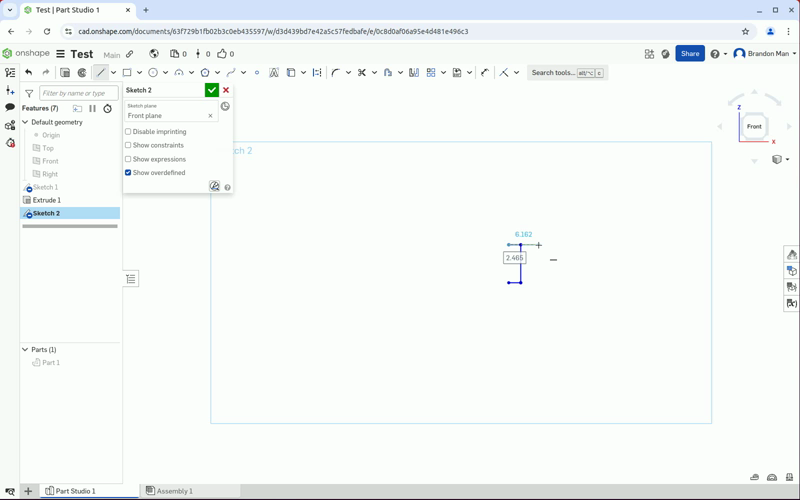
mouse_move(508, 282)
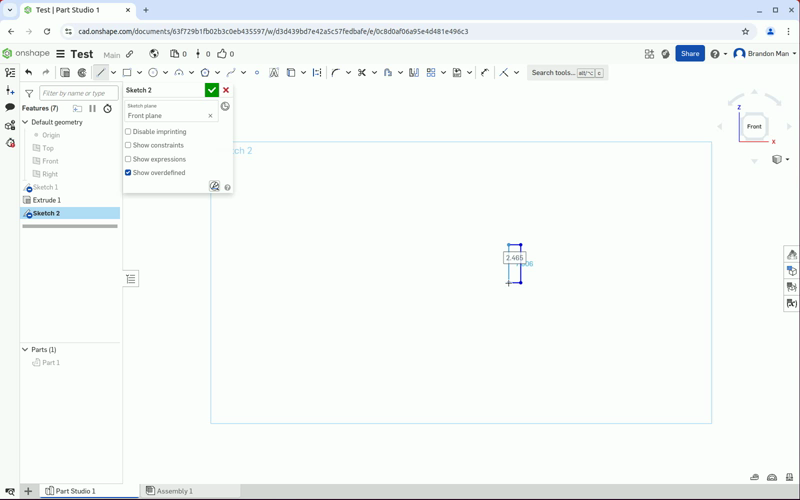
key_up(shift)
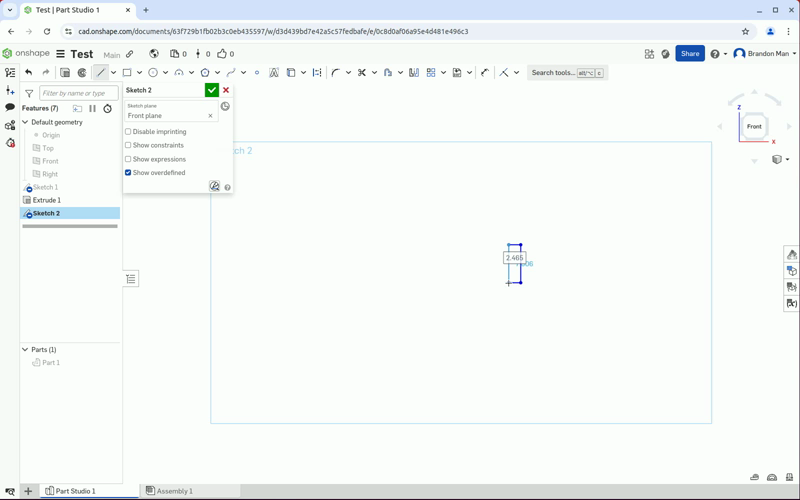
click(508, 282)
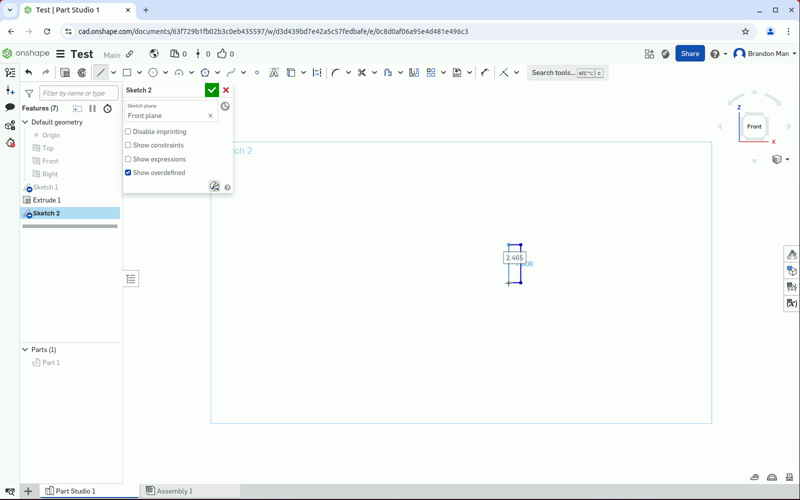
key(esc)
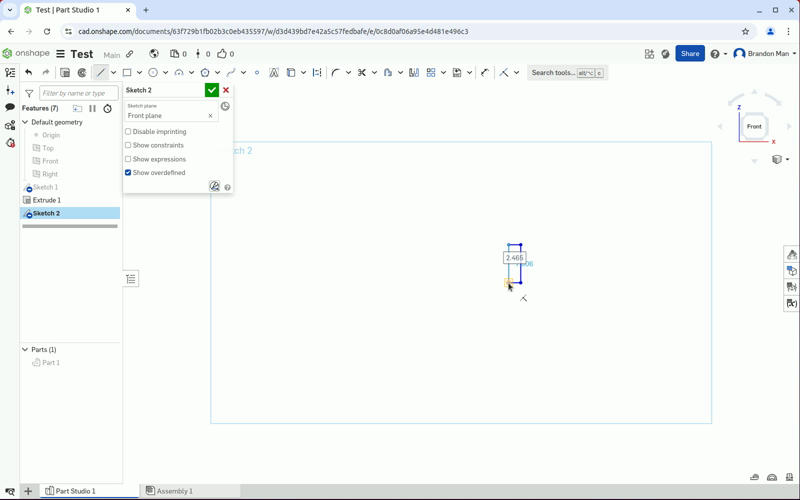
mouse_move(509, 249)
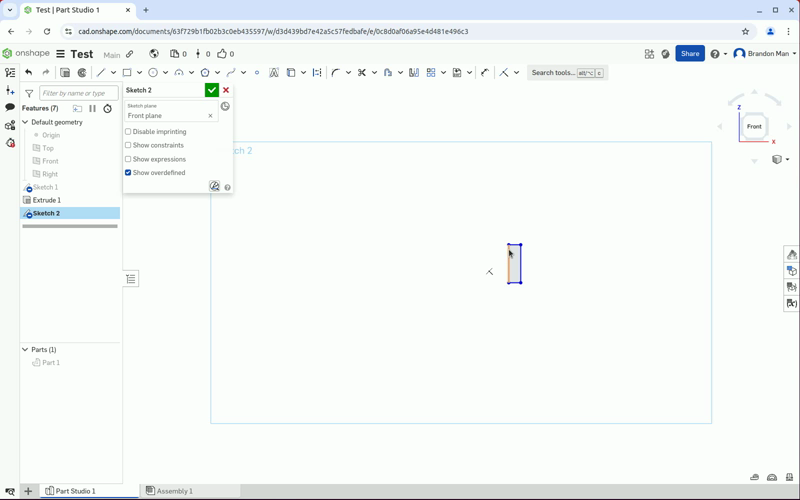
scroll(6)
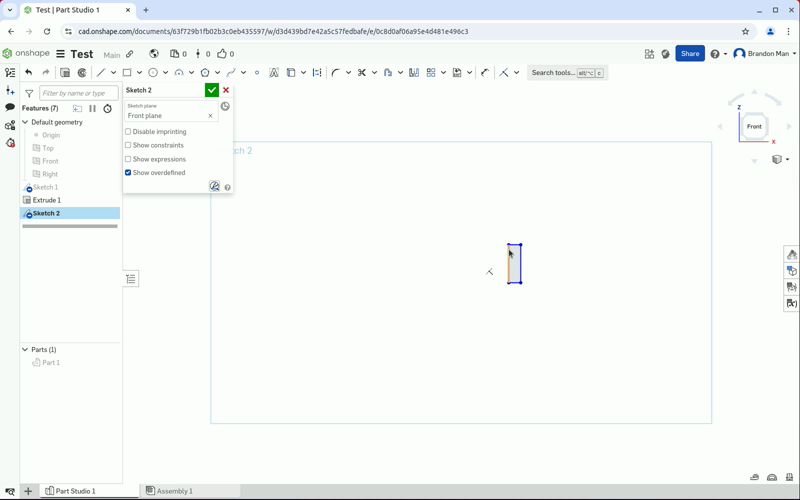
scroll(6)
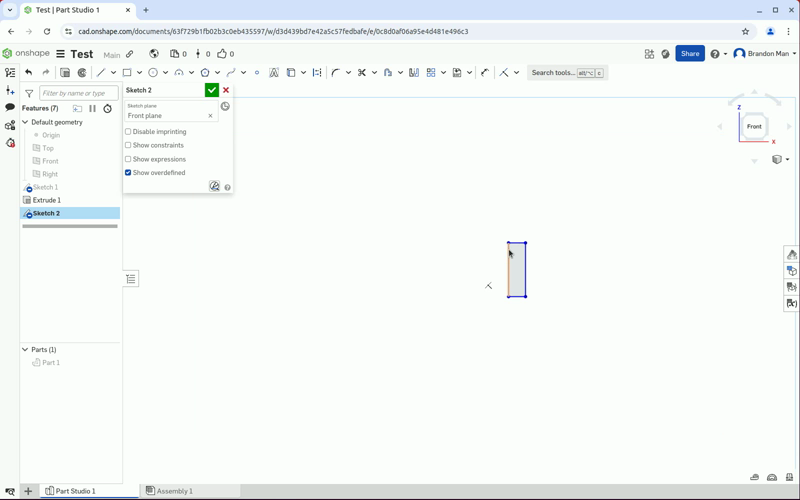
scroll(6)
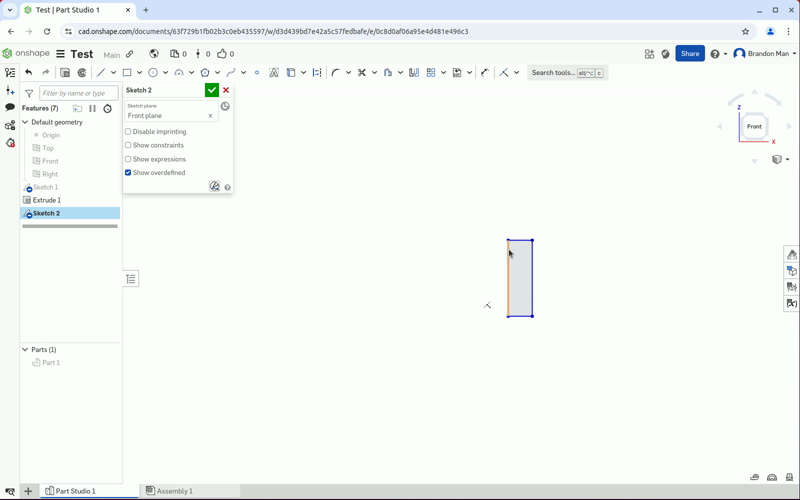
scroll(6)
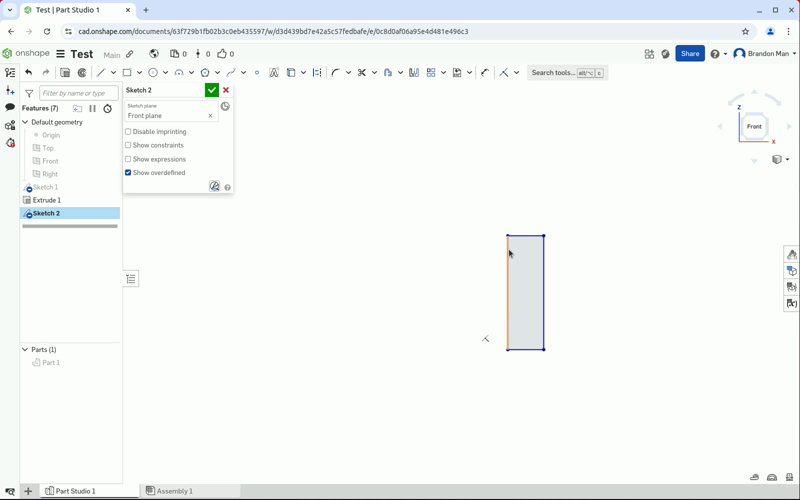
scroll(6)
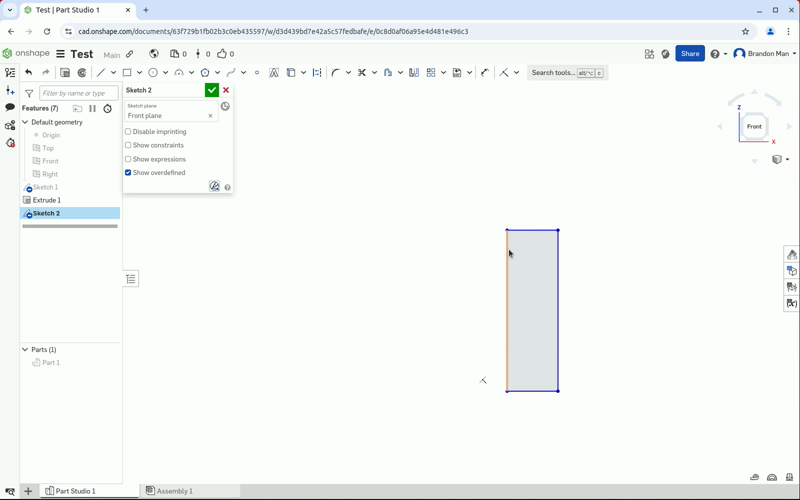
scroll(6)
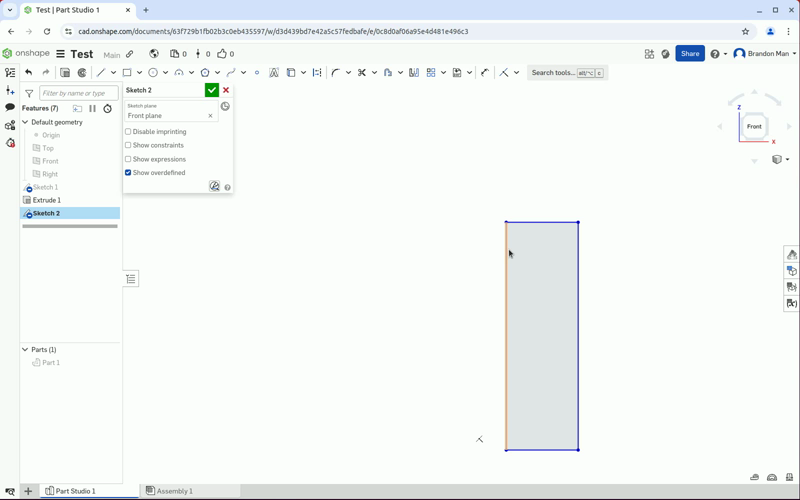
scroll(6)
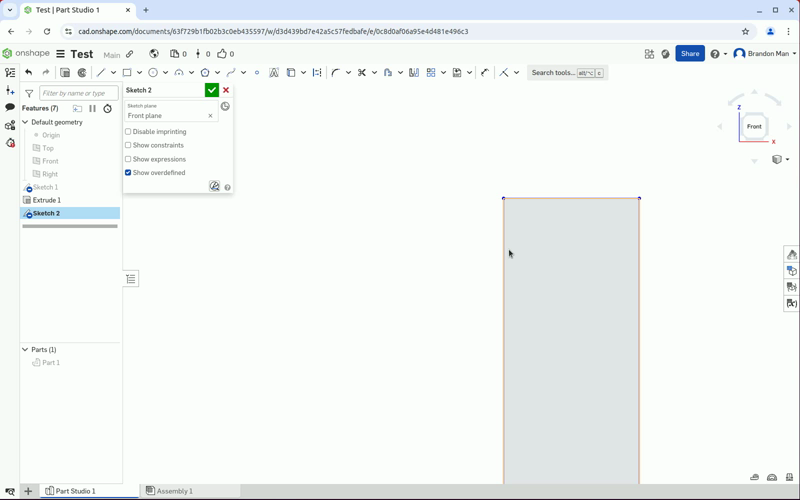
click(509, 249)
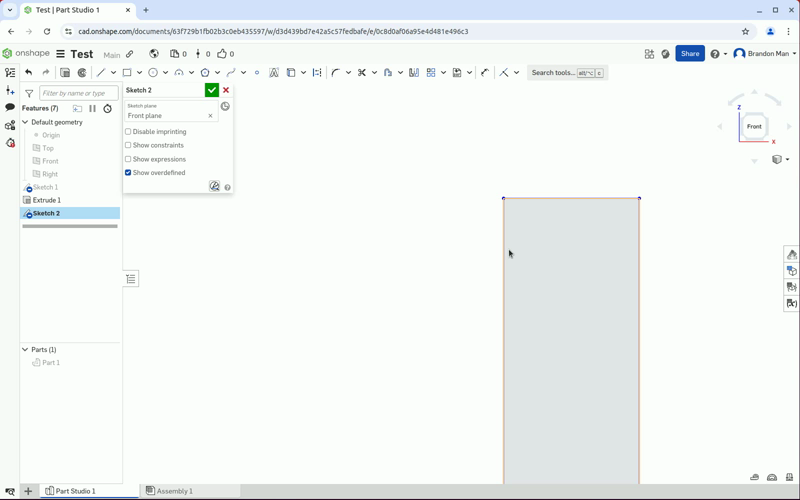
scroll(-6)
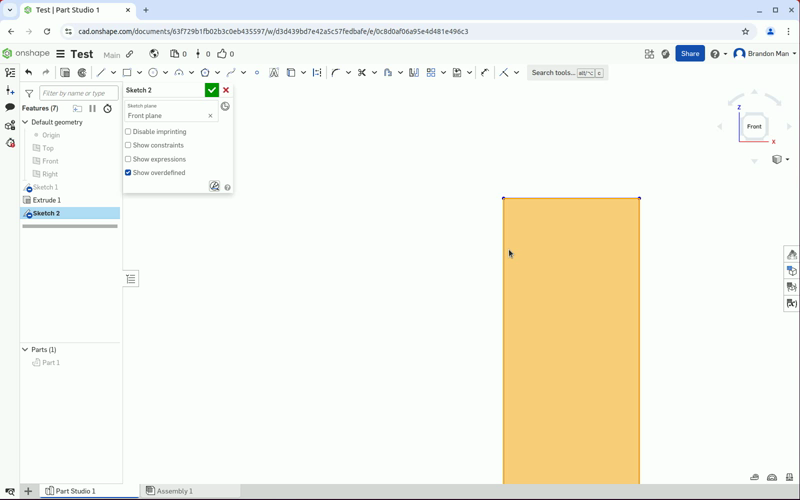
scroll(-6)
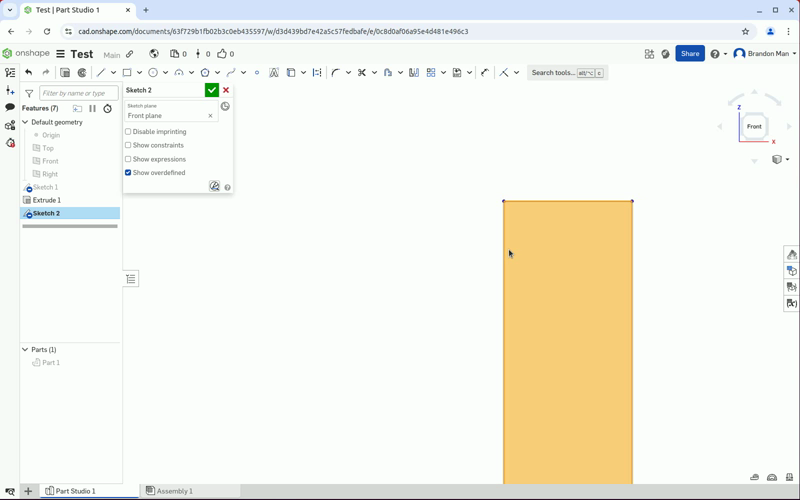
scroll(-6)
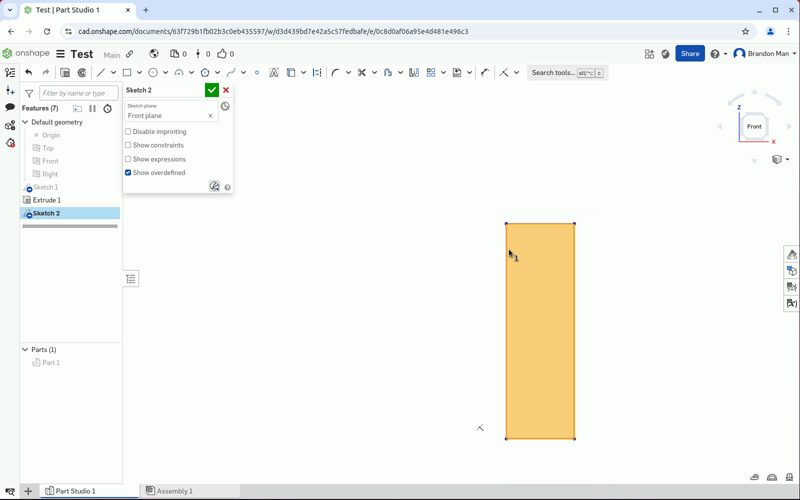
scroll(-6)
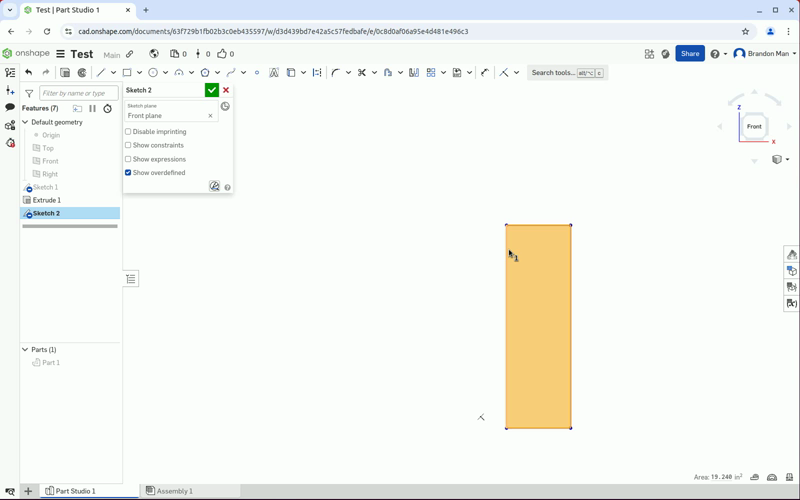
scroll(-6)
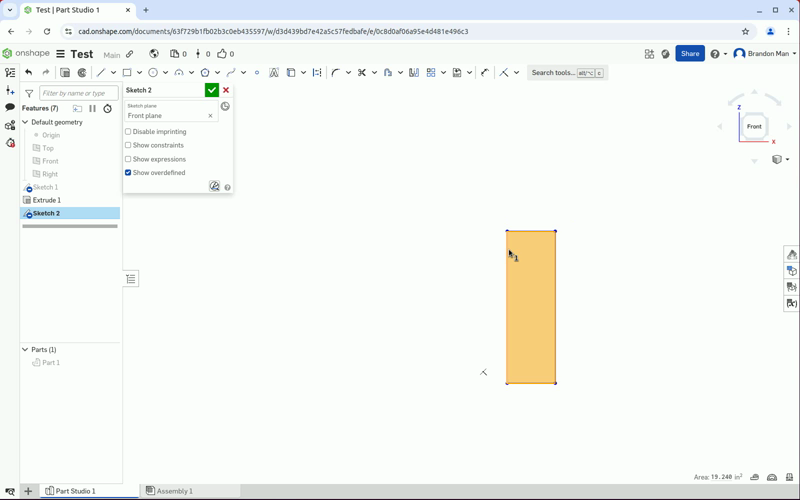
scroll(-6)
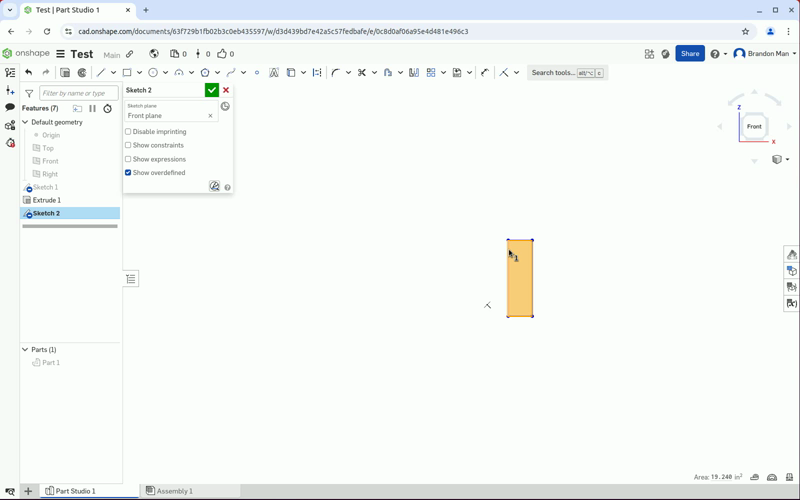
scroll(-6)
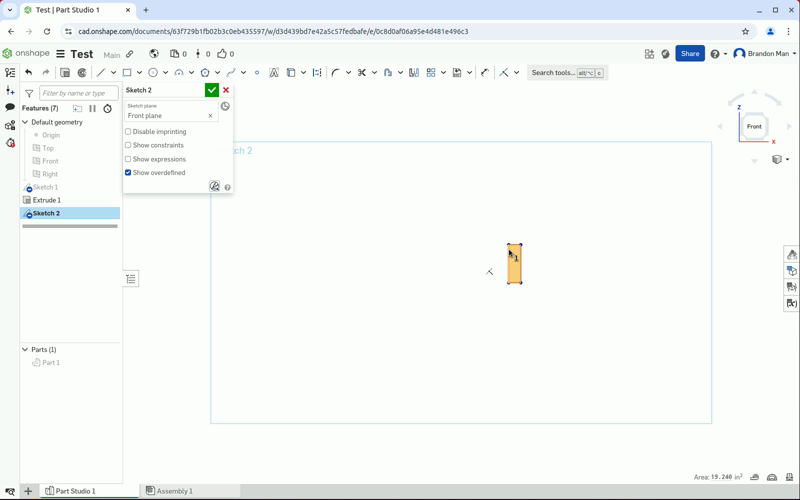
mouse_move(73, 352)
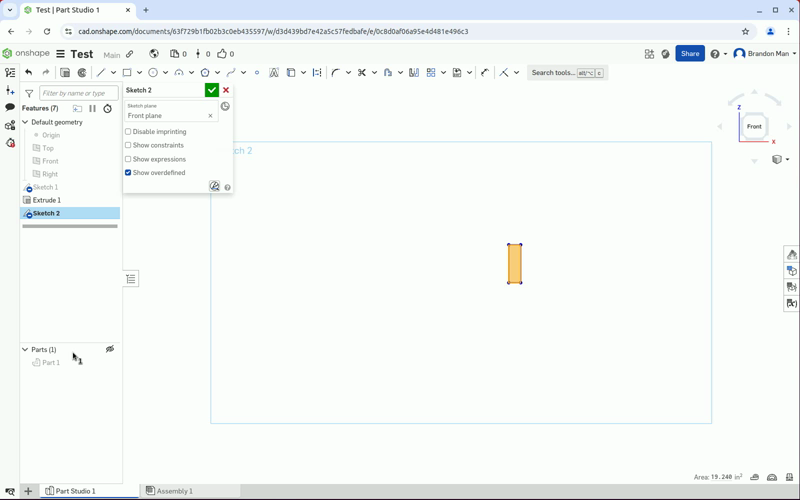
key(shift+y)
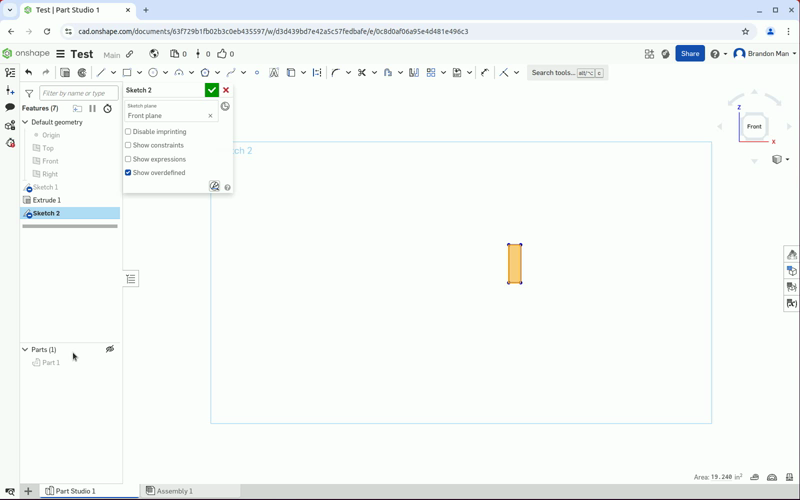
key(shift+e)
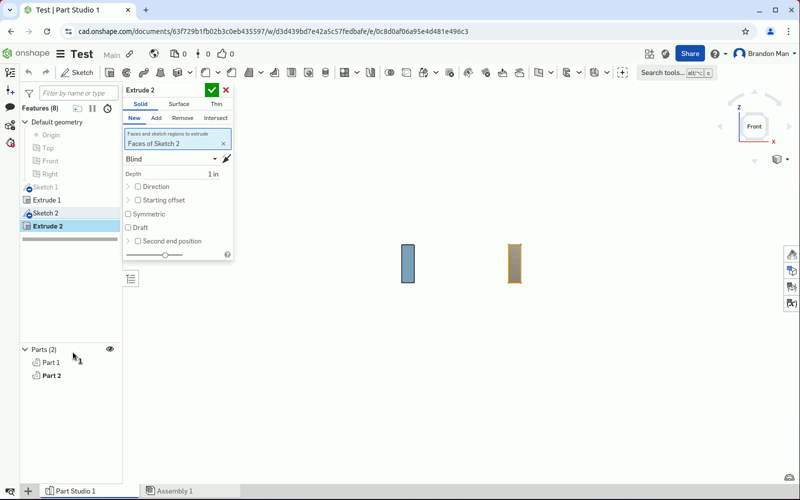
mouse_move(143, 106)
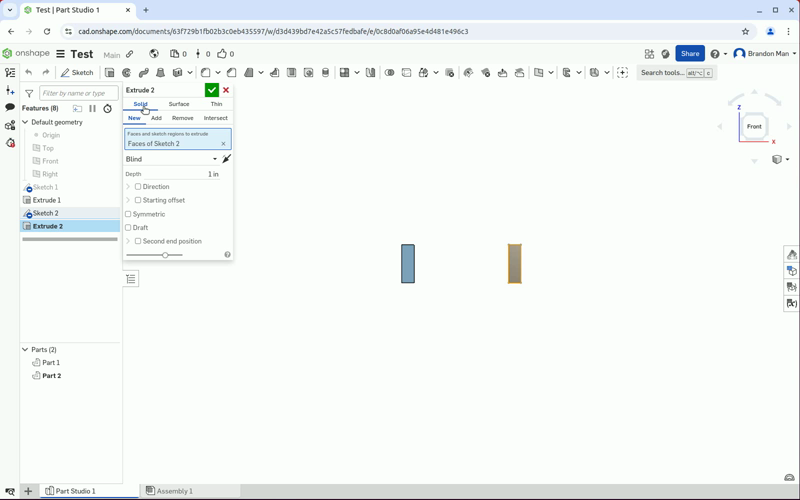
click(143, 106)
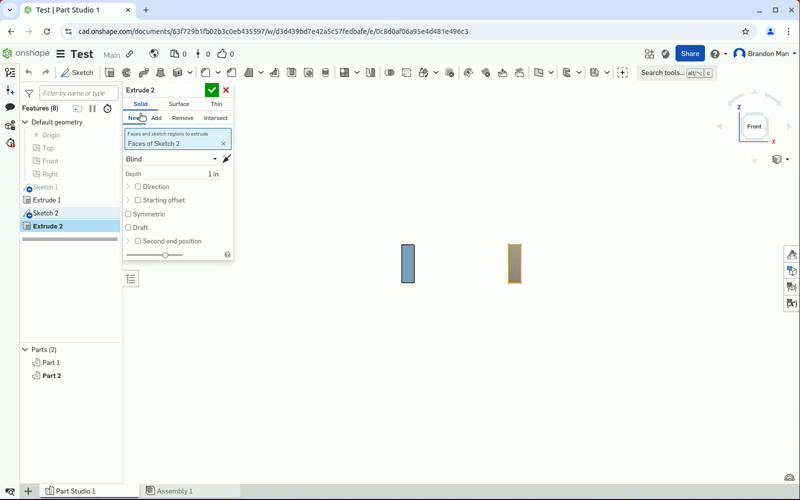
mouse_move(137, 120)
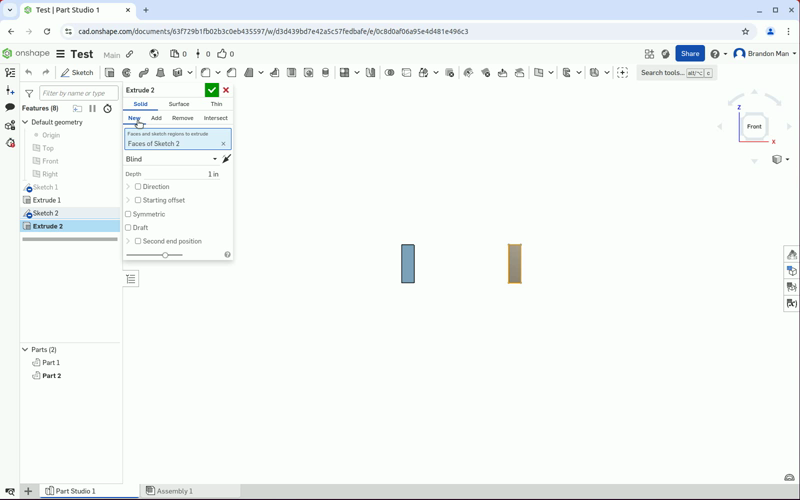
click(137, 120)
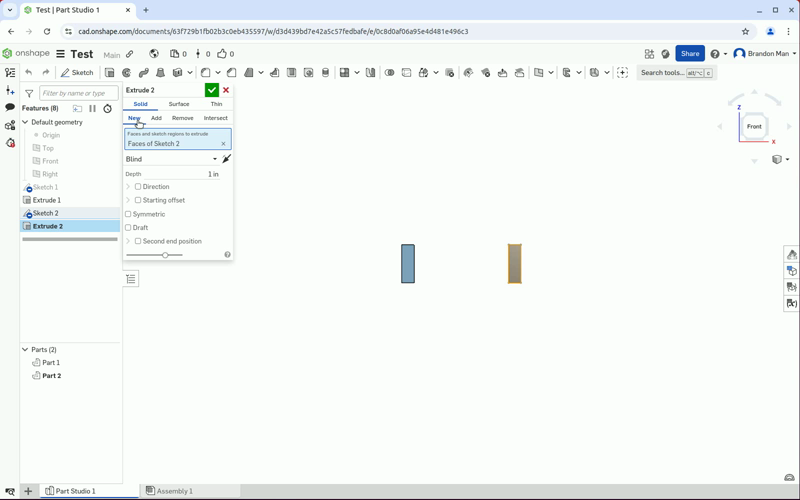
key(tab, 4)
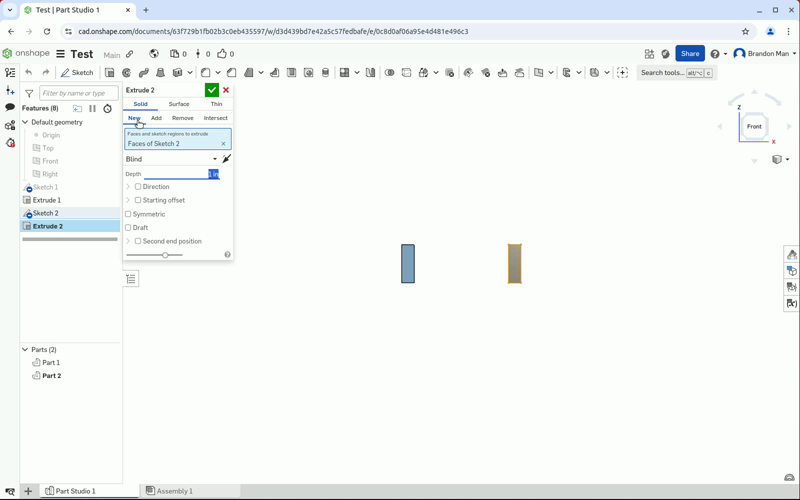
text(46.216)
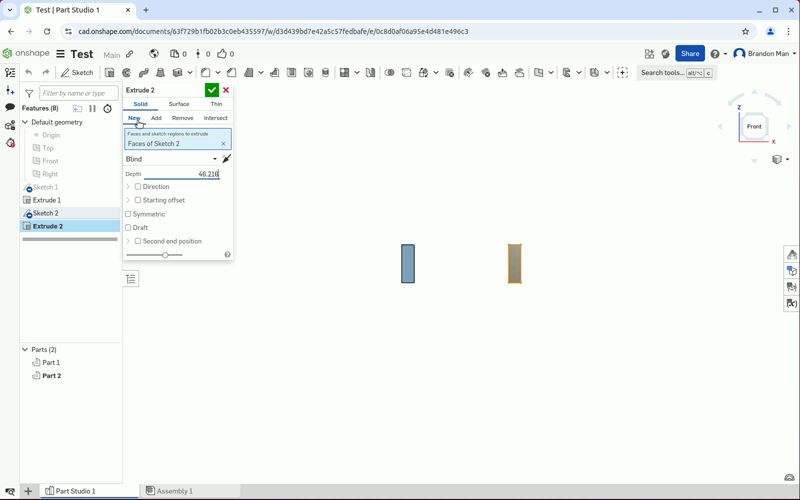
key(tab, 3)
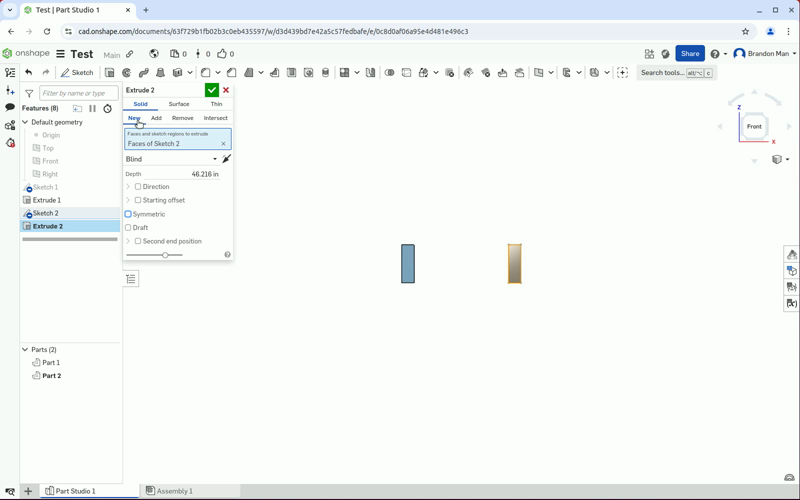
key(space)
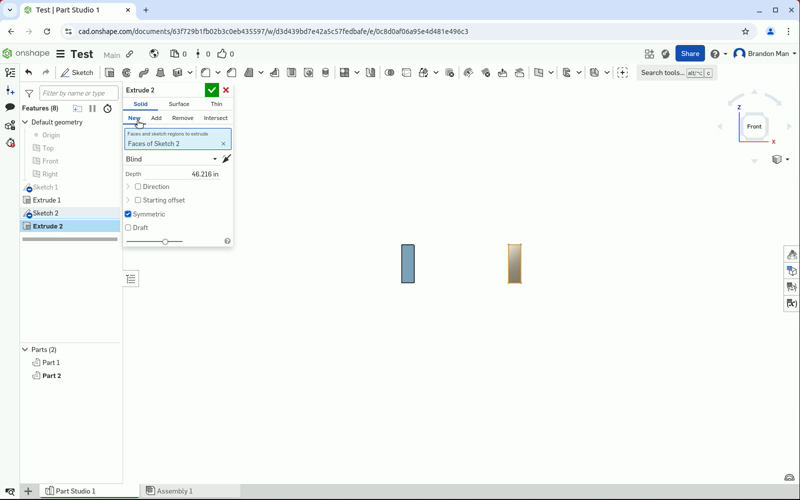
key(enter)
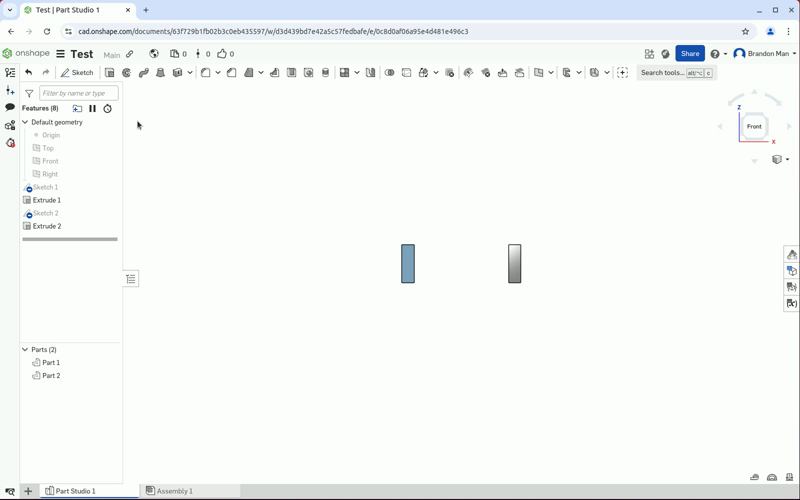
key(shift+h)
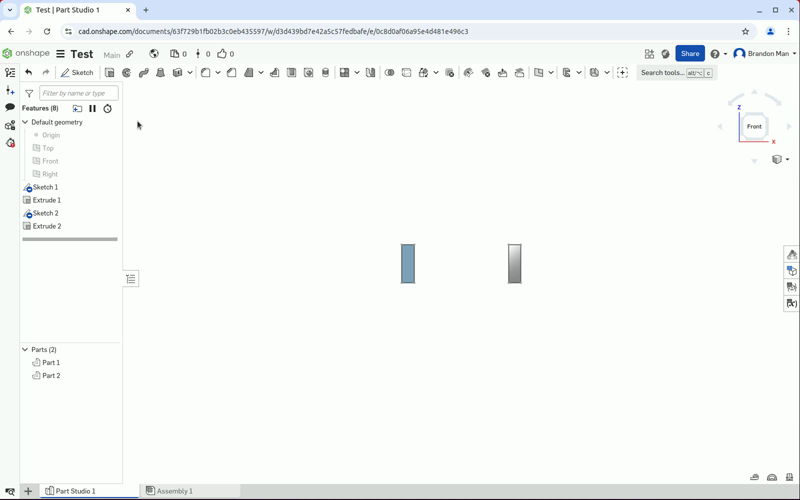
key(shift+h)
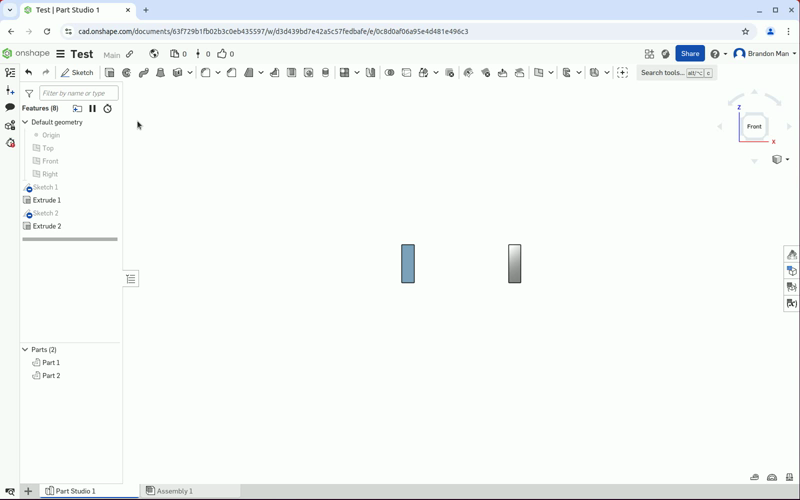
mouse_move(73, 189)
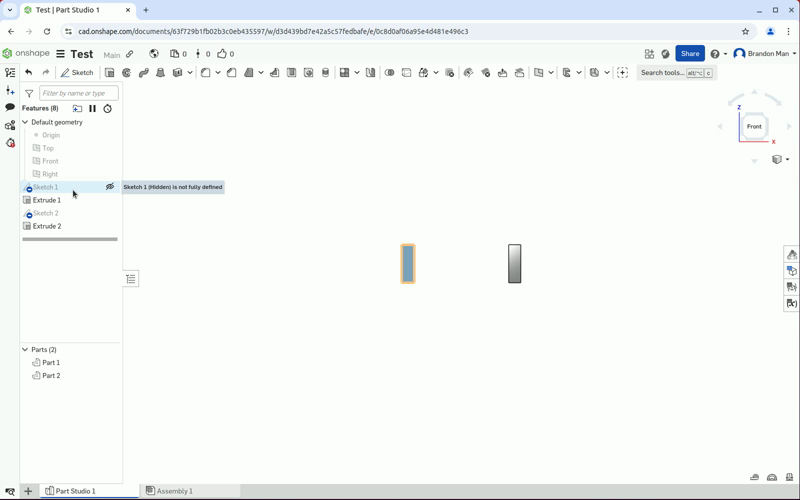
click(73, 189)
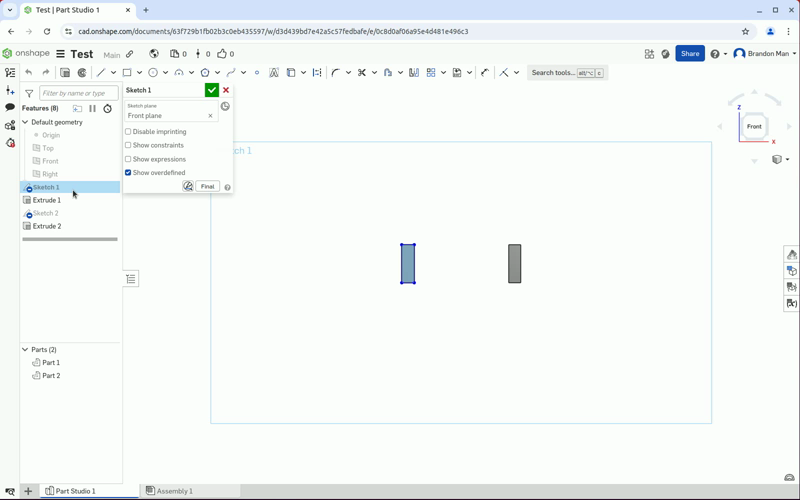
mouse_move(229, 92)
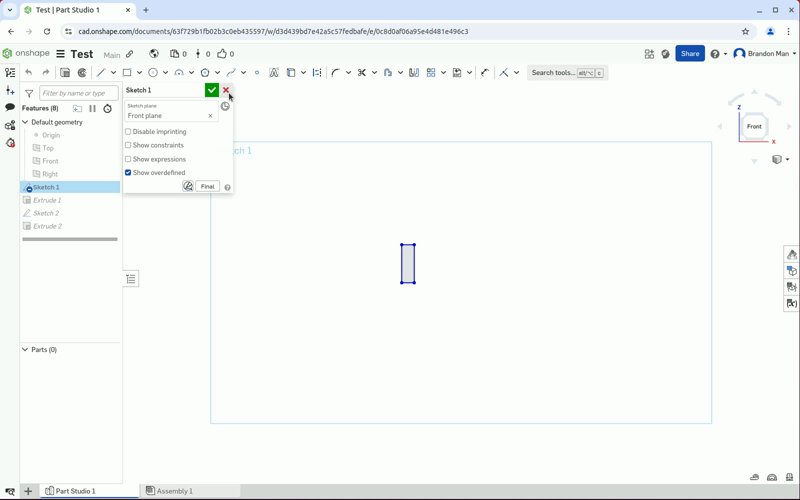
click(229, 92)
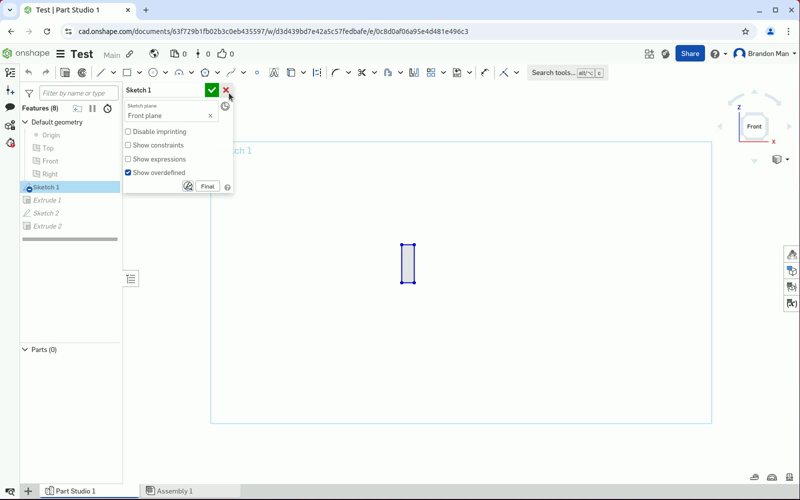
key(shift+s)
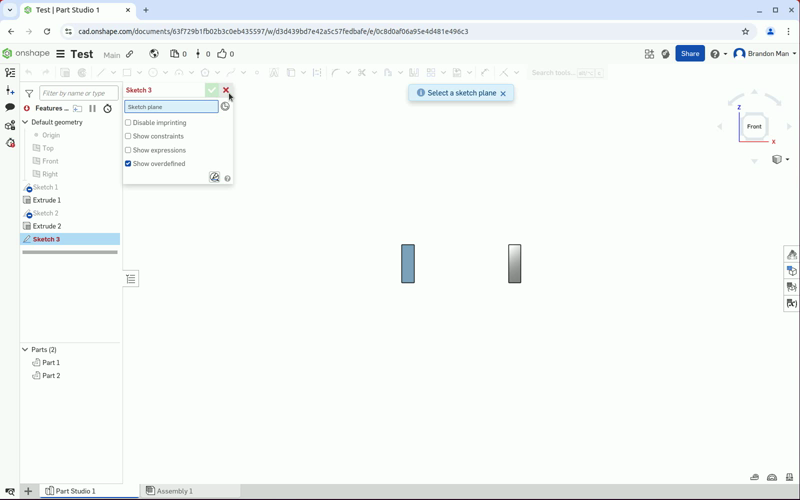
mouse_move(73, 163)
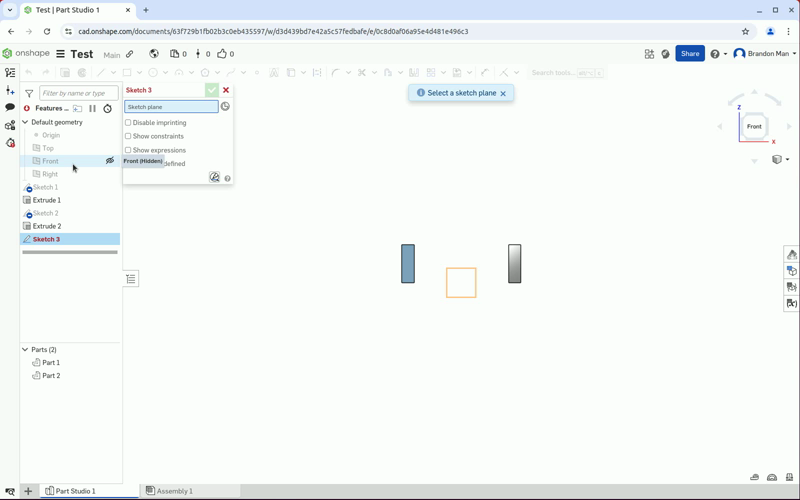
click(73, 163)
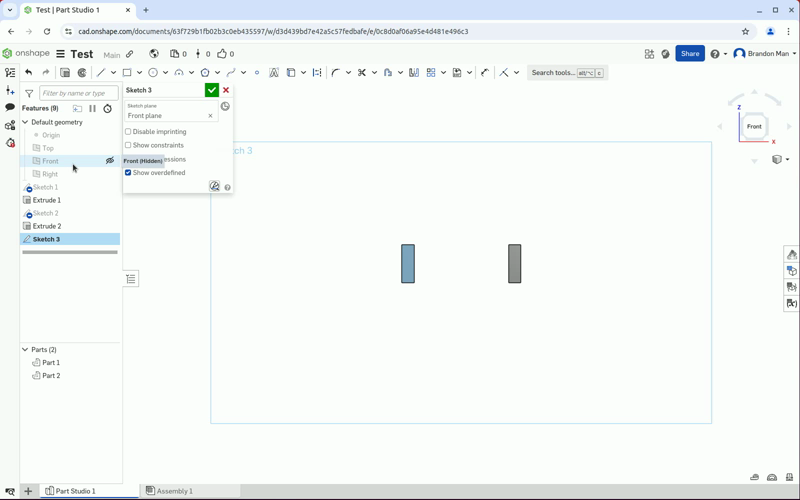
mouse_move(73, 352)
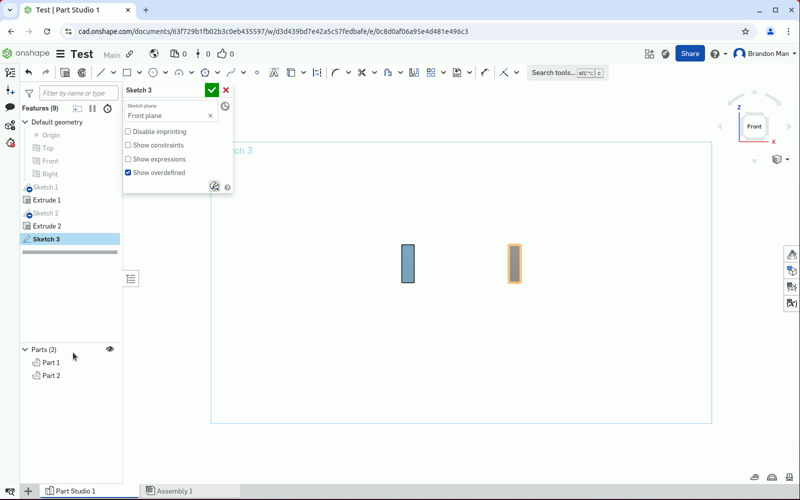
key(y)
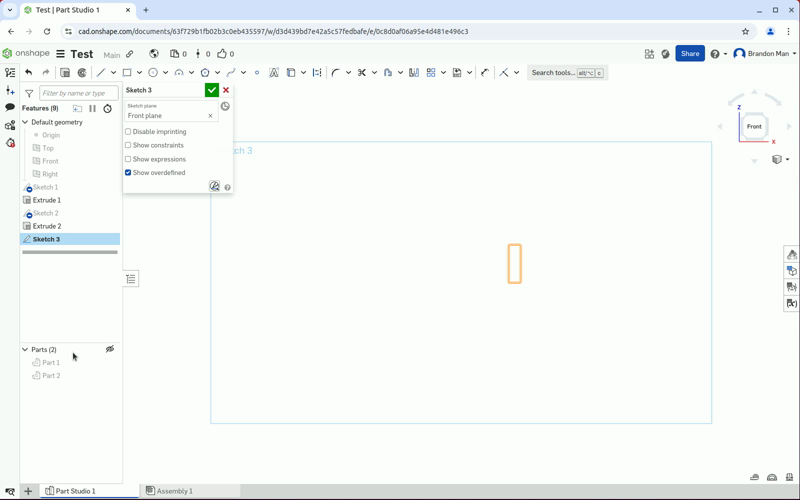
key(l)
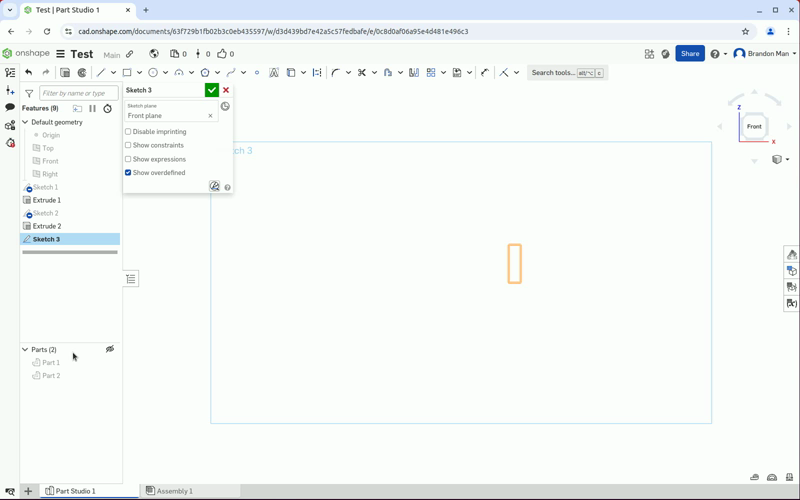
key_down(shift)
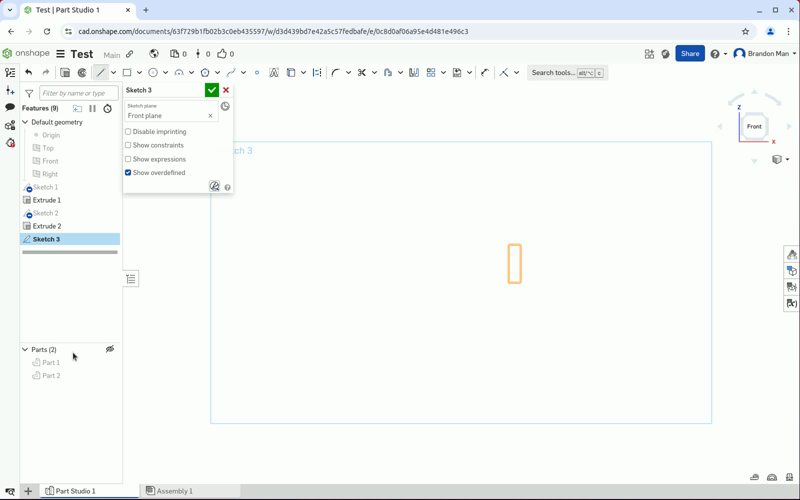
mouse_move(401, 245)
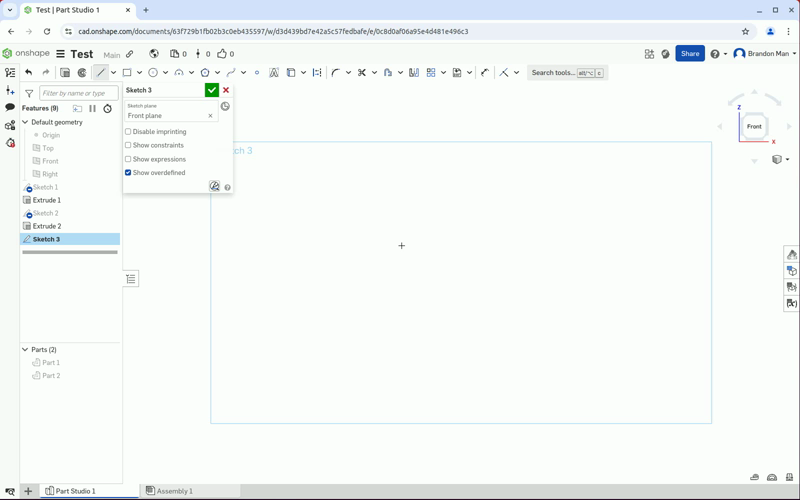
click(401, 245)
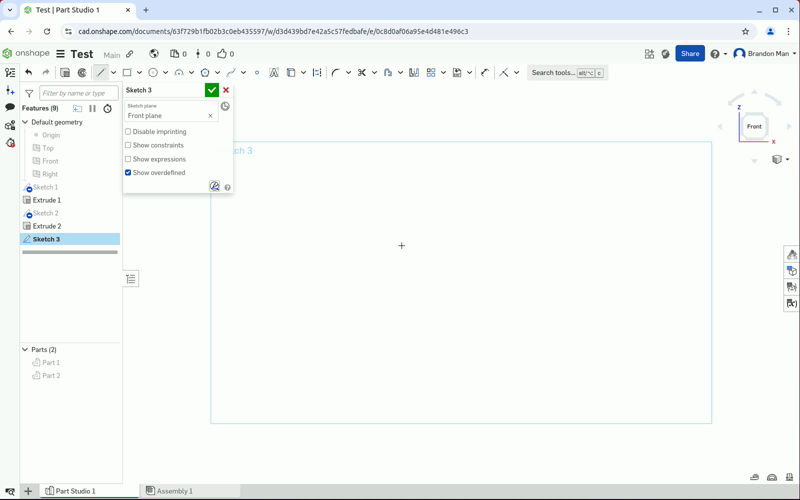
key_up(shift)
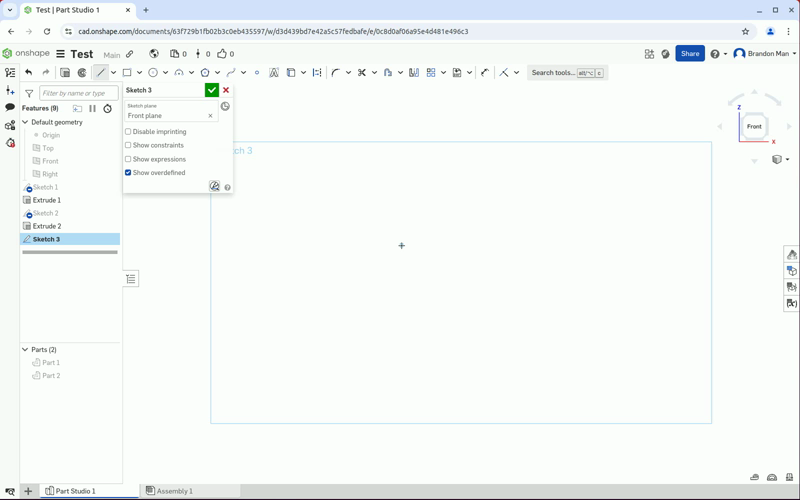
key_down(shift)
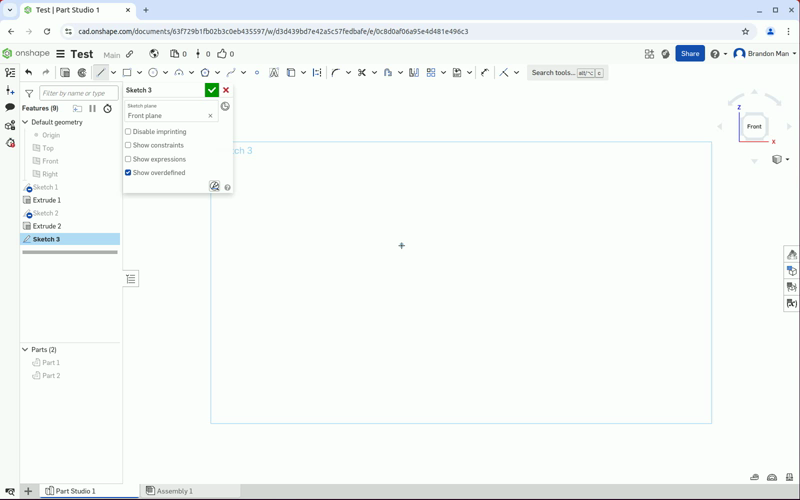
mouse_move(431, 245)
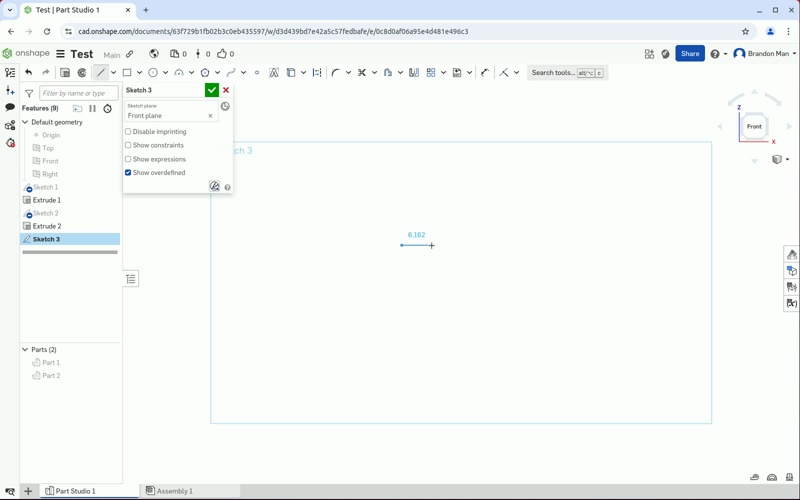
mouse_move(413, 245)
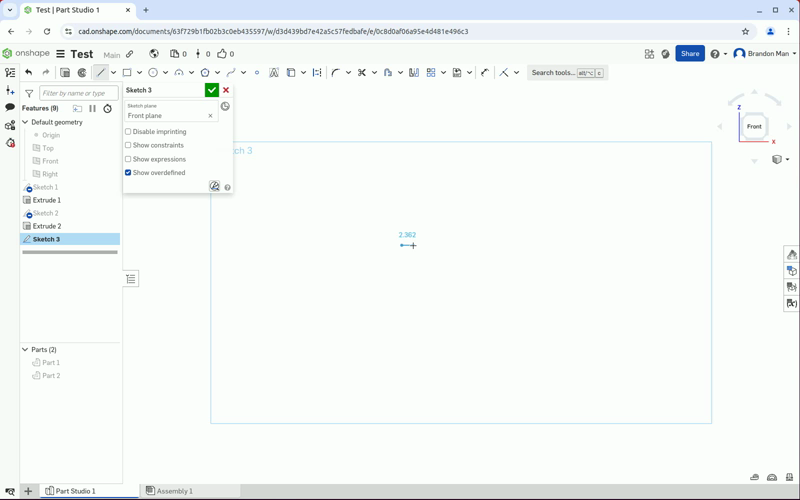
click(413, 245)
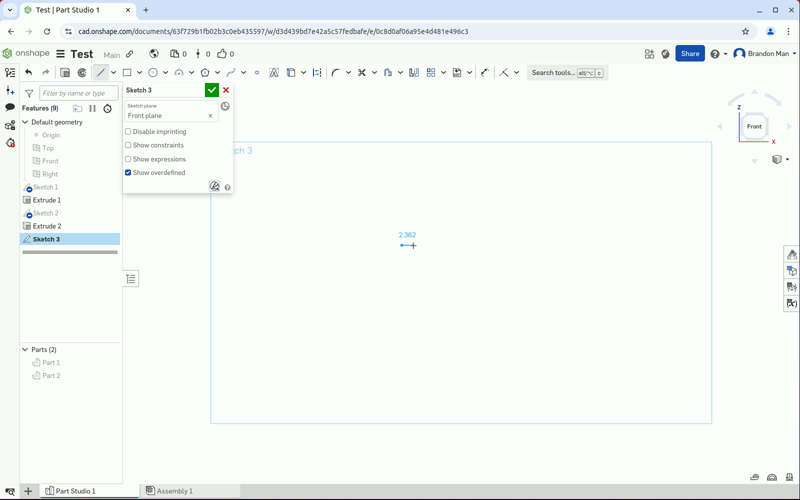
key_up(shift)
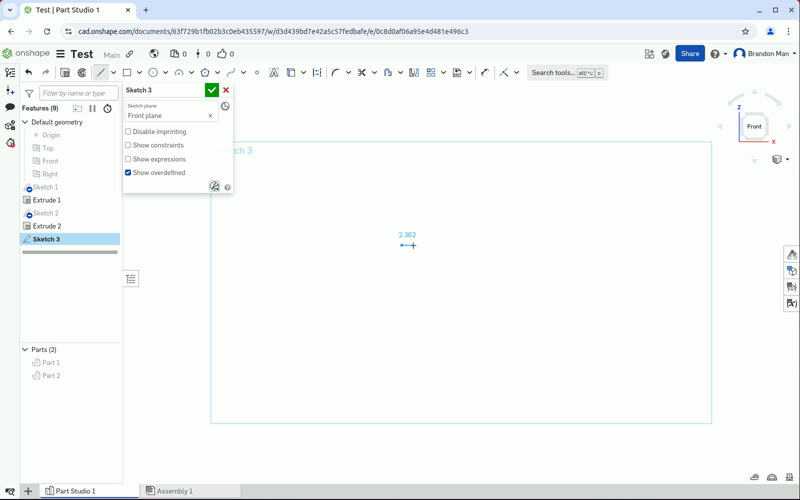
key_down(shift)
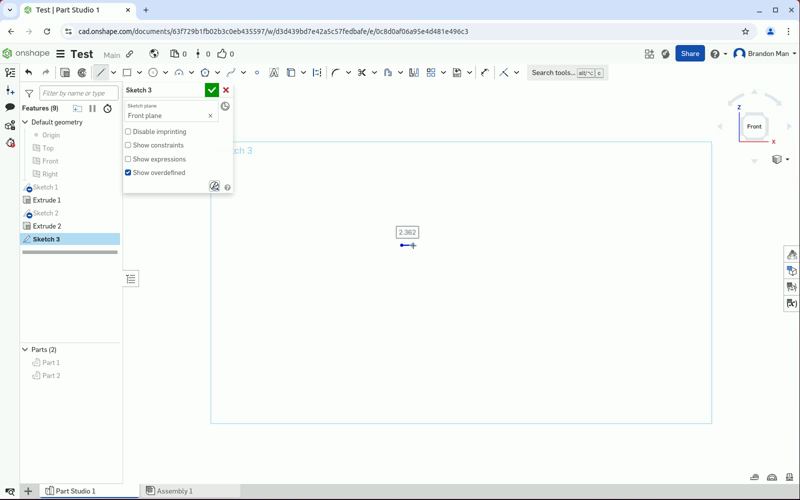
mouse_move(509, 245)
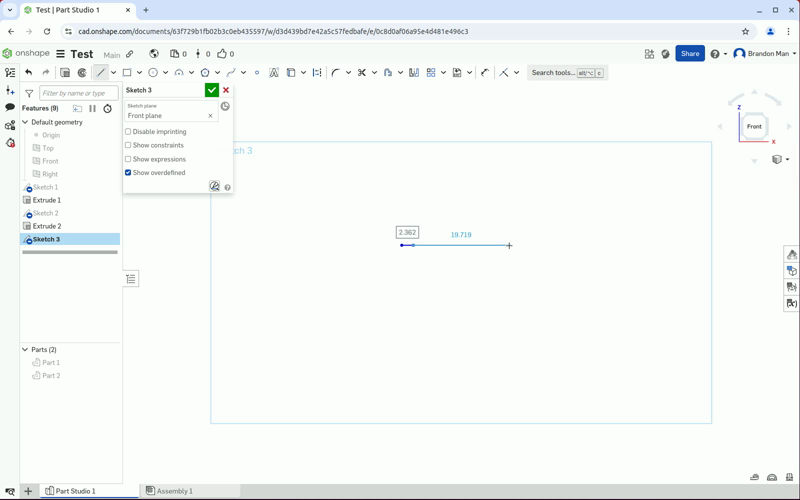
click(509, 245)
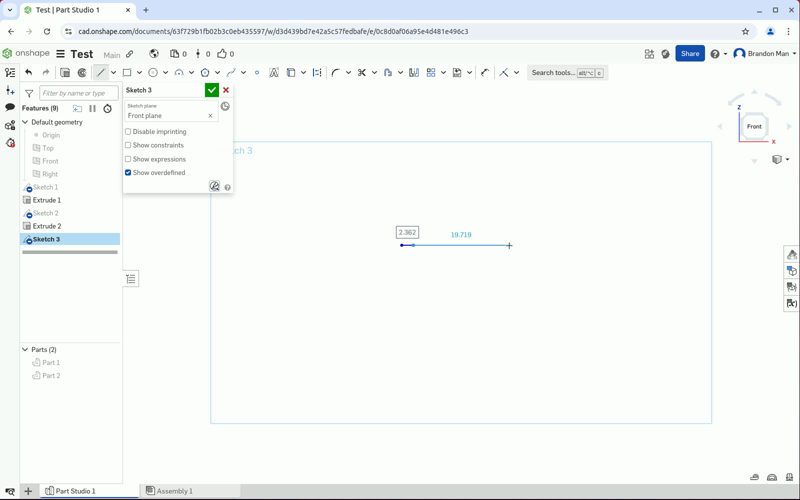
key_up(shift)
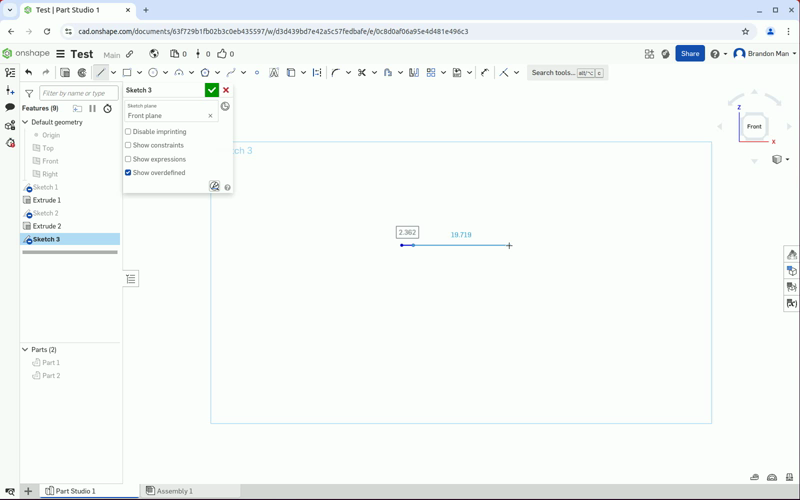
key_down(shift)
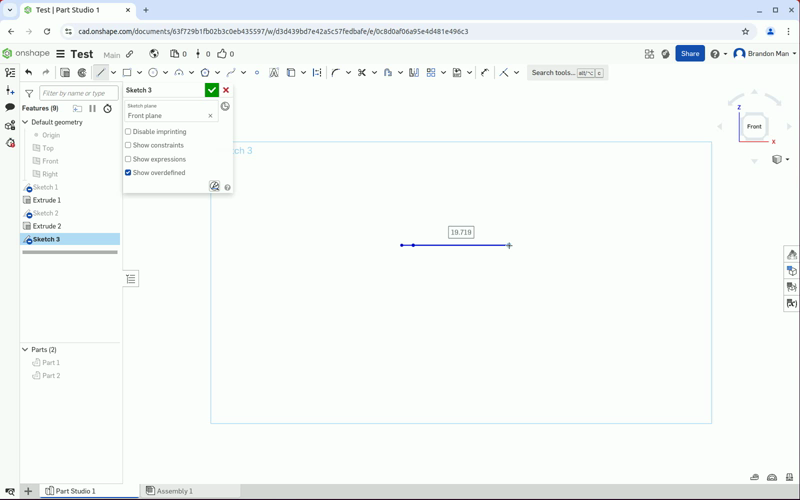
mouse_move(539, 245)
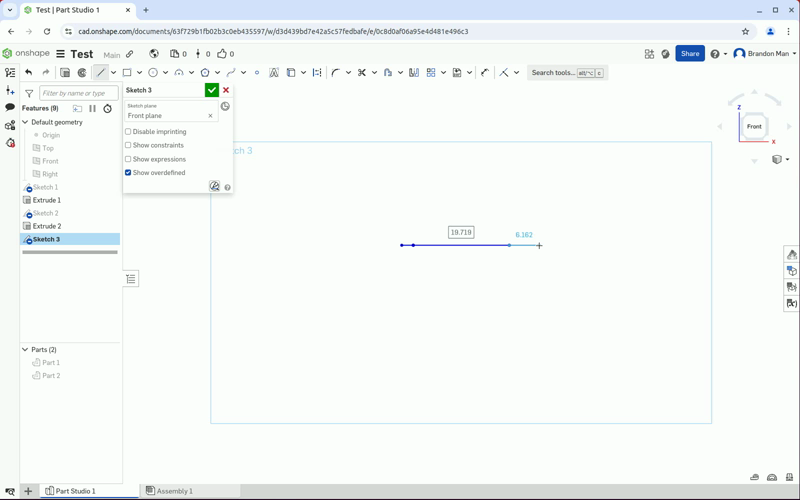
mouse_move(520, 245)
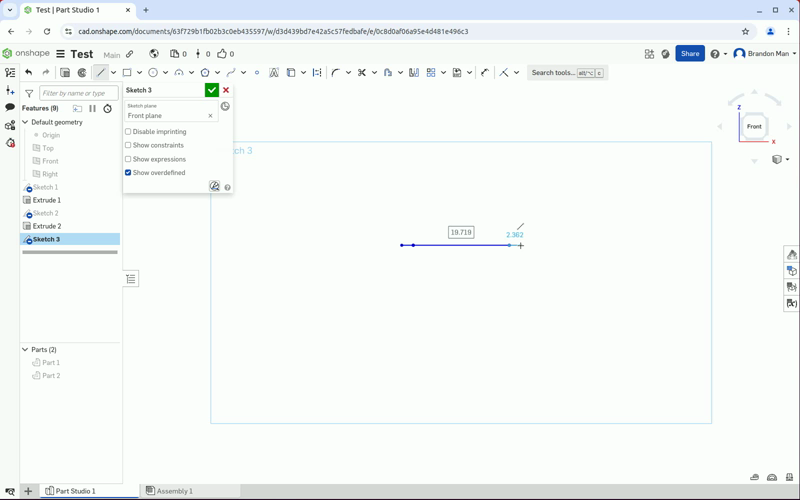
click(520, 245)
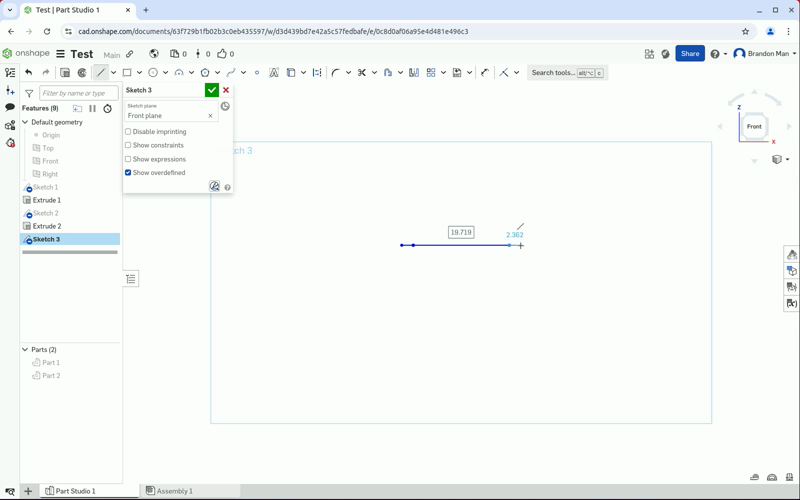
key_up(shift)
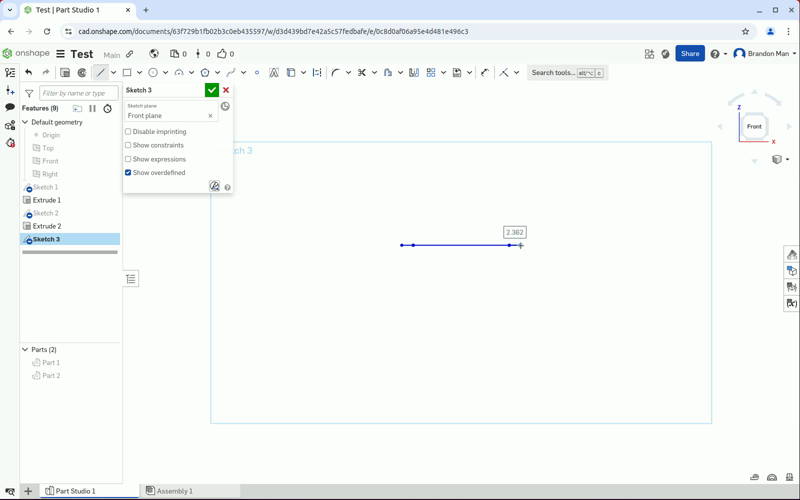
key_down(shift)
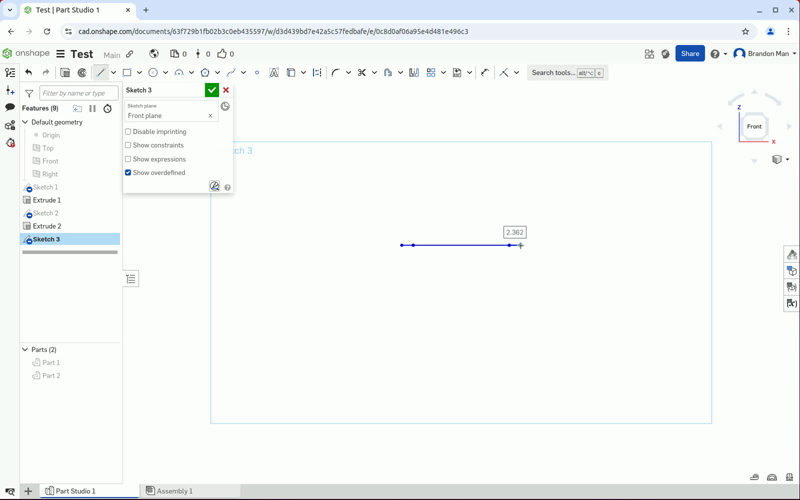
mouse_move(550, 245)
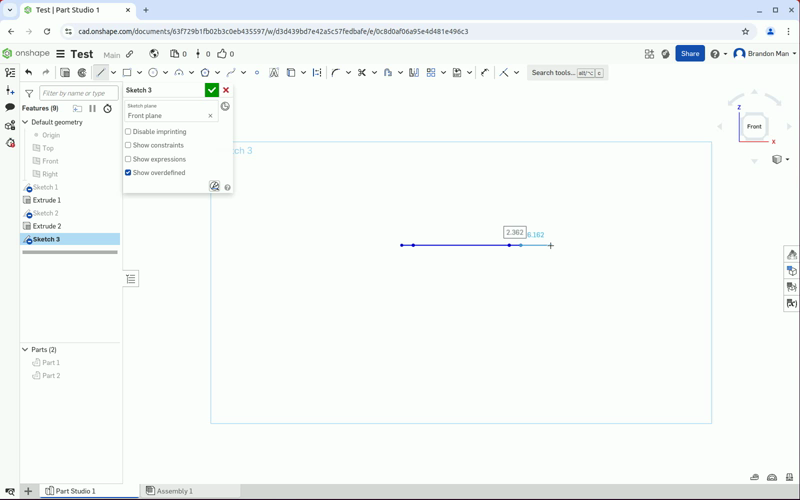
mouse_move(520, 224)
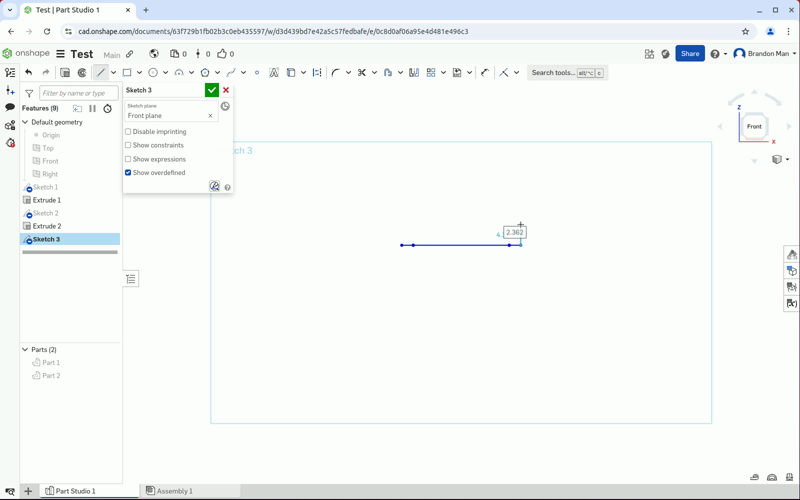
click(520, 224)
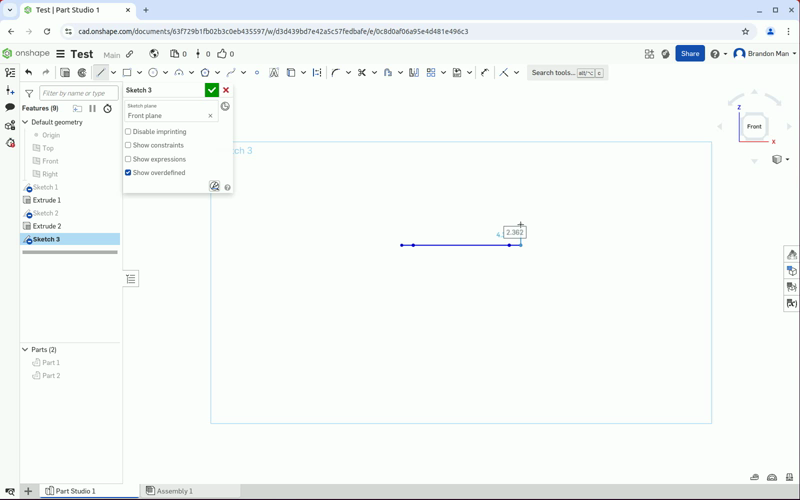
key_up(shift)
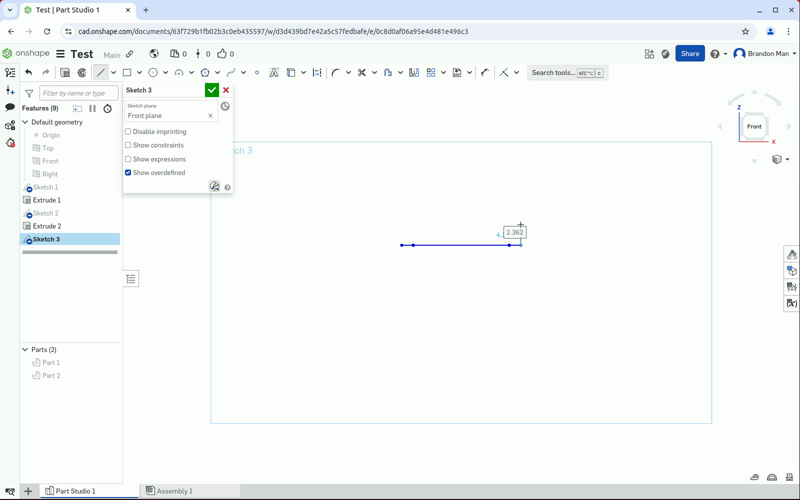
key_down(shift)
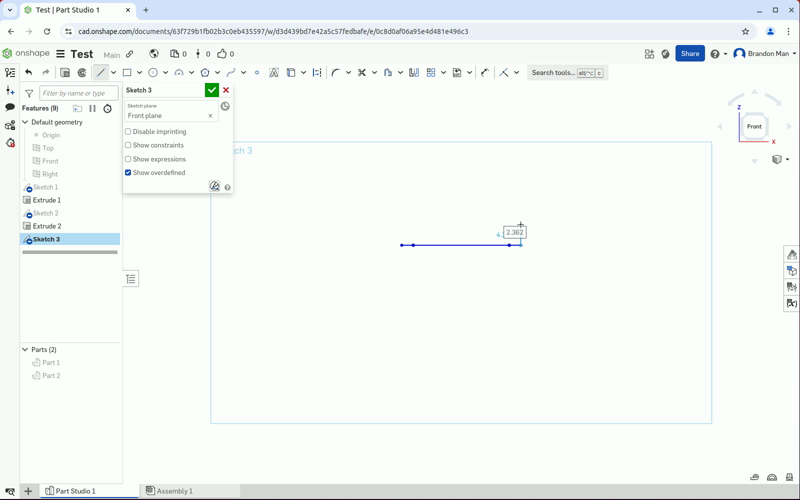
mouse_move(401, 224)
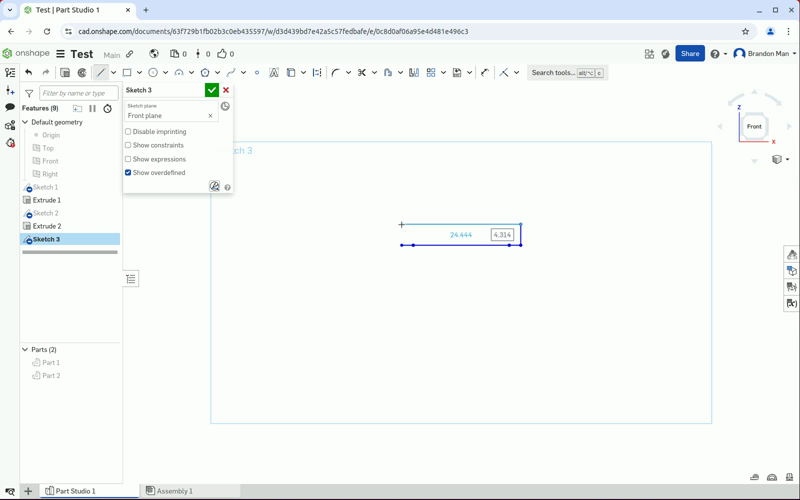
click(401, 224)
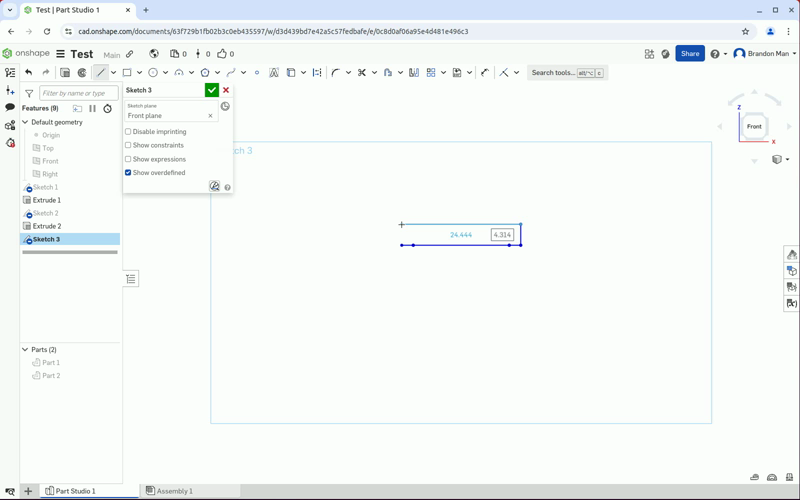
key_up(shift)
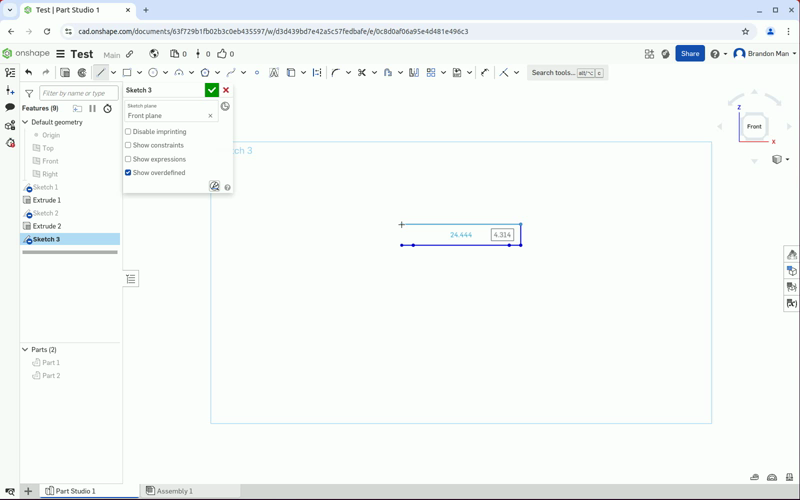
mouse_move(431, 224)
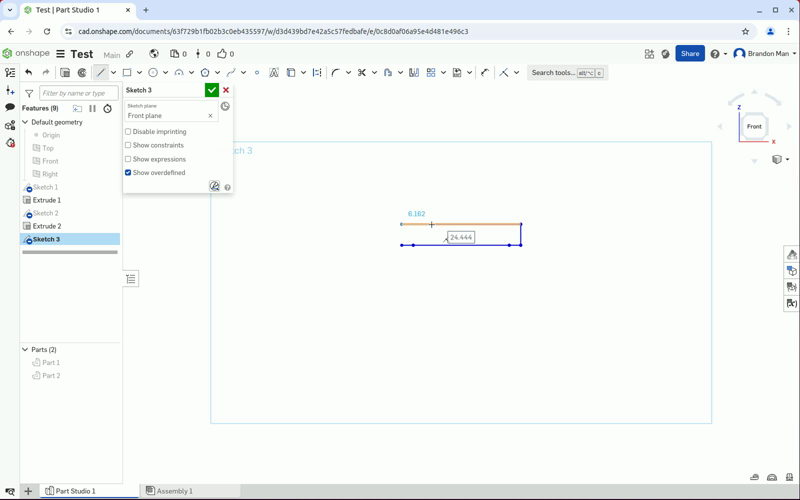
key_down(shift)
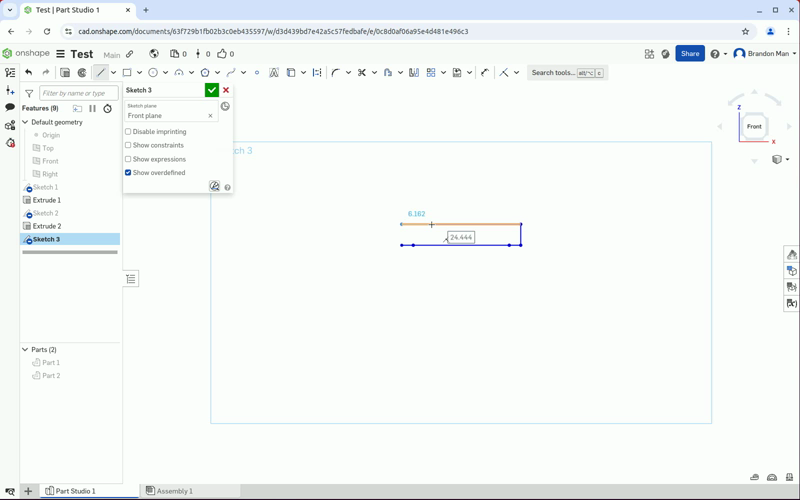
mouse_move(401, 245)
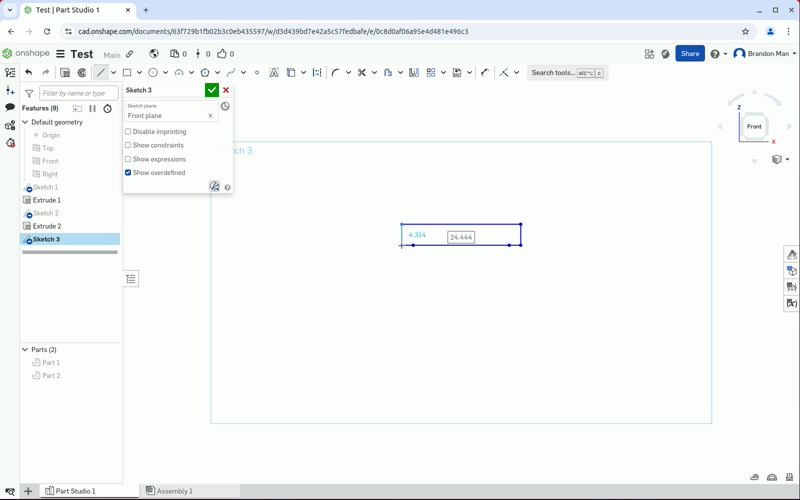
key_up(shift)
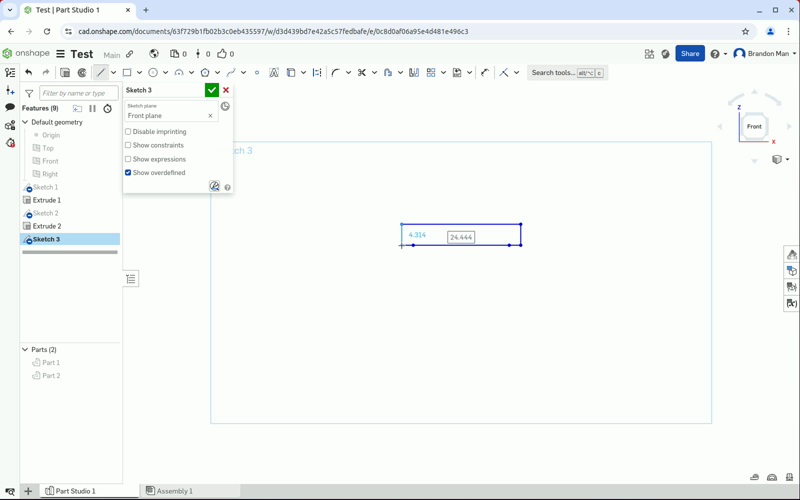
click(401, 245)
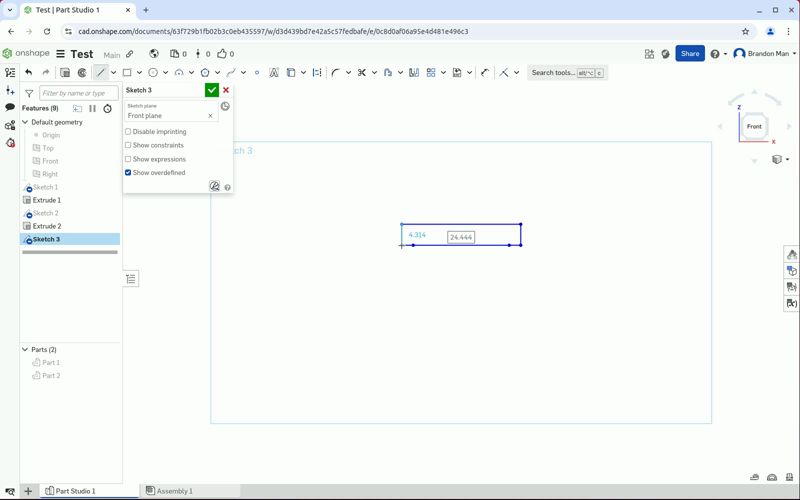
key(esc)
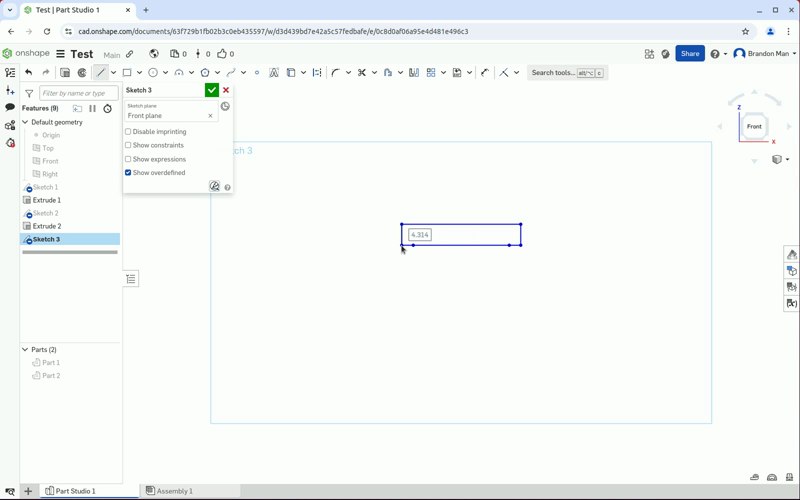
mouse_move(463, 240)
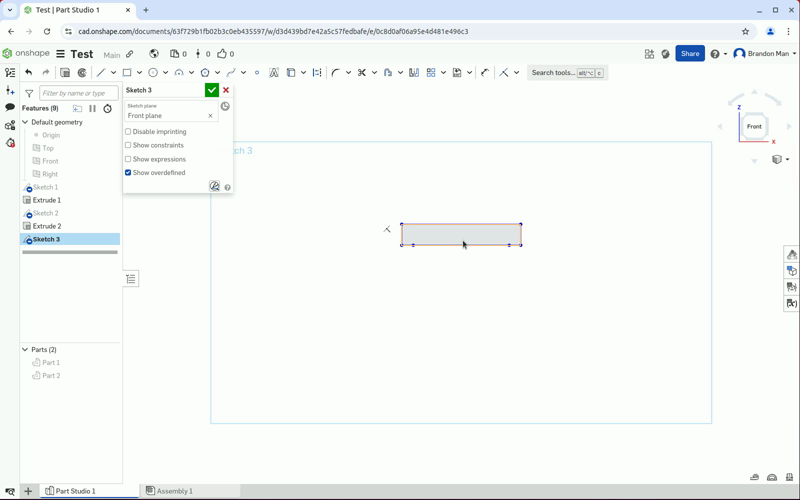
click(463, 240)
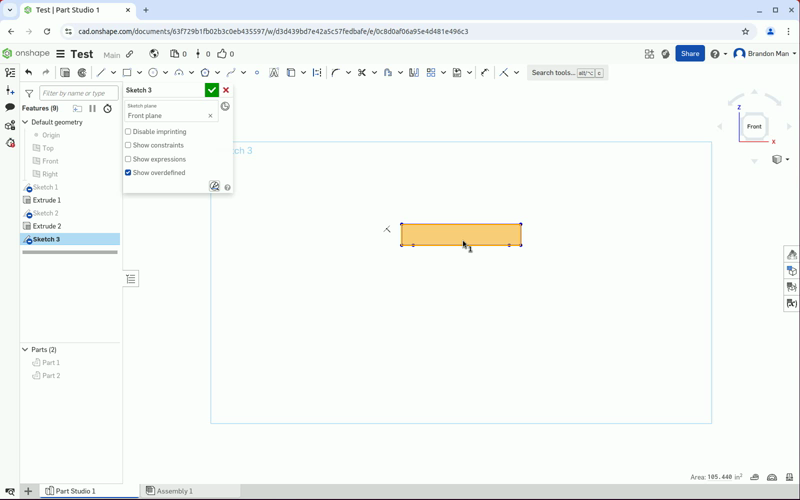
mouse_move(73, 352)
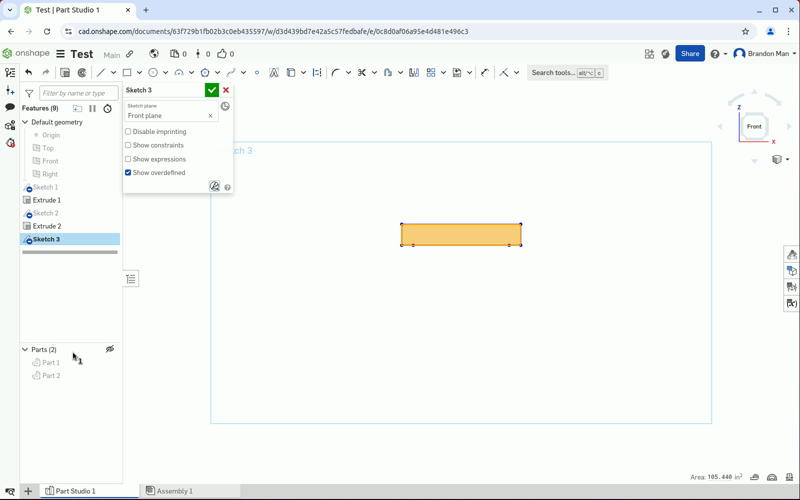
key(shift+y)
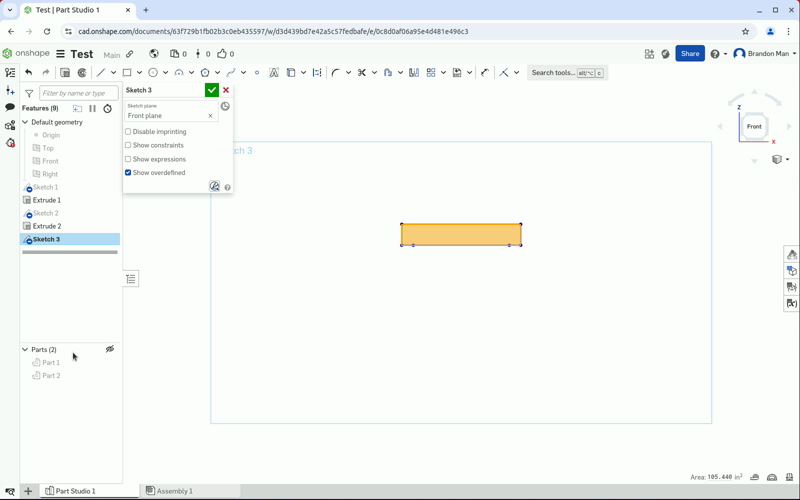
key(shift+e)
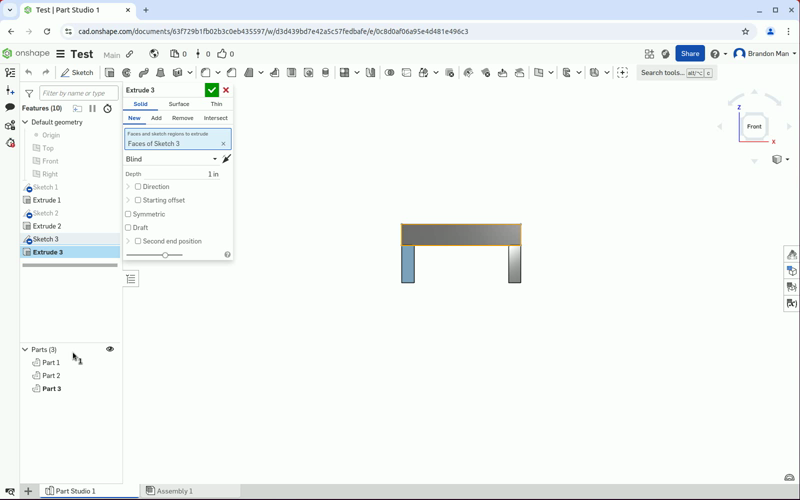
mouse_move(143, 106)
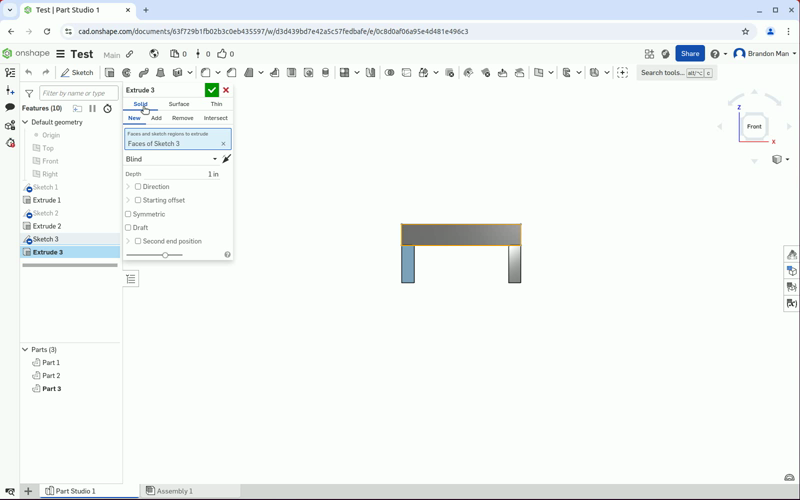
click(143, 106)
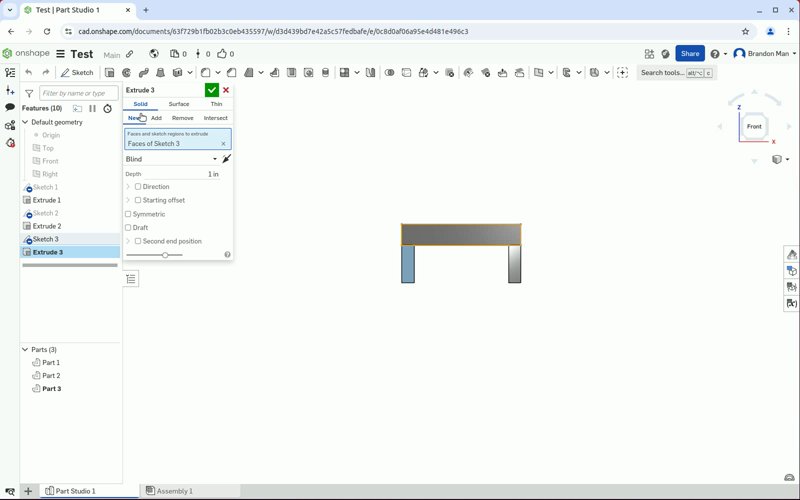
mouse_move(137, 120)
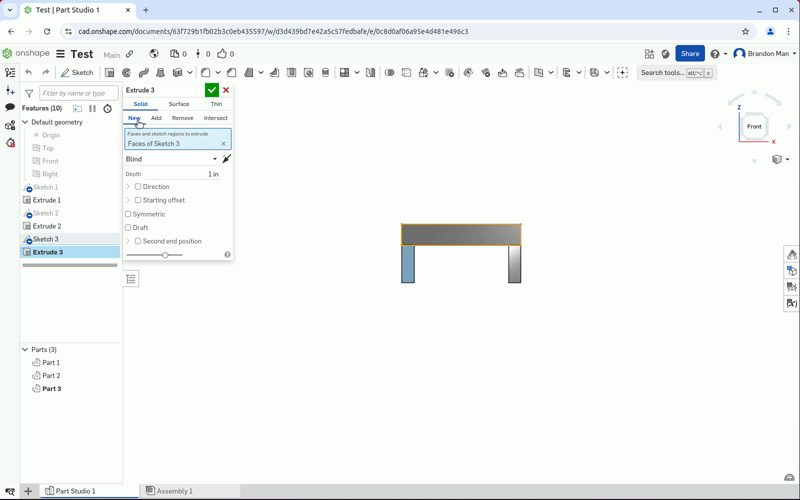
click(137, 120)
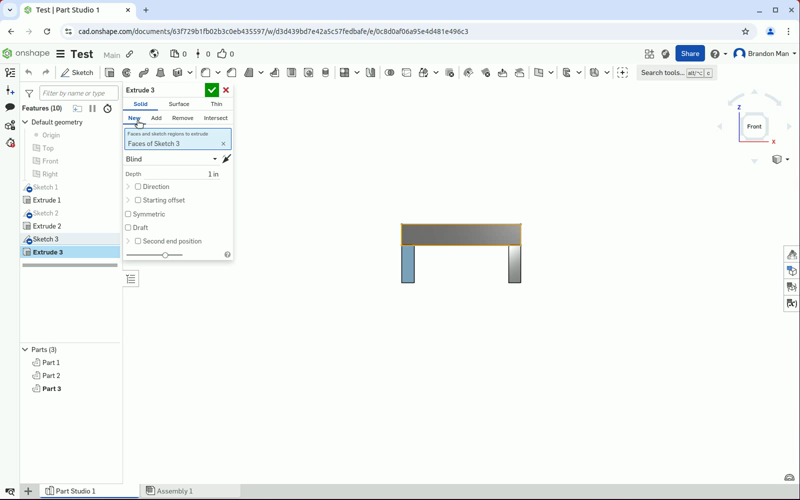
key(tab, 4)
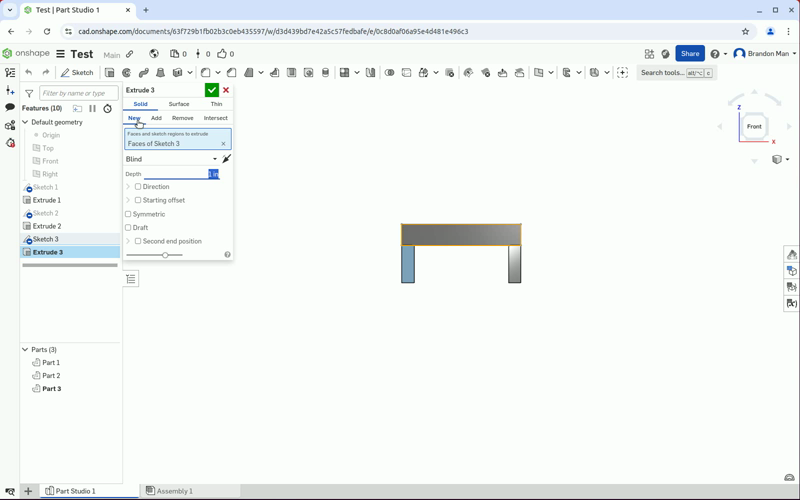
text(46.216)
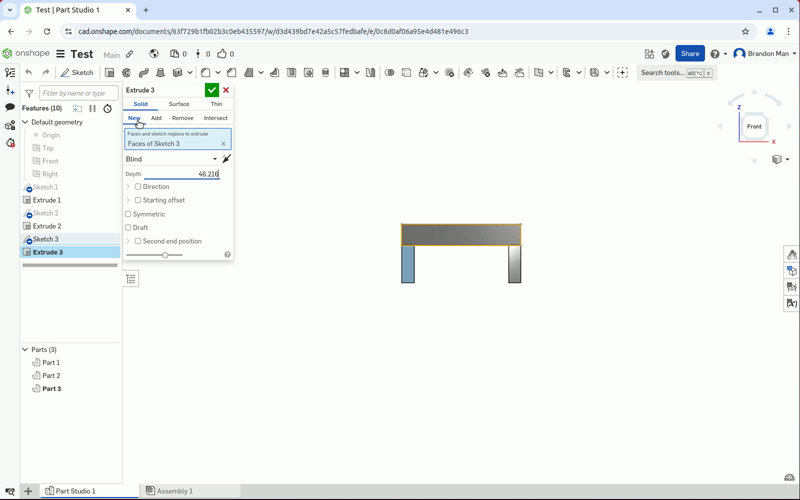
key(tab, 3)
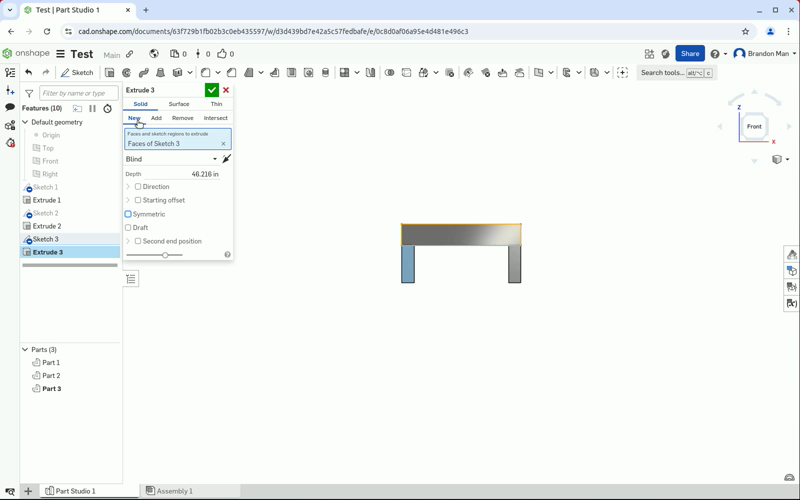
key(space)
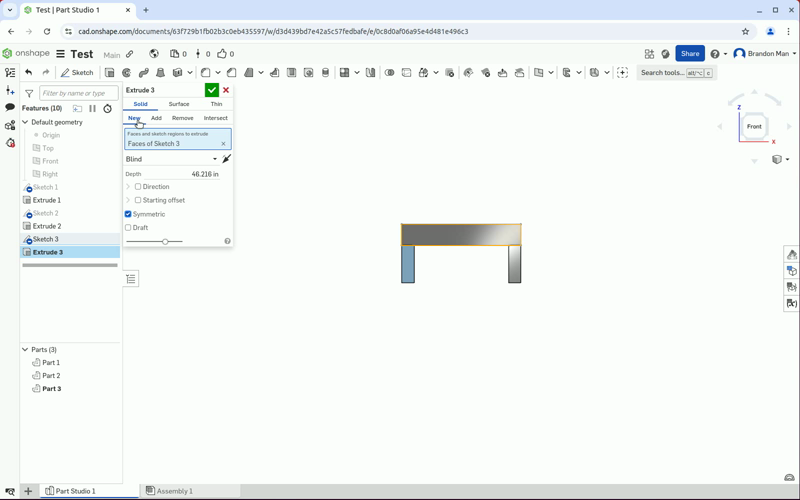
key(enter)
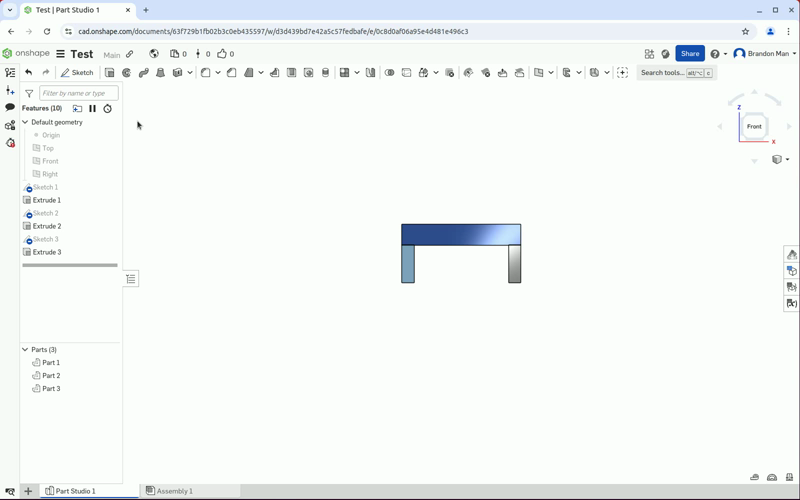
key(shift+h)
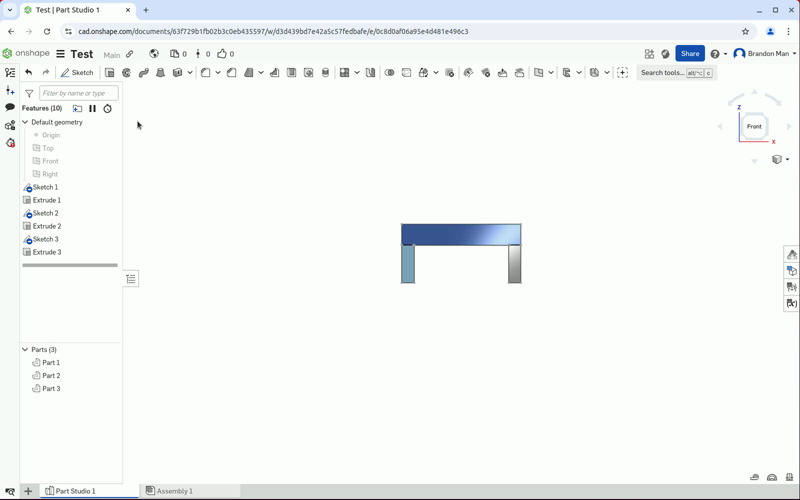
key(shift+h)
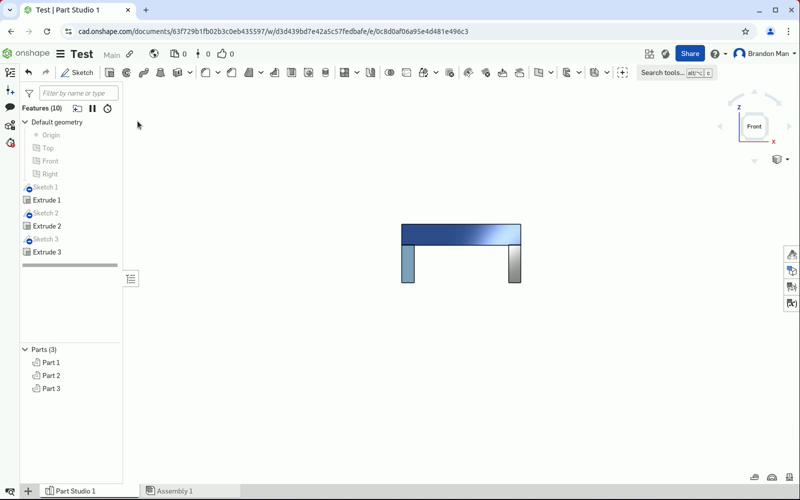
mouse_move(73, 189)
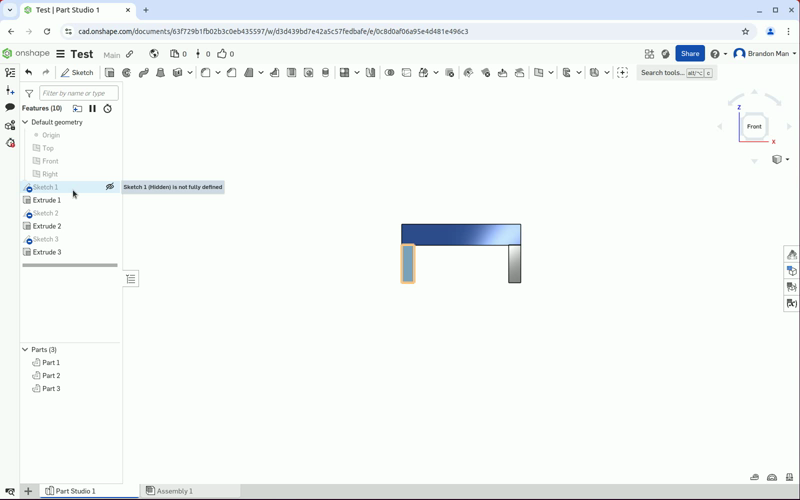
click(73, 189)
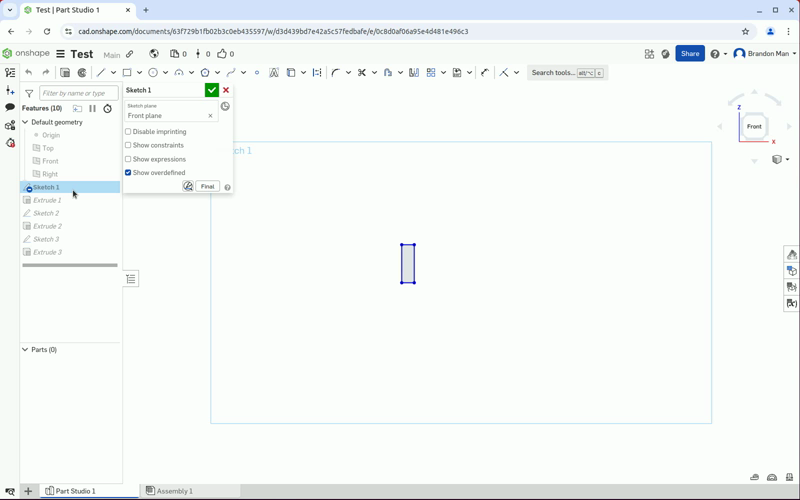
mouse_move(229, 92)
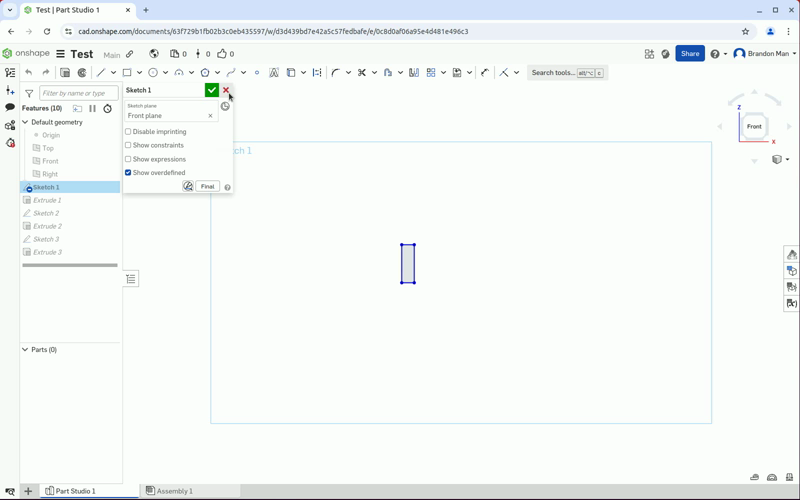
click(229, 92)
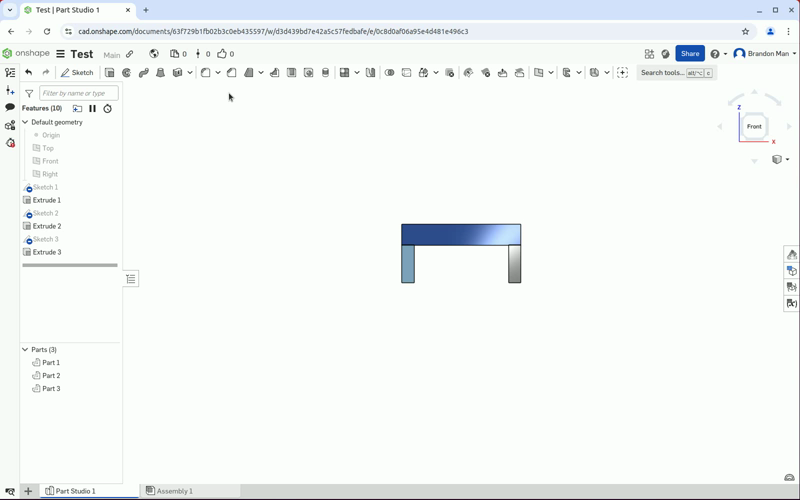
mouse_move(541, 75)
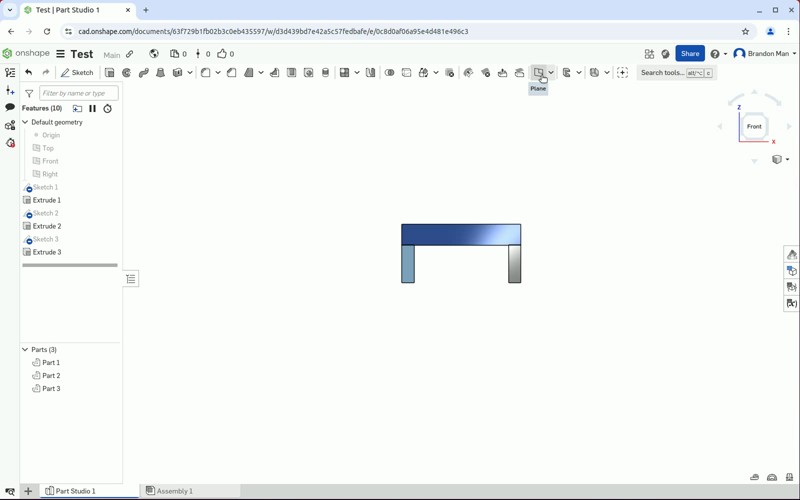
click(541, 75)
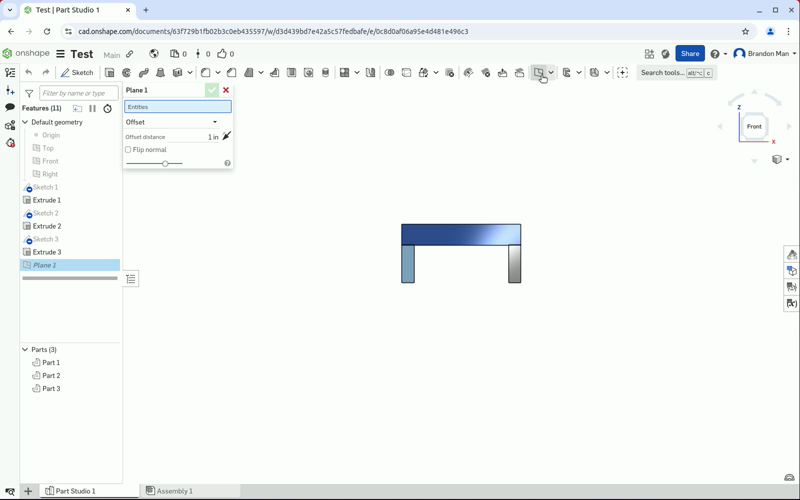
mouse_move(73, 163)
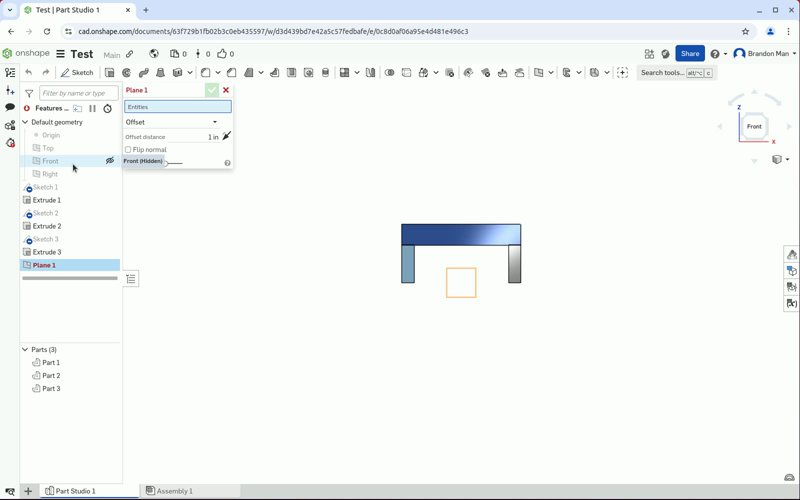
click(73, 163)
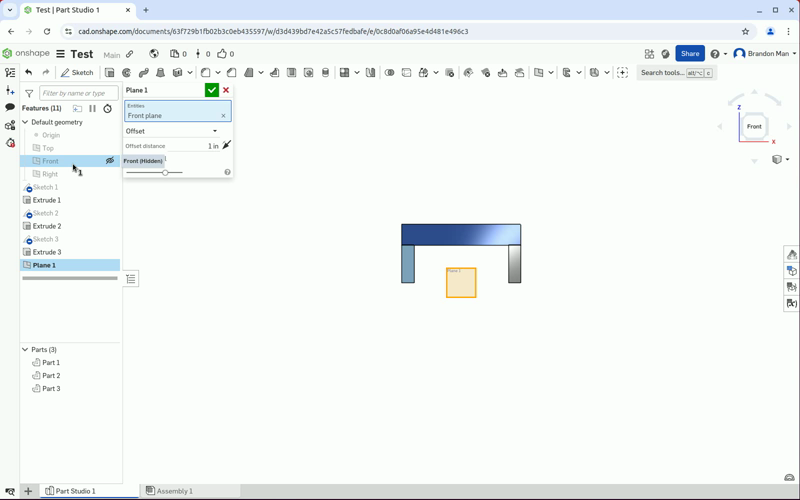
key(tab, 2)
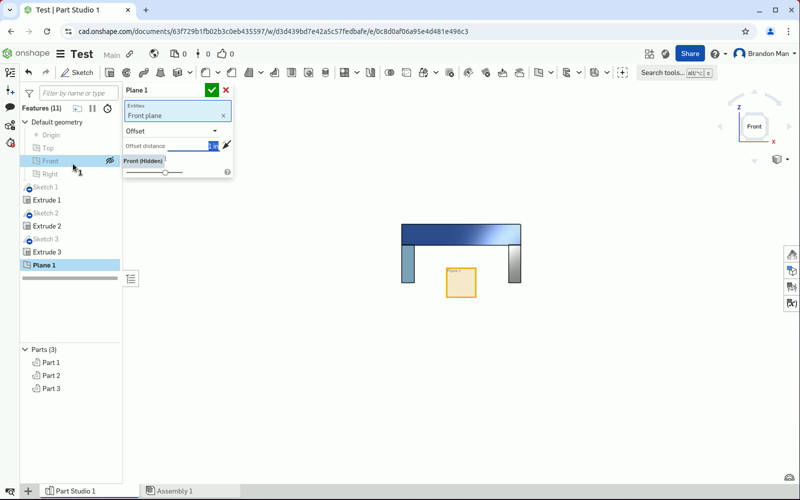
text(23.108)
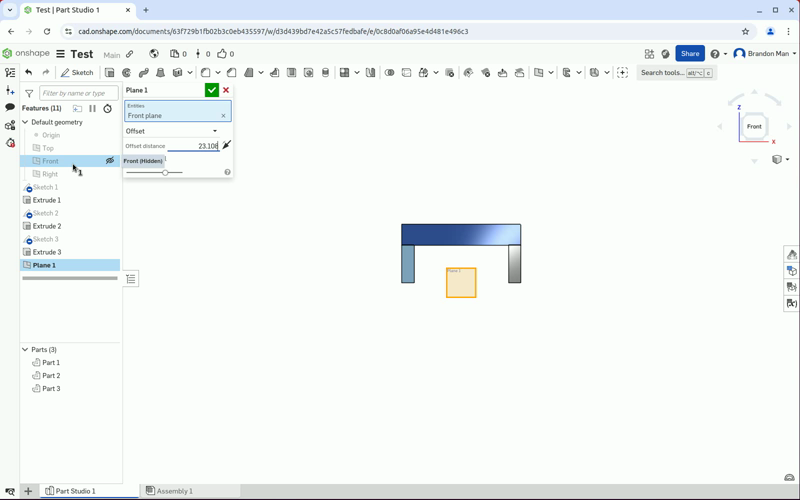
key(enter, 2)
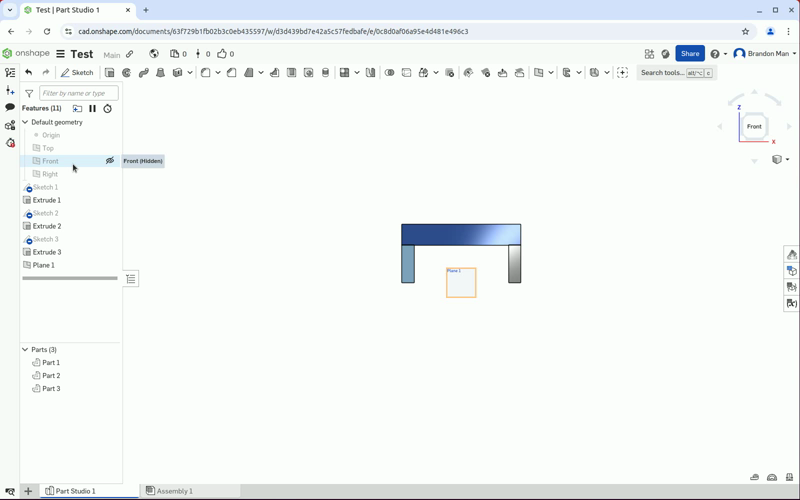
key(shift+s)
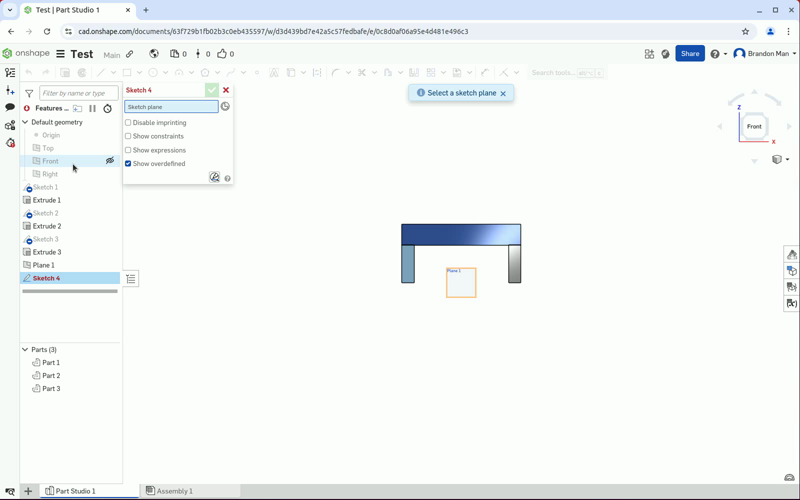
mouse_move(73, 267)
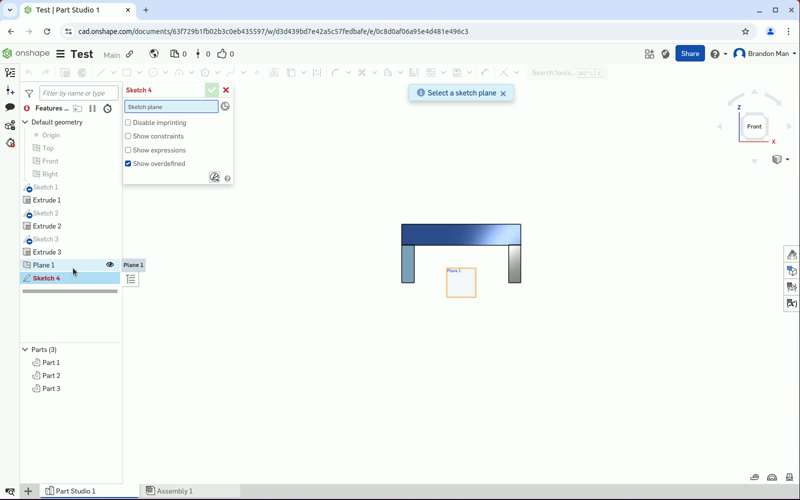
click(73, 267)
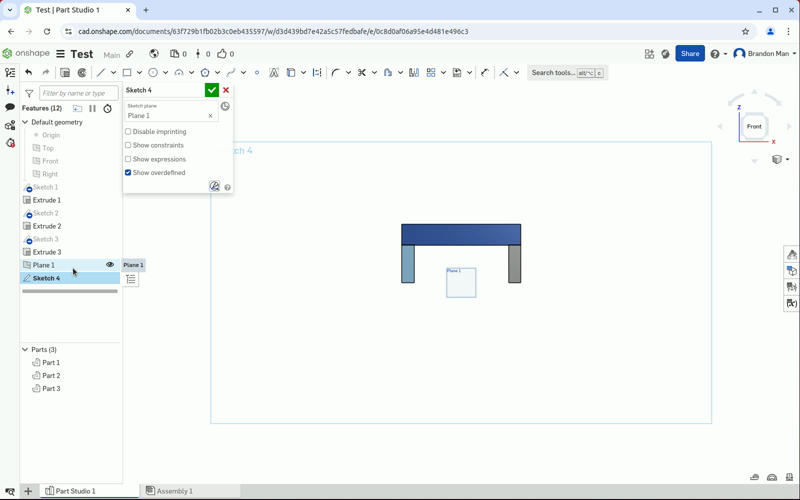
mouse_move(73, 352)
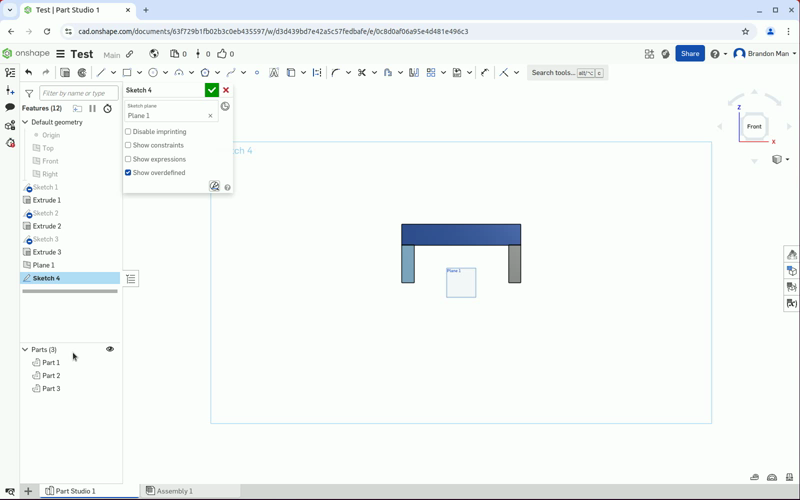
key(y)
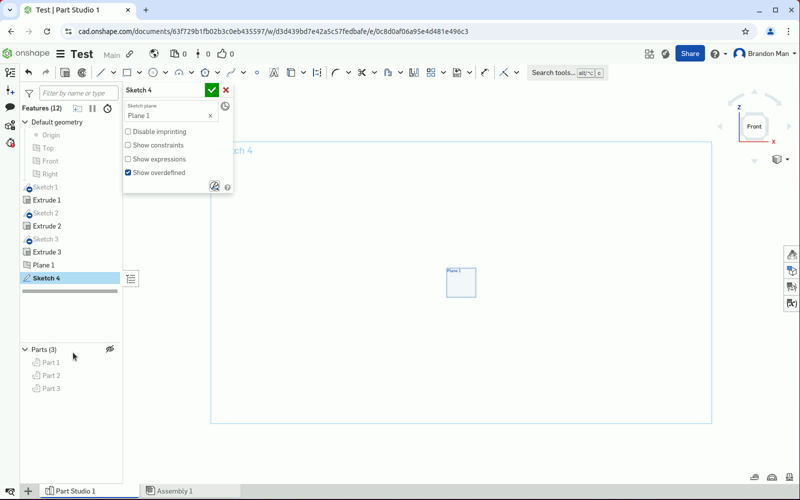
key(l)
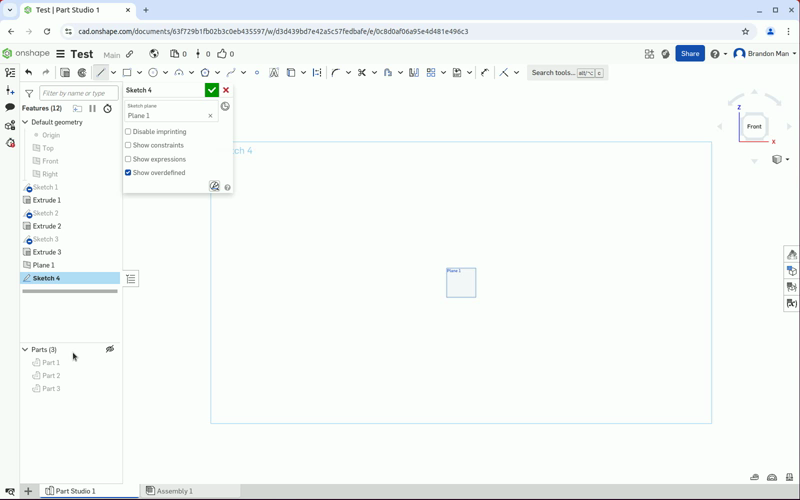
key_down(shift)
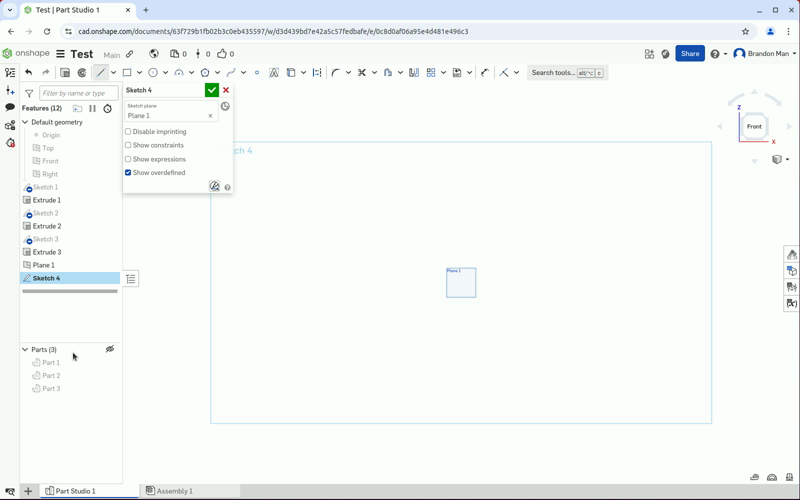
mouse_move(441, 238)
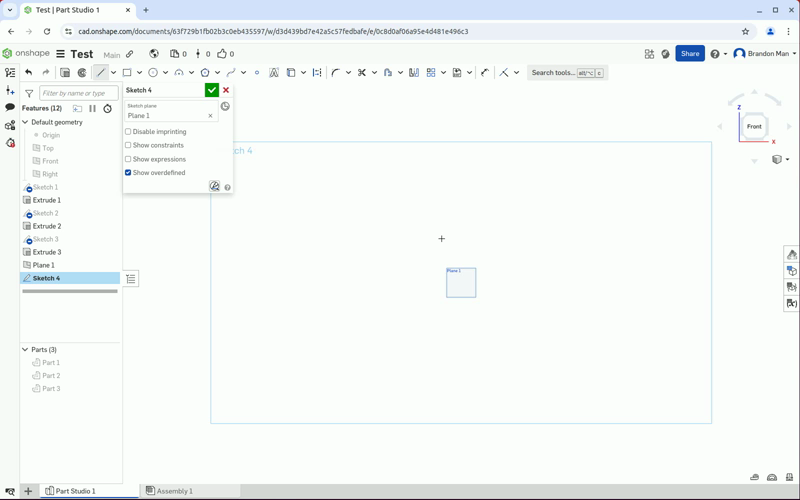
click(441, 238)
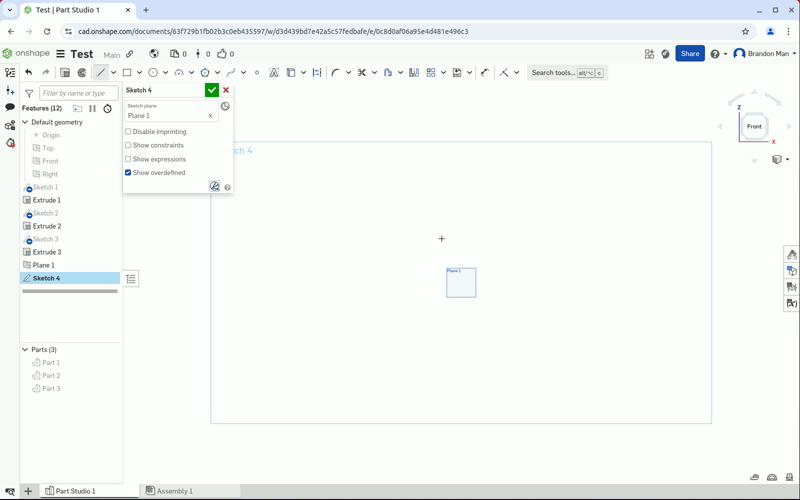
key_up(shift)
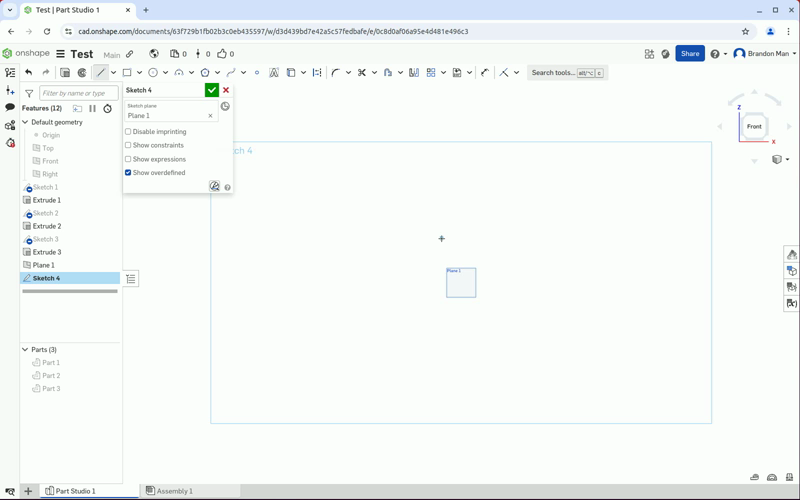
key_down(shift)
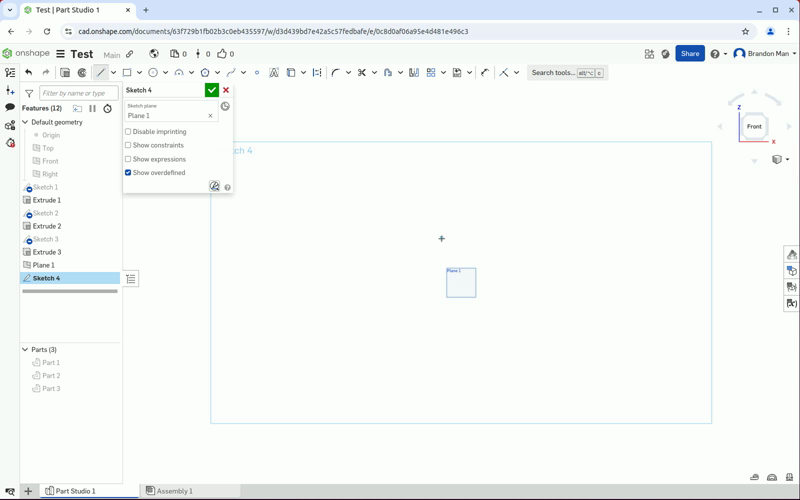
mouse_move(471, 238)
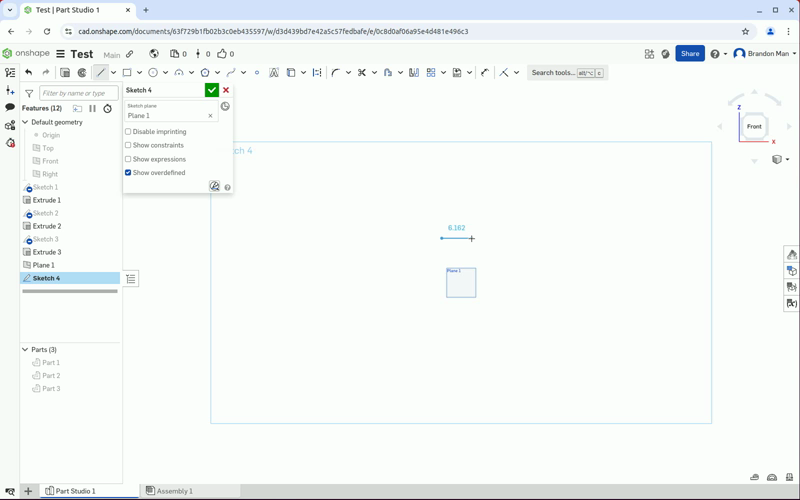
mouse_move(480, 238)
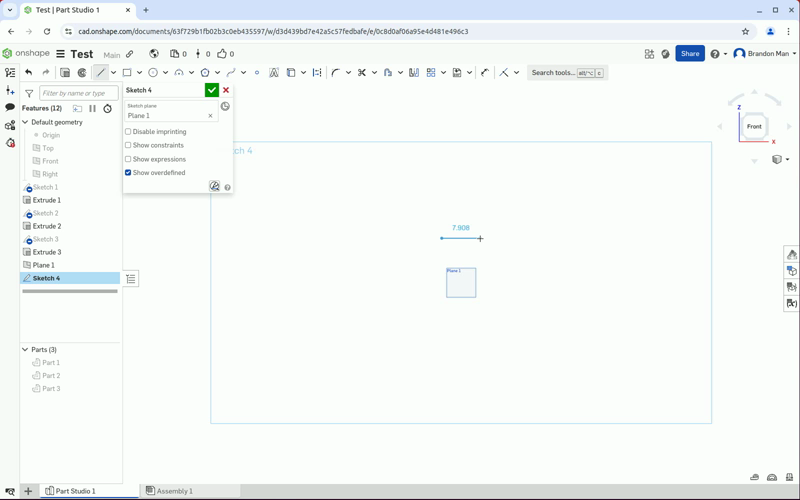
click(480, 238)
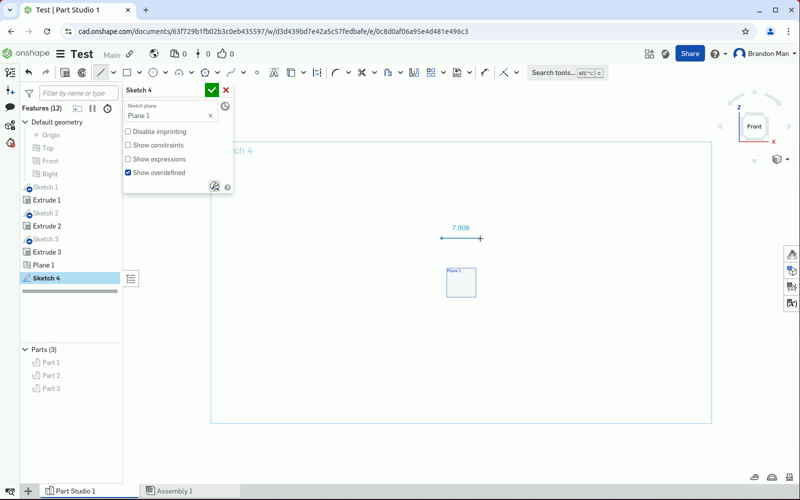
key_up(shift)
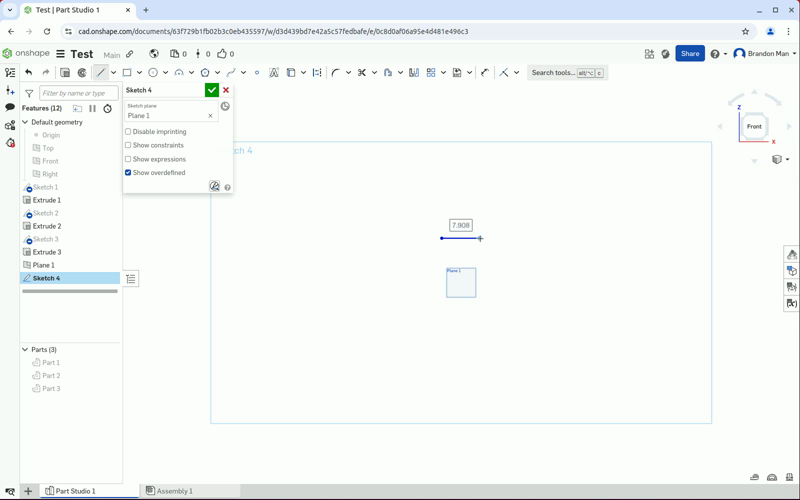
key_down(shift)
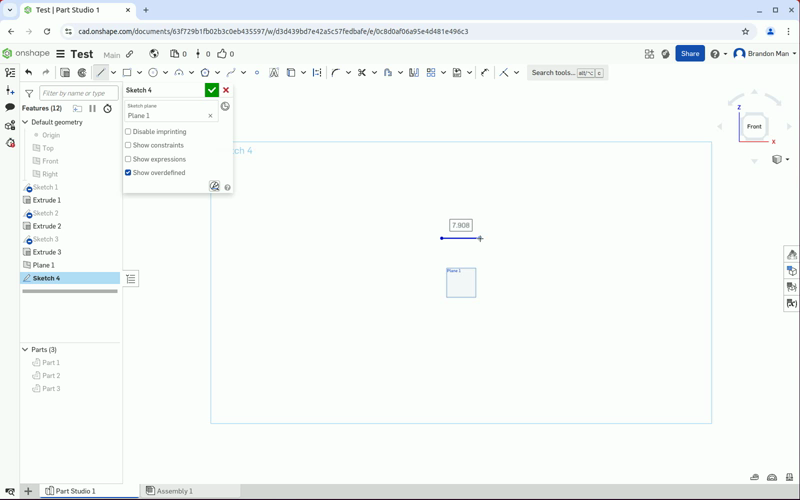
mouse_move(510, 238)
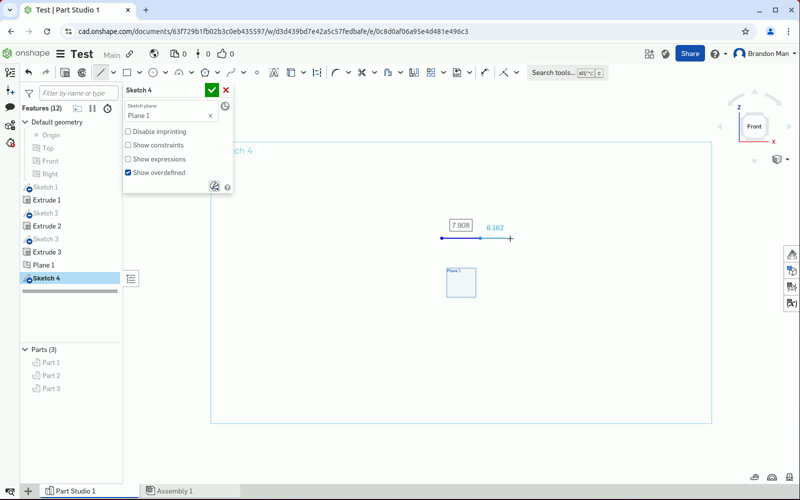
mouse_move(480, 223)
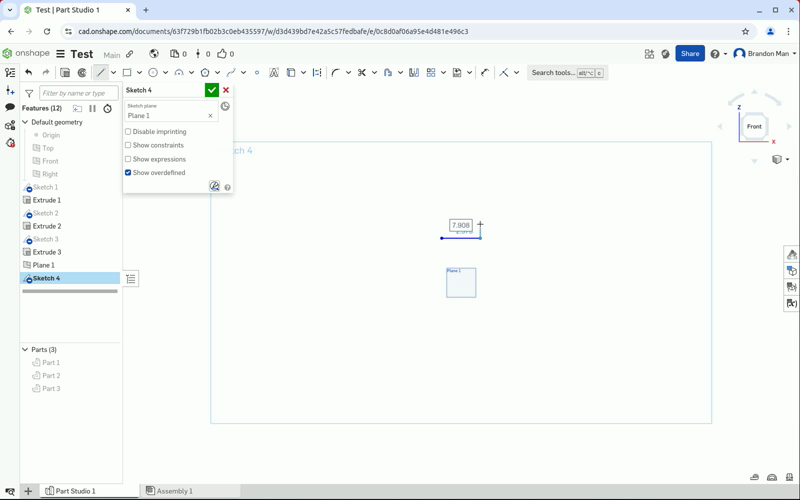
click(480, 223)
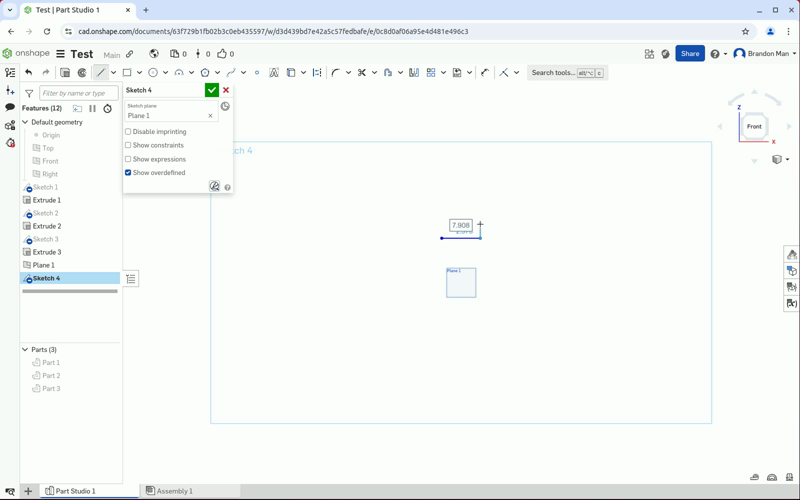
key_up(shift)
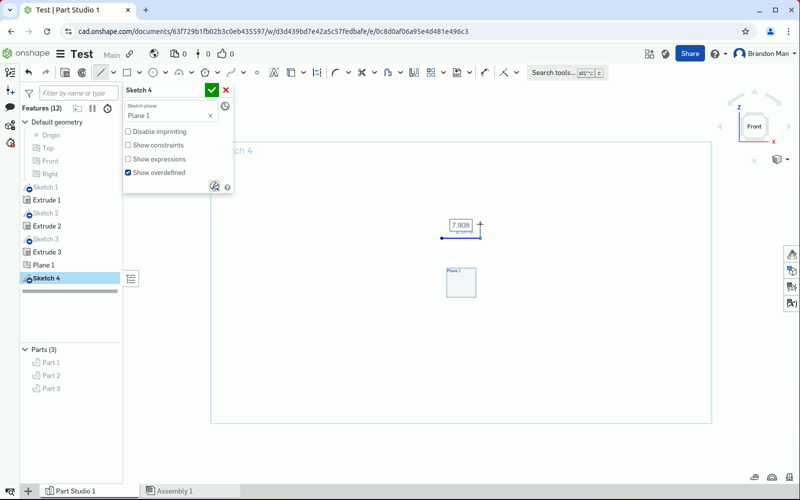
key_down(shift)
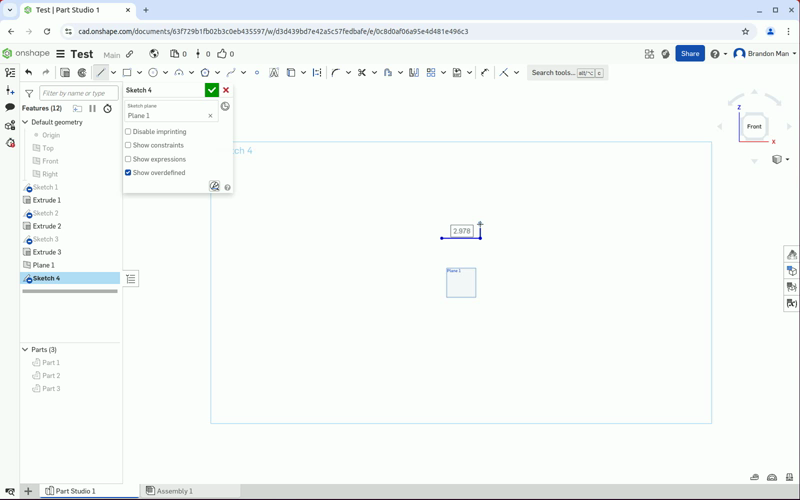
mouse_move(510, 223)
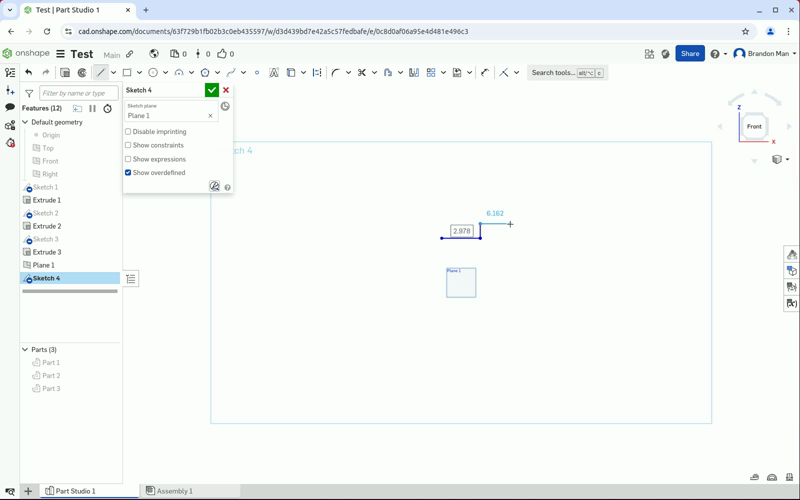
mouse_move(441, 223)
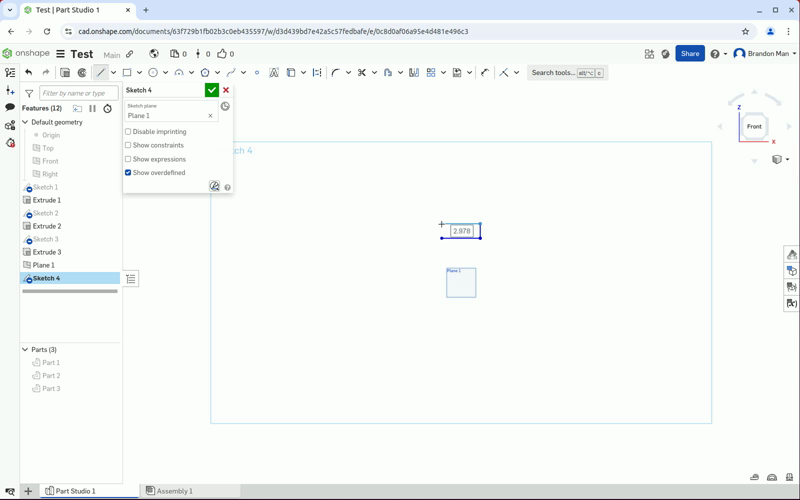
click(441, 223)
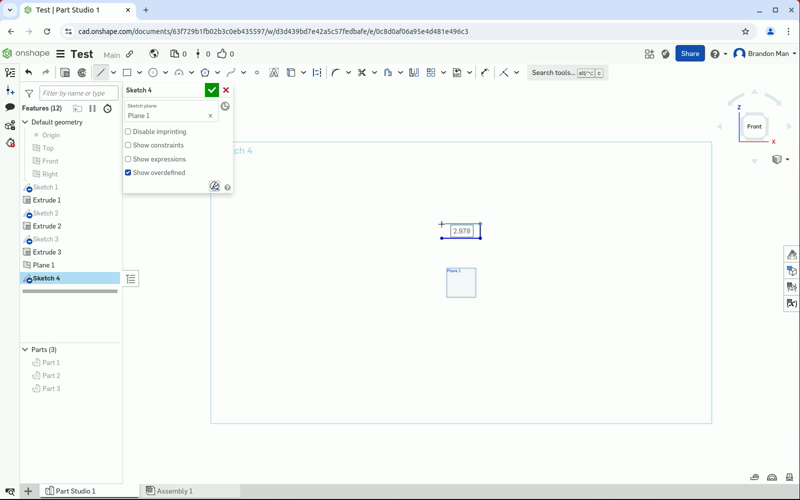
key_up(shift)
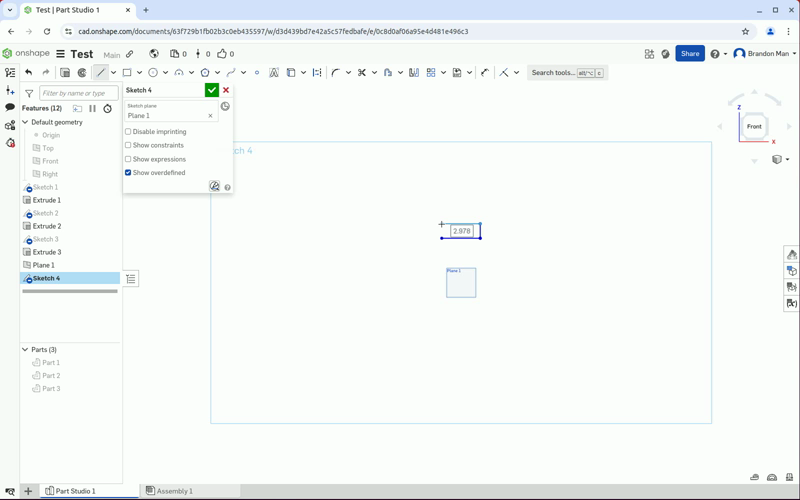
mouse_move(471, 223)
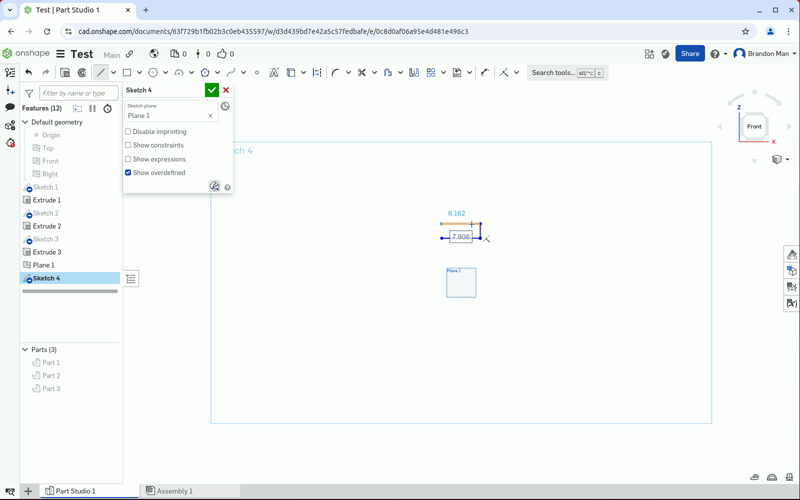
key_down(shift)
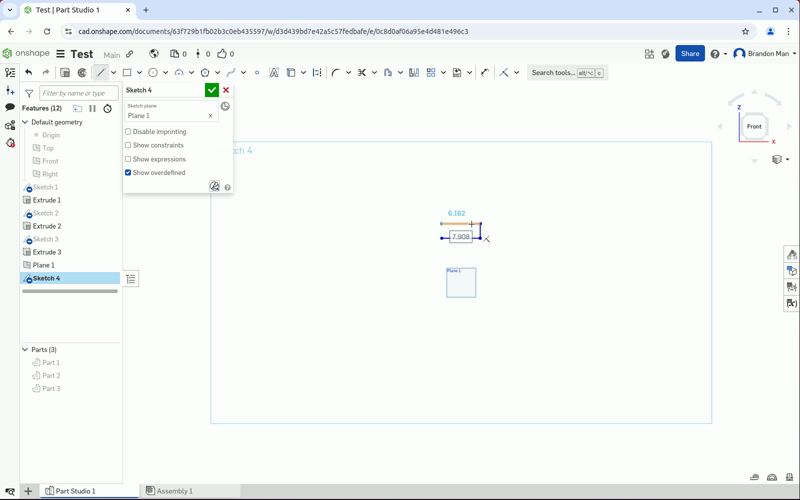
mouse_move(441, 238)
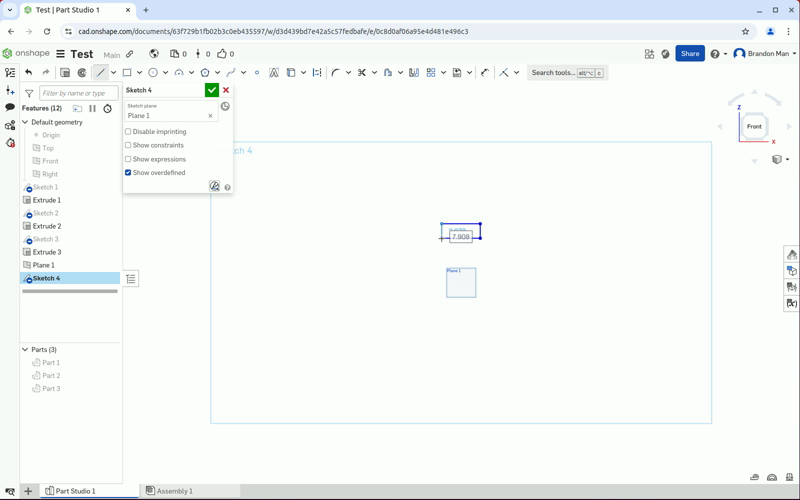
key_up(shift)
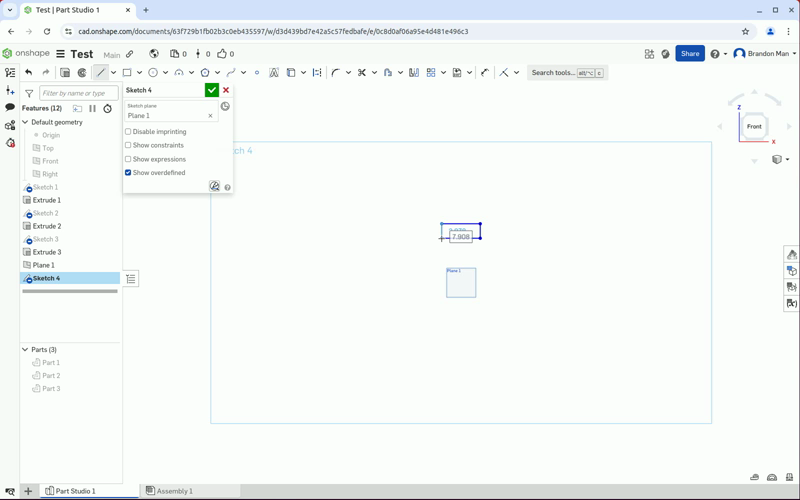
click(441, 238)
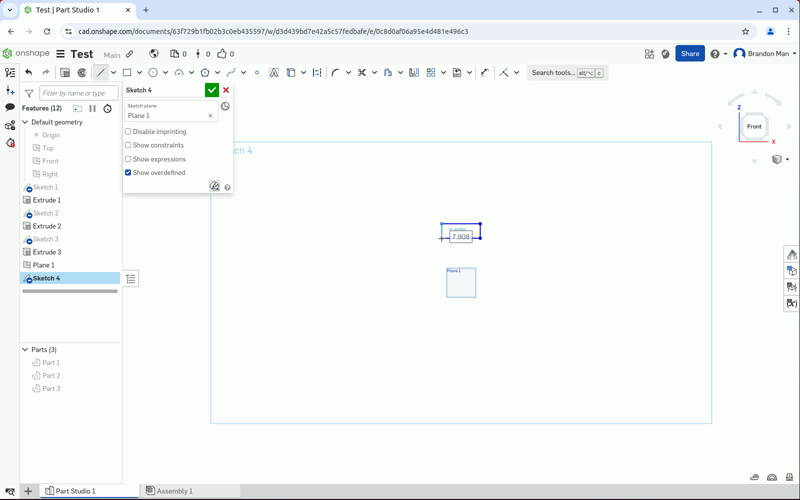
key(esc)
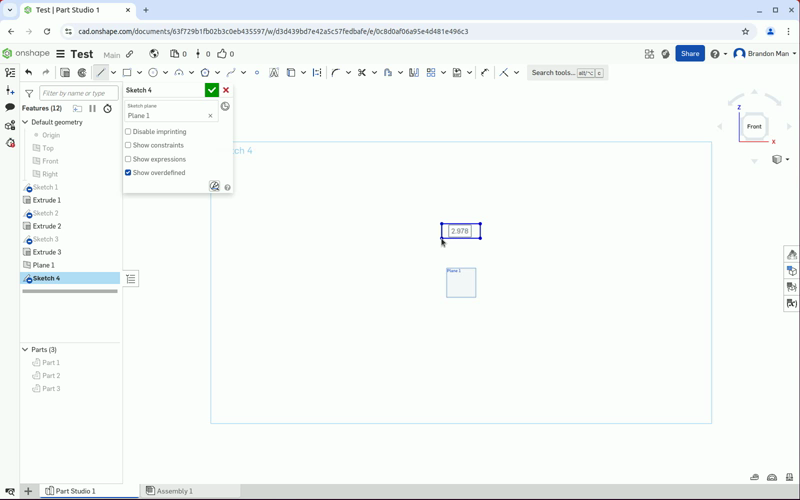
mouse_move(450, 225)
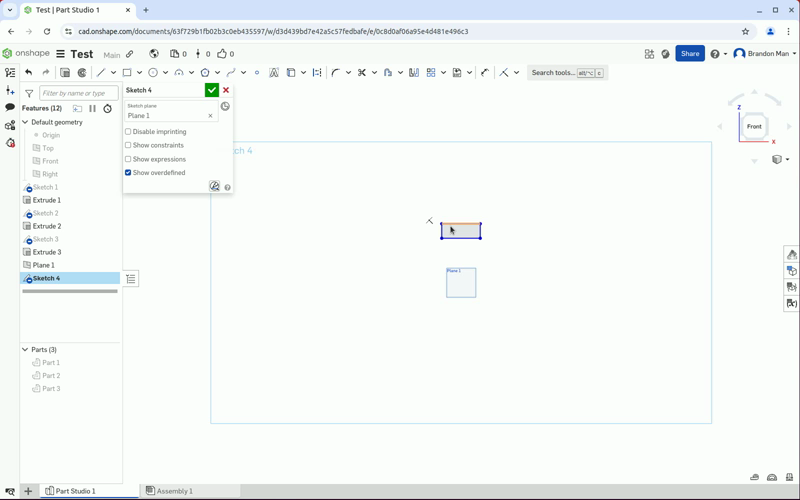
scroll(6)
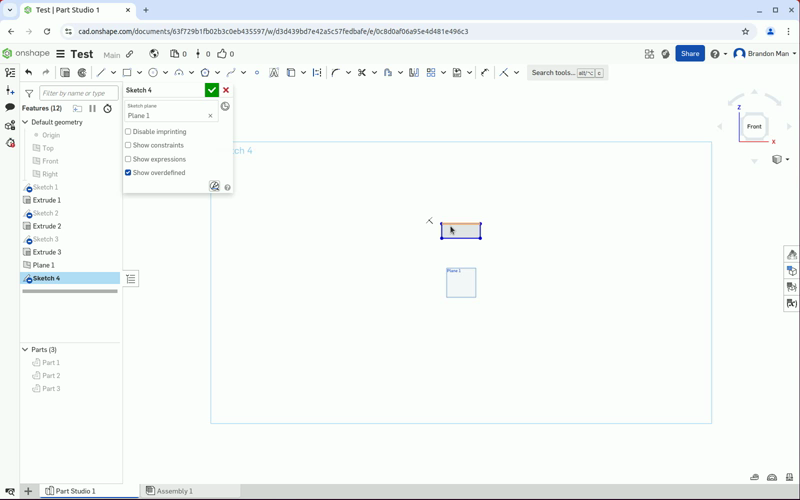
scroll(6)
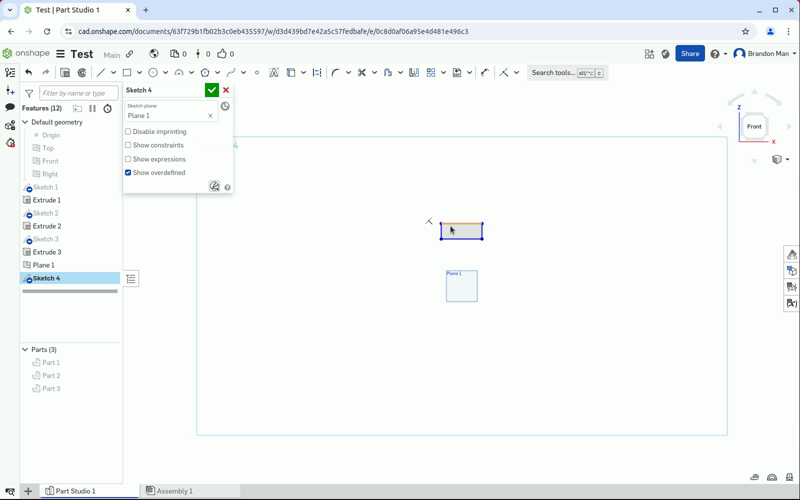
scroll(6)
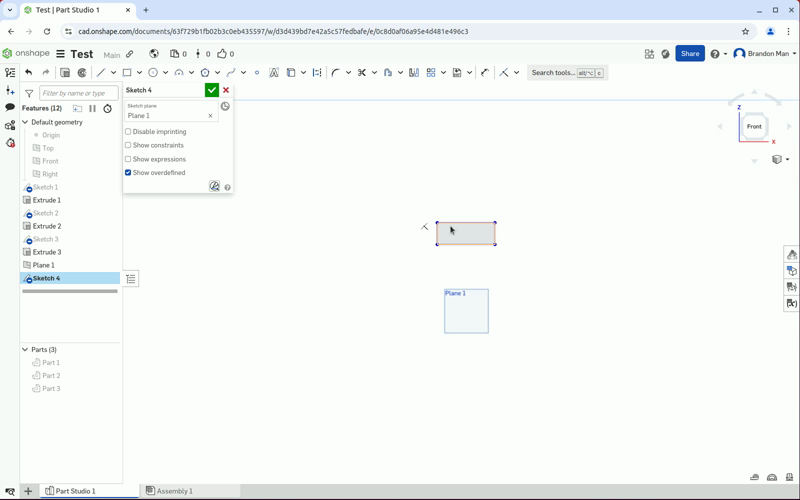
scroll(6)
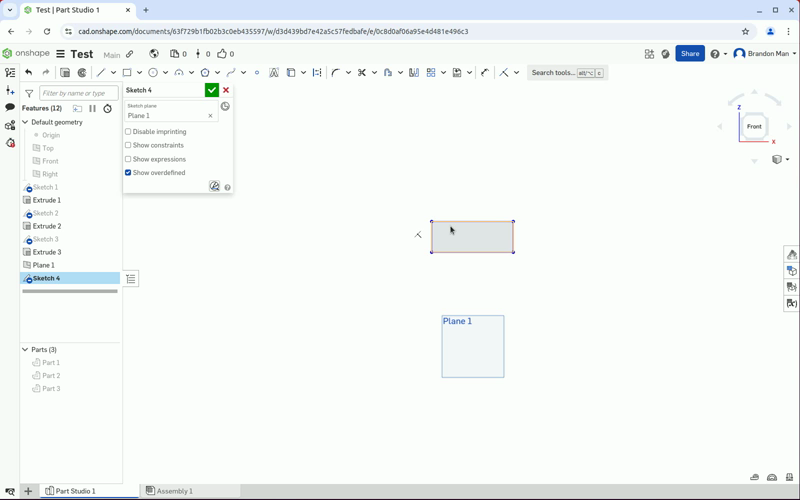
scroll(6)
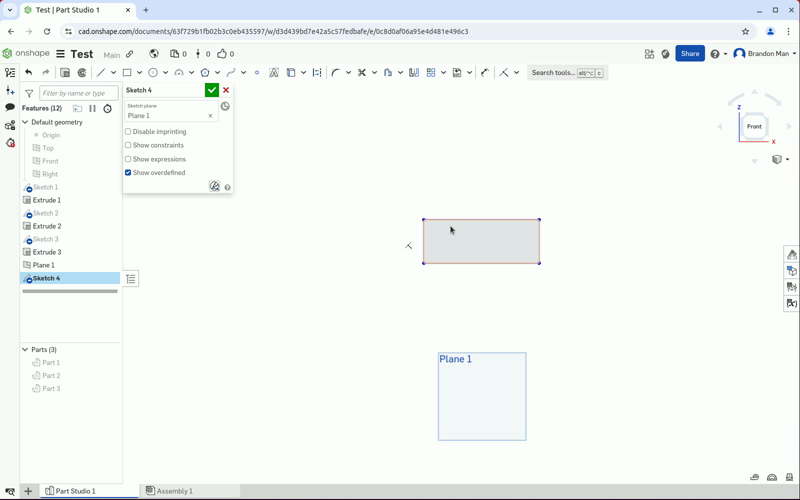
scroll(6)
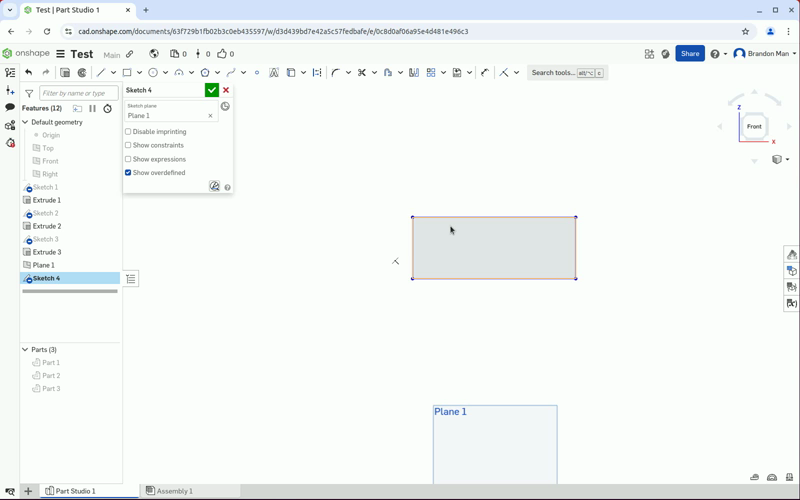
scroll(6)
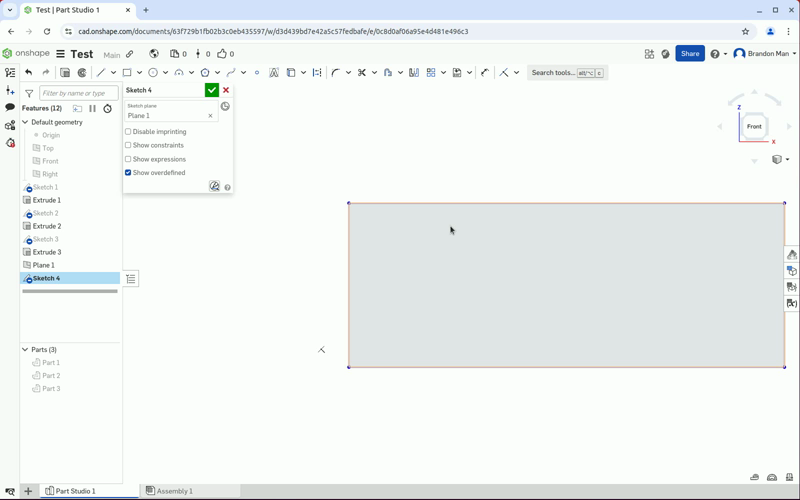
click(450, 225)
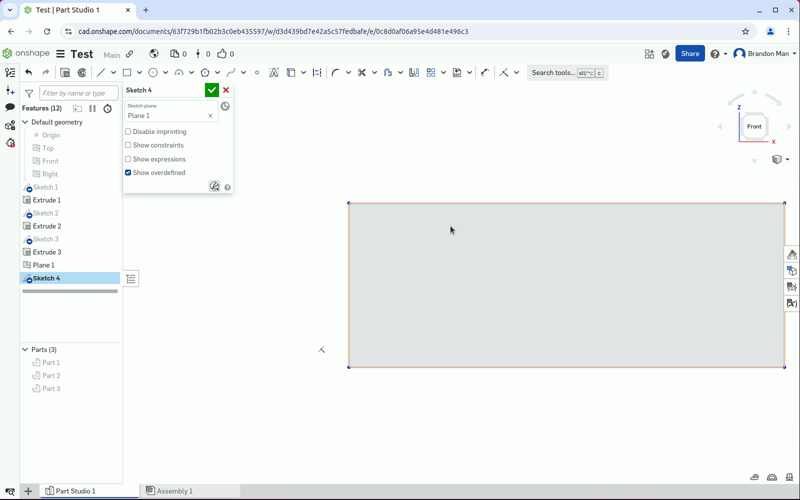
scroll(-6)
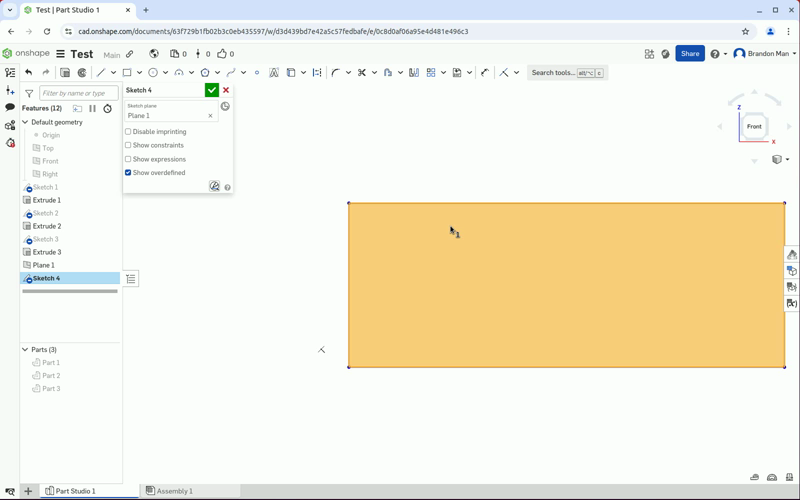
scroll(-6)
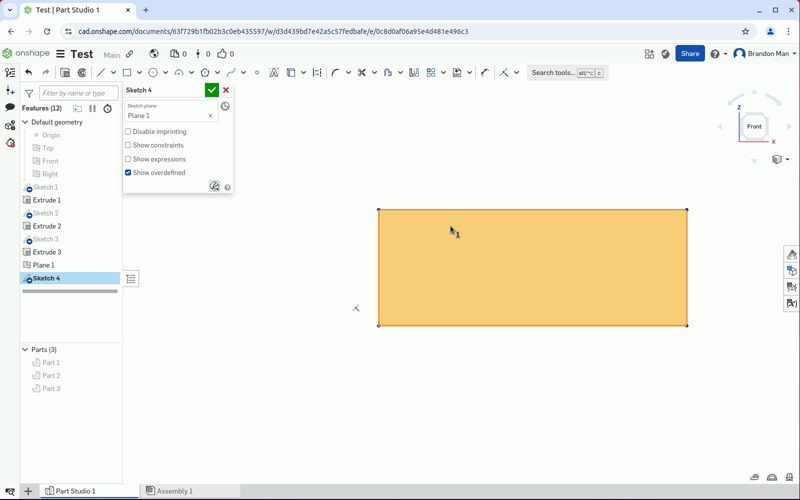
scroll(-6)
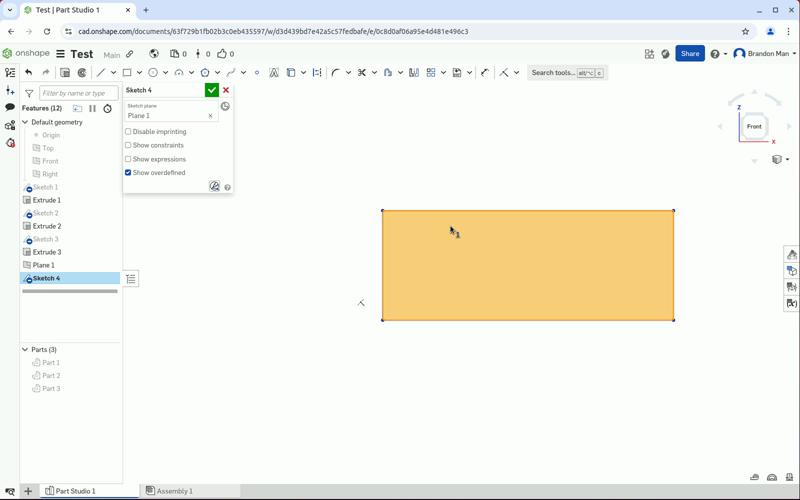
scroll(-6)
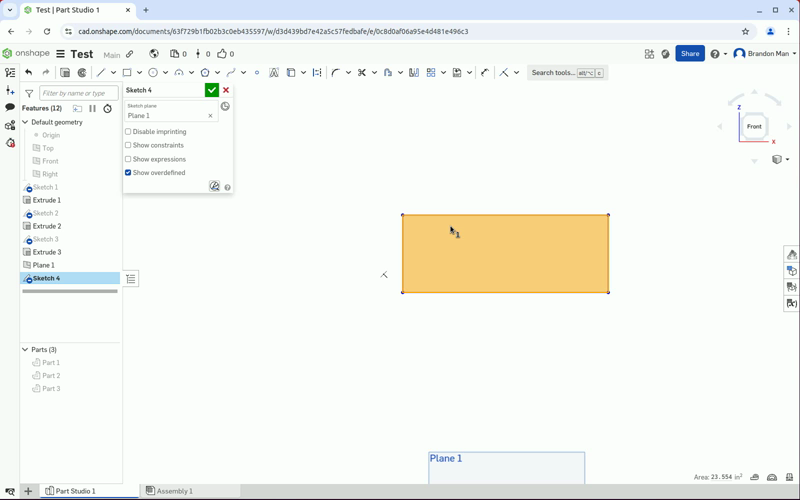
scroll(-6)
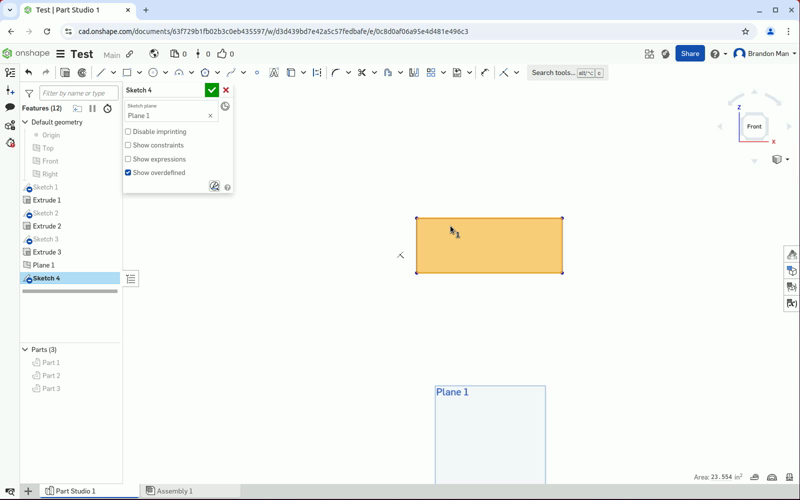
scroll(-6)
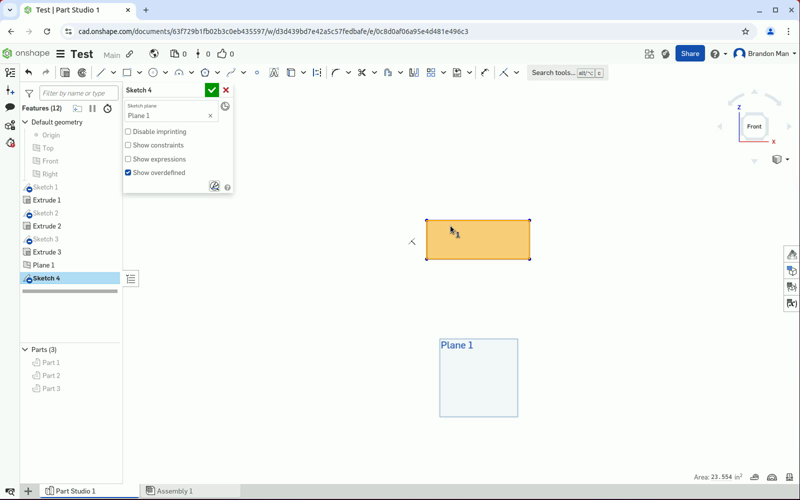
scroll(-6)
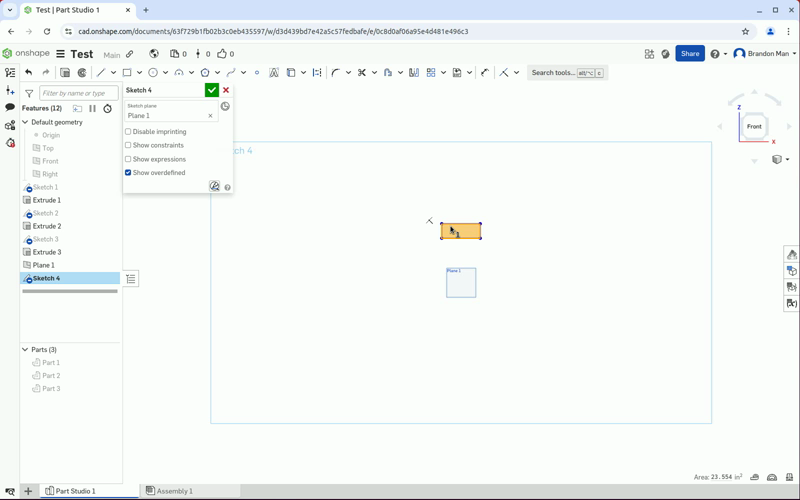
mouse_move(73, 352)
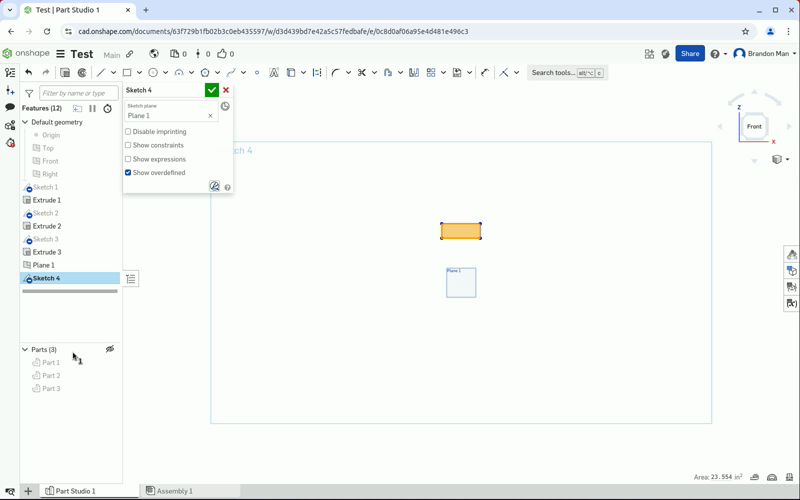
key(shift+y)
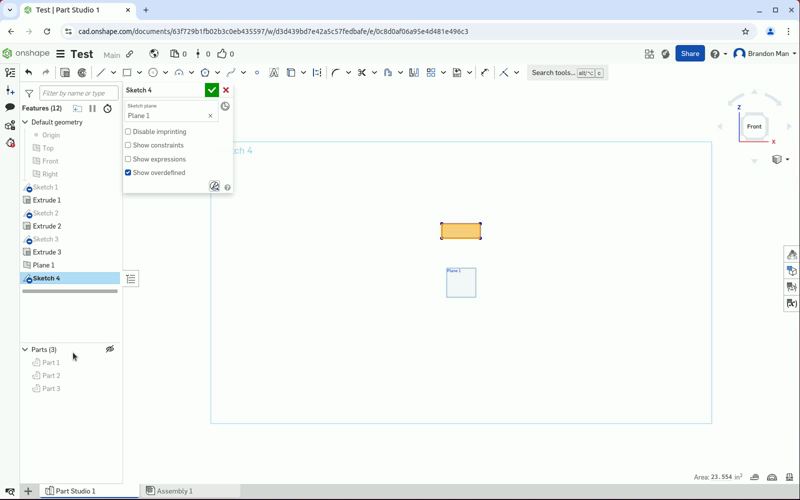
key(shift+e)
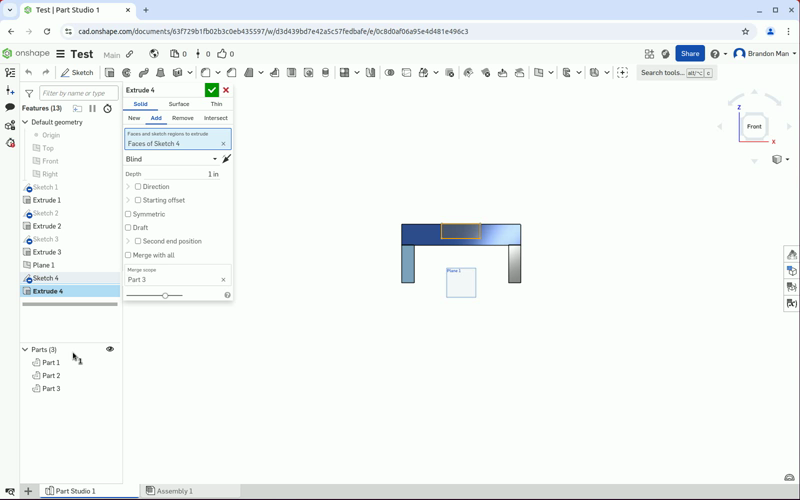
mouse_move(143, 106)
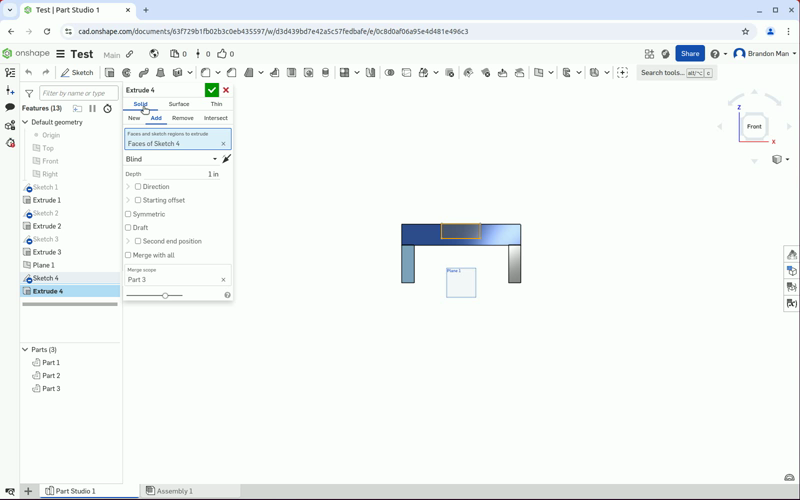
click(143, 106)
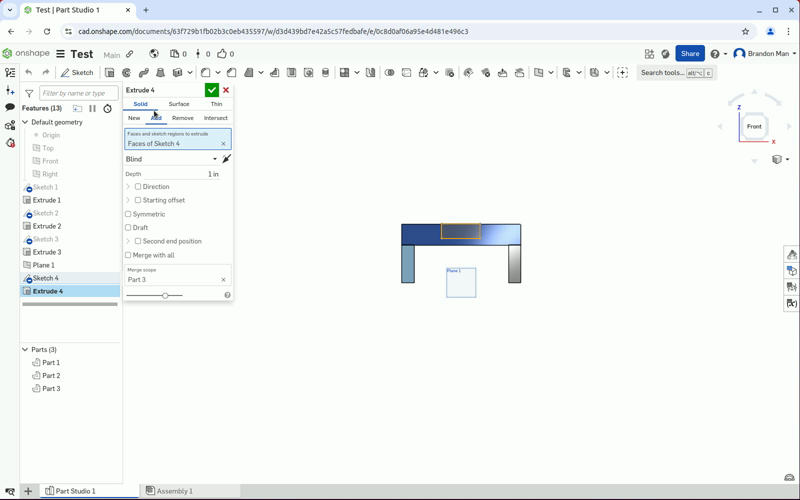
mouse_move(186, 120)
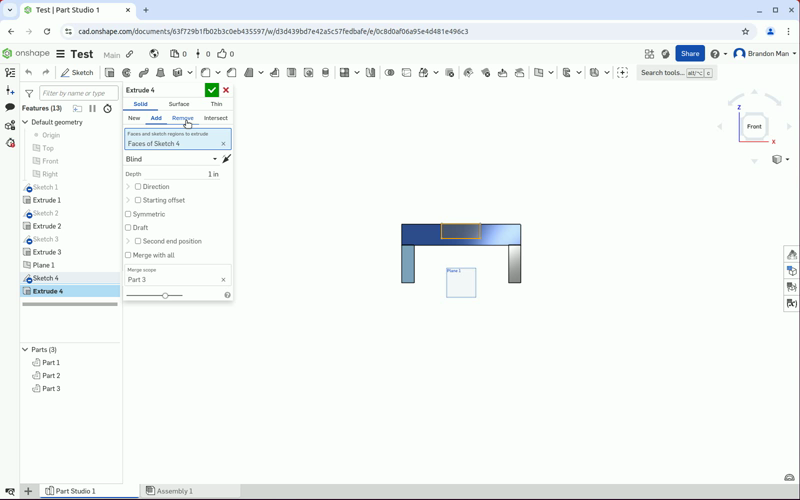
click(186, 120)
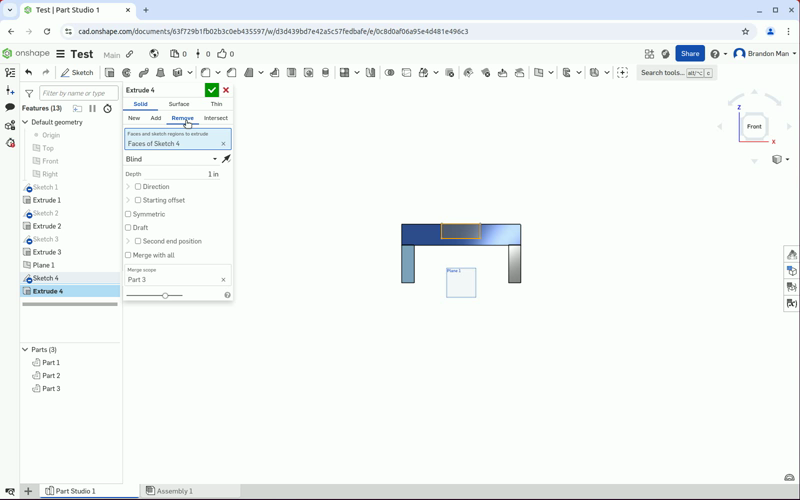
key(tab, 4)
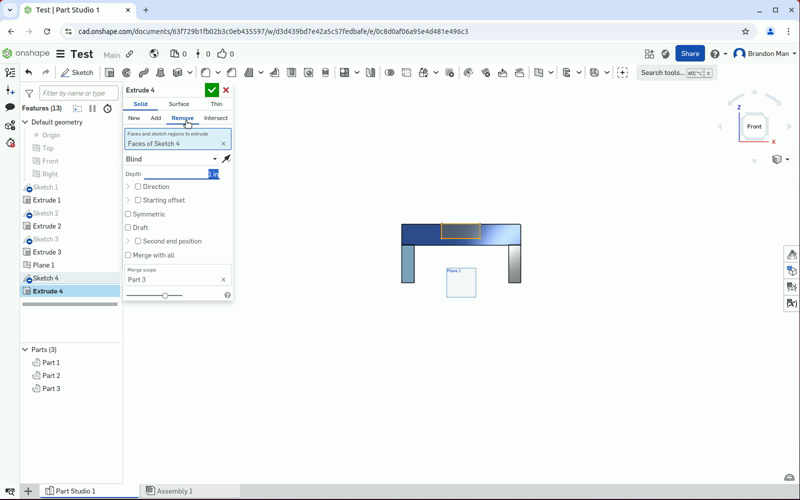
text(6.74)
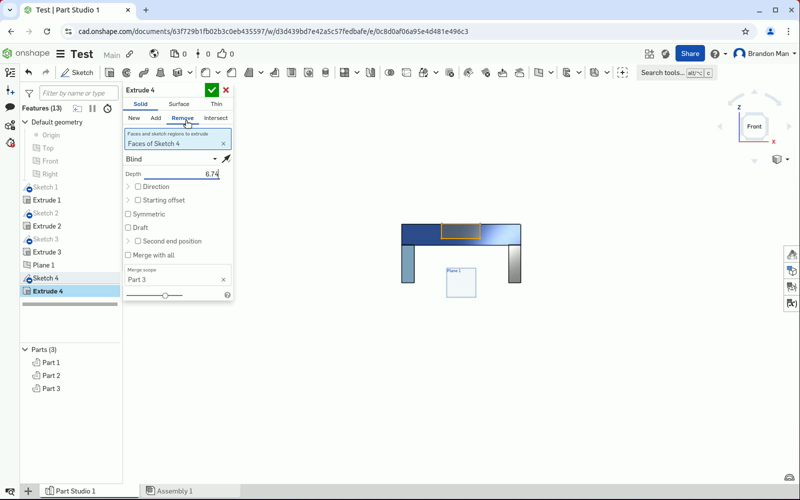
key(tab, 6)
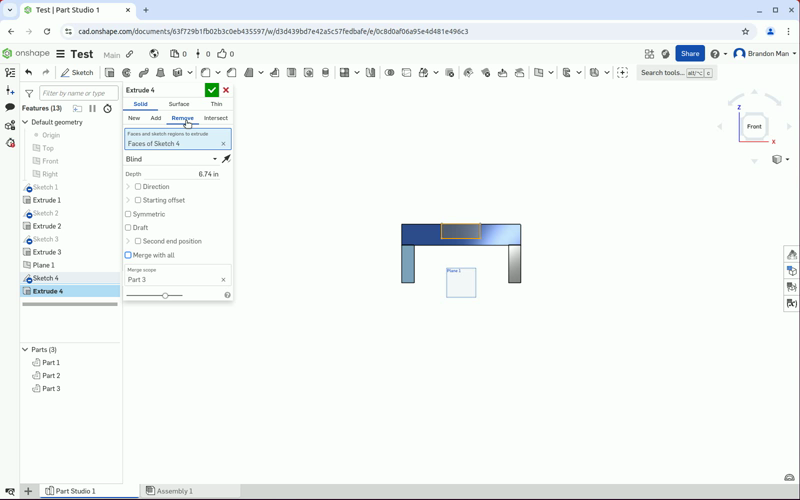
key(space)
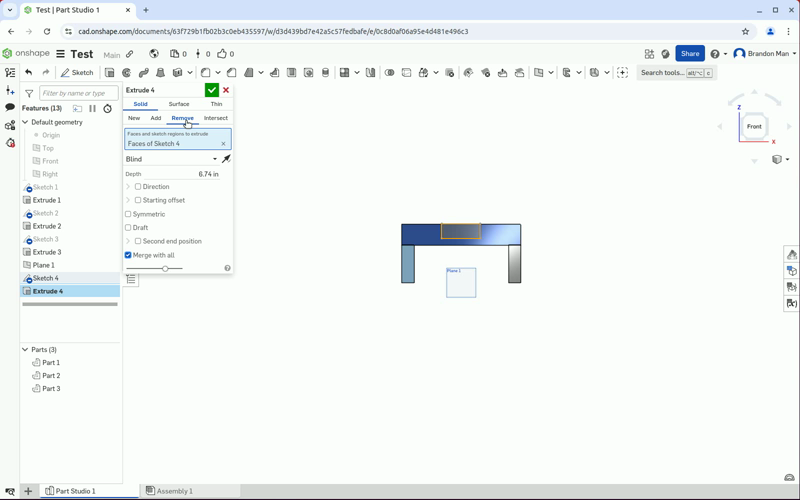
key(enter)
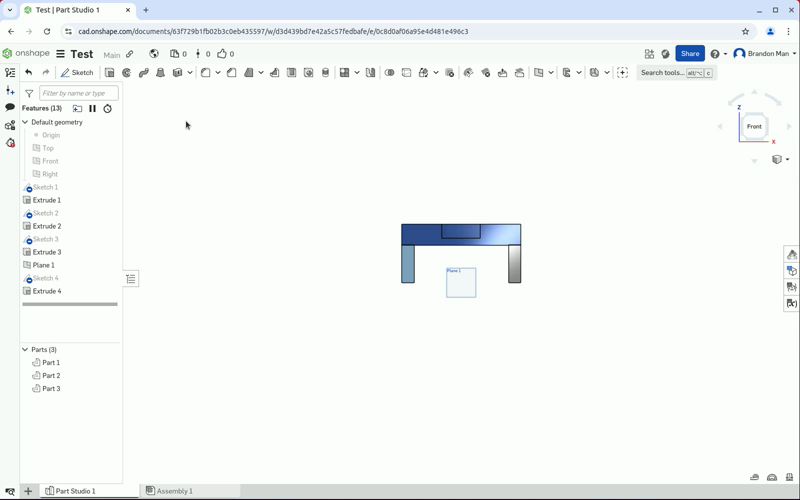
key(shift+h)
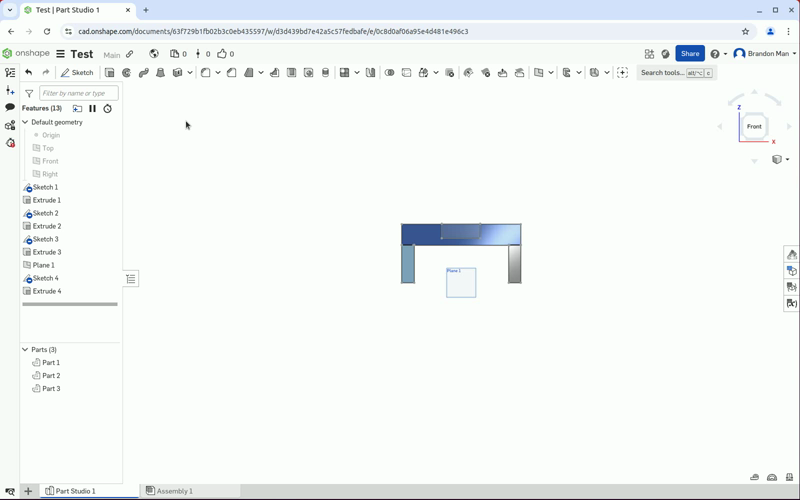
key(shift+h)
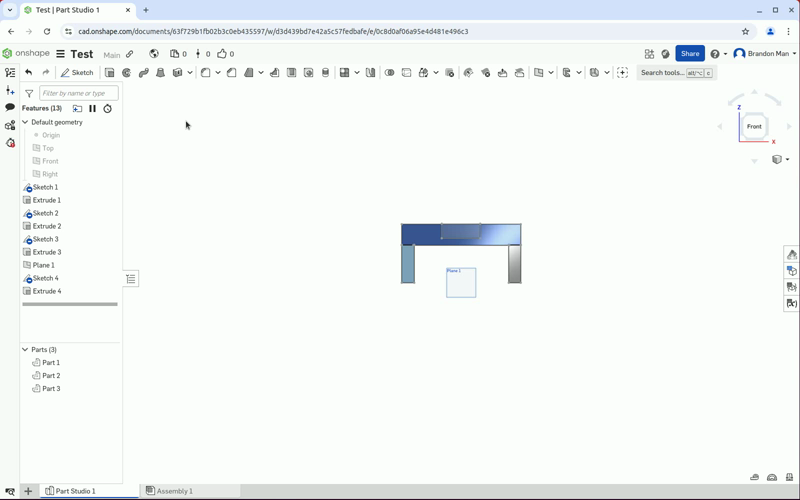
key(shift+7)
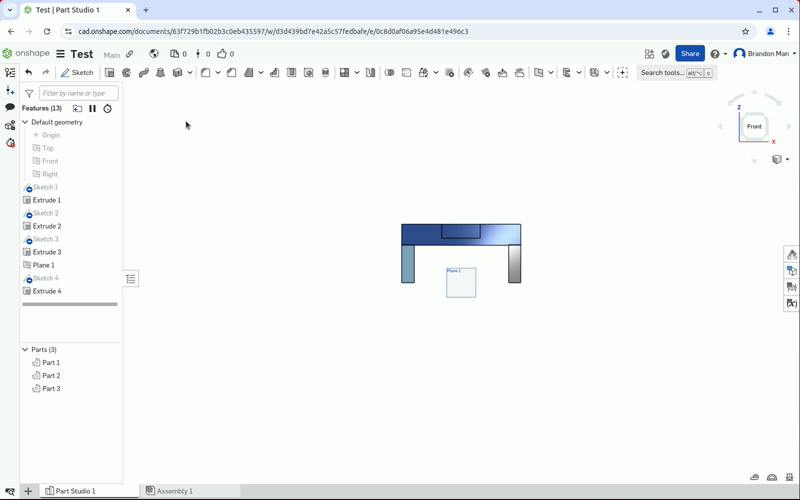
key(left, 2)
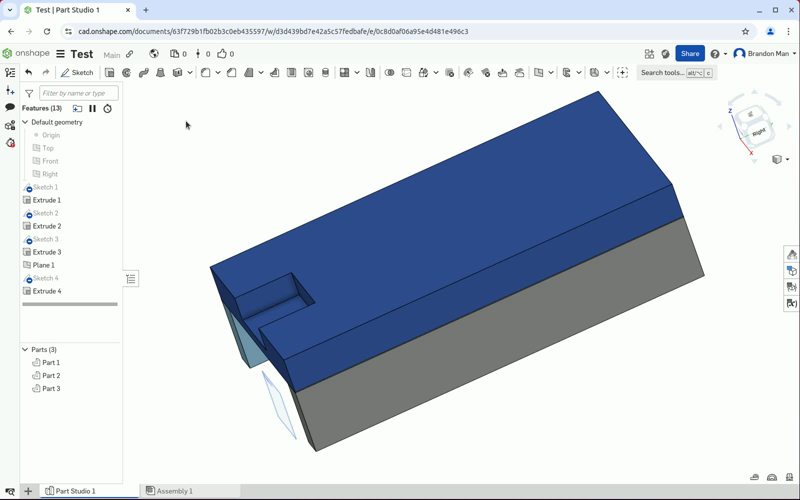
key(down, 2)
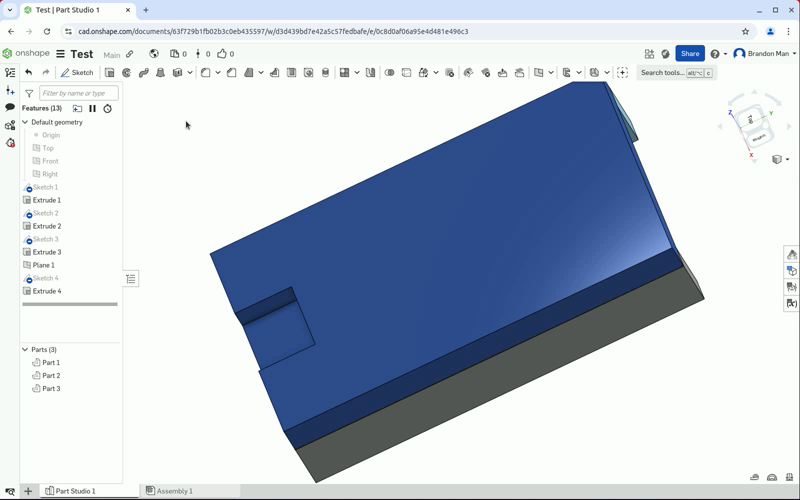
key(up, 2)
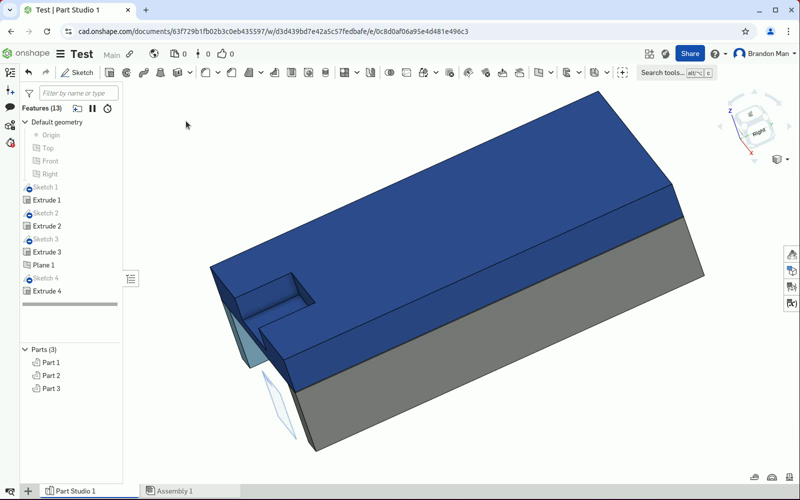
key(right, 2)
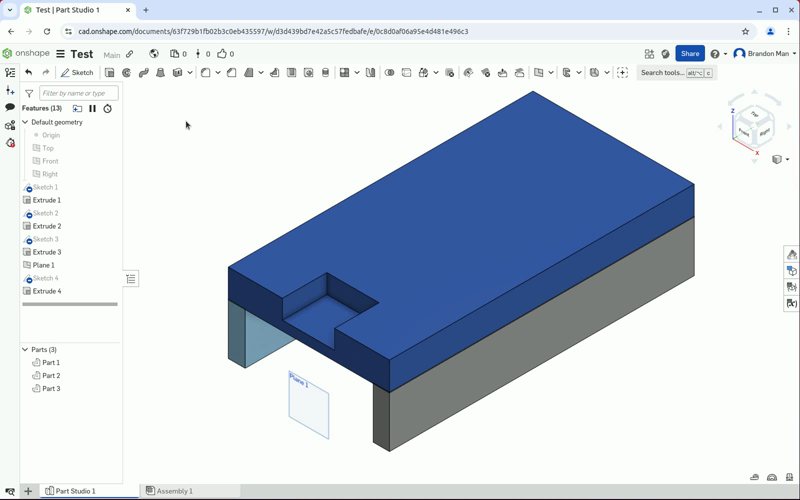
mouse_move(73, 189)
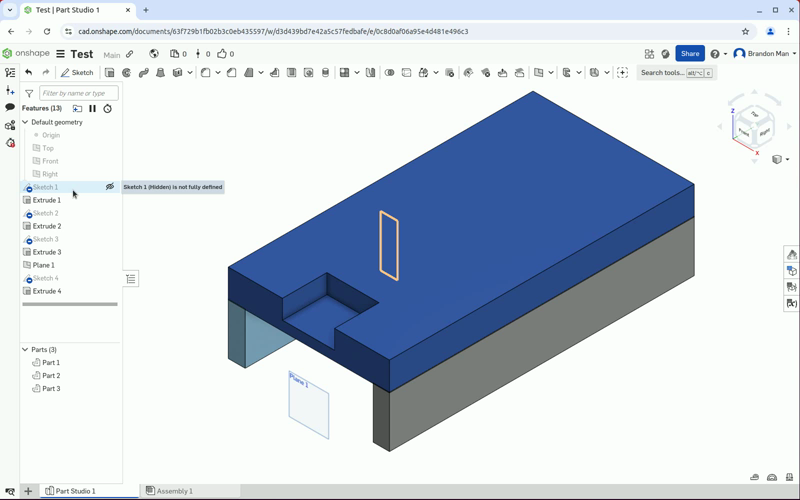
click(73, 189)